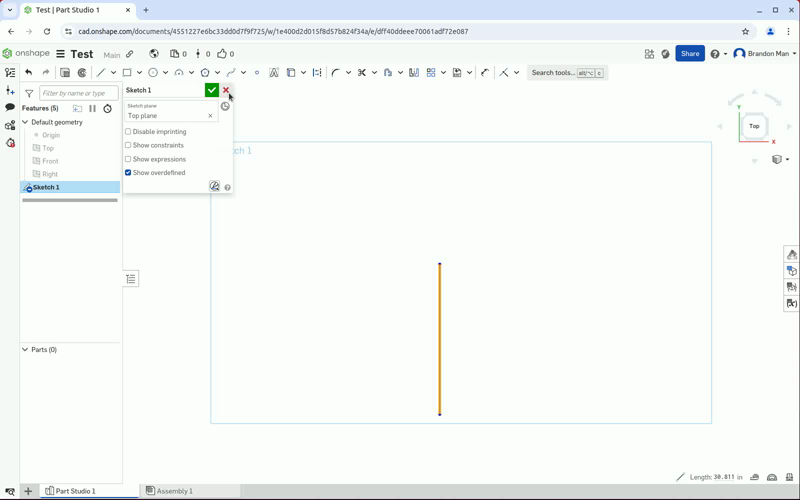
key(shift+h)
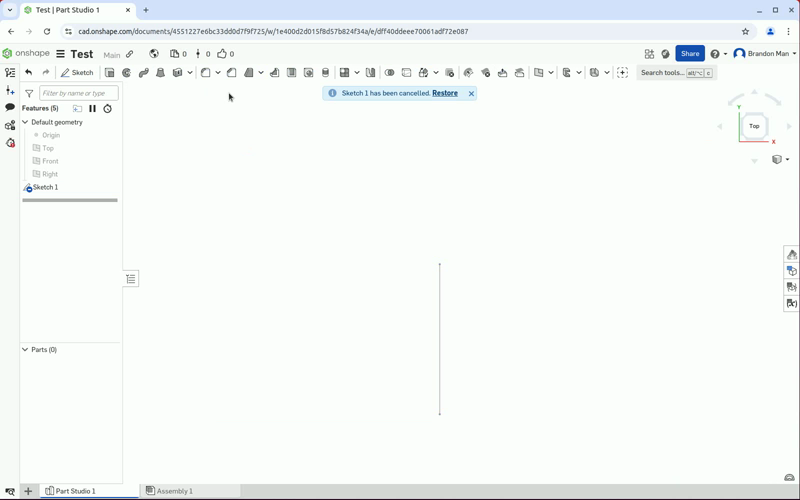
key(shift+s)
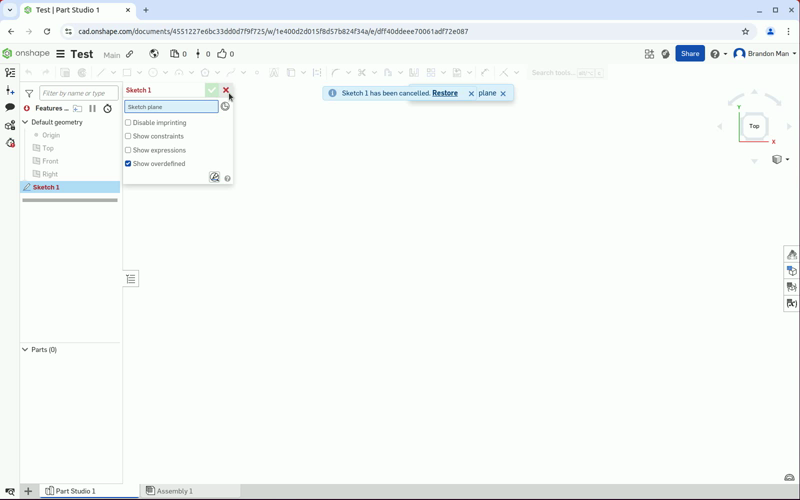
mouse_move(73, 150)
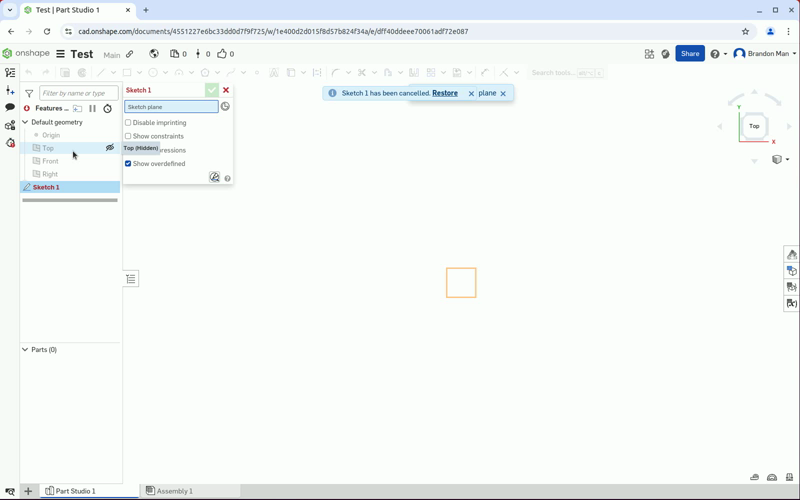
click(73, 150)
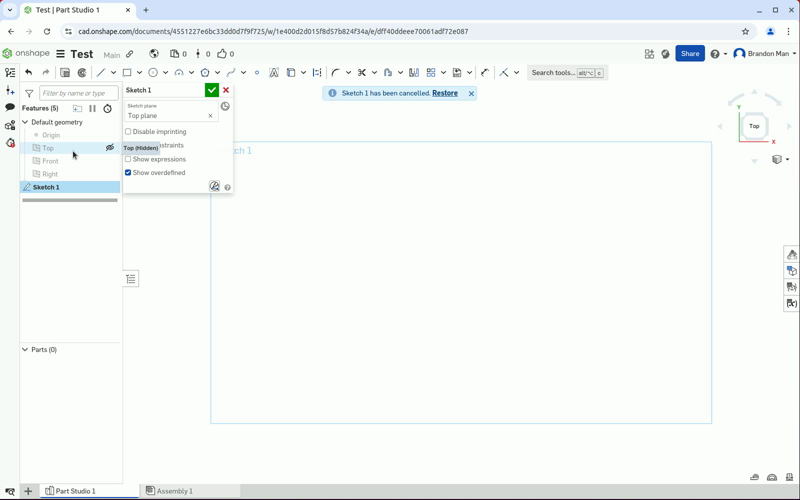
mouse_move(73, 352)
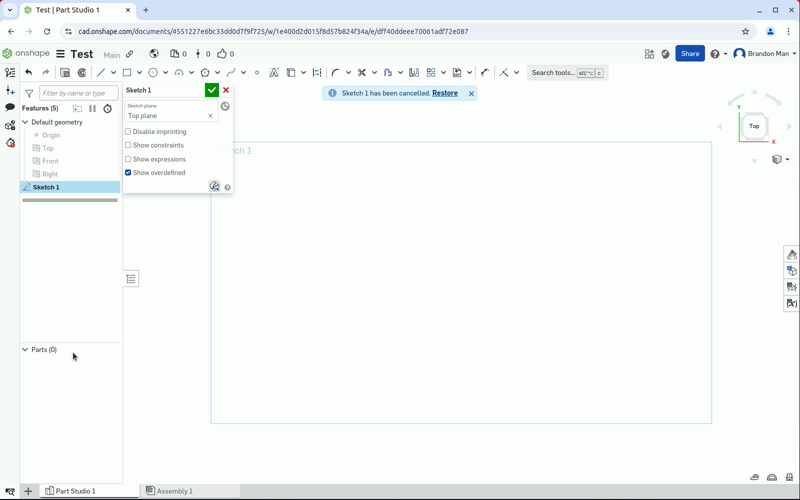
key(y)
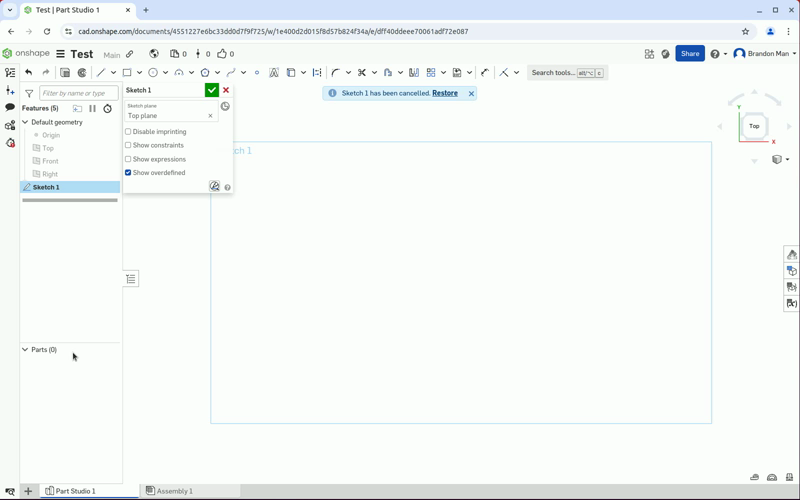
key(l)
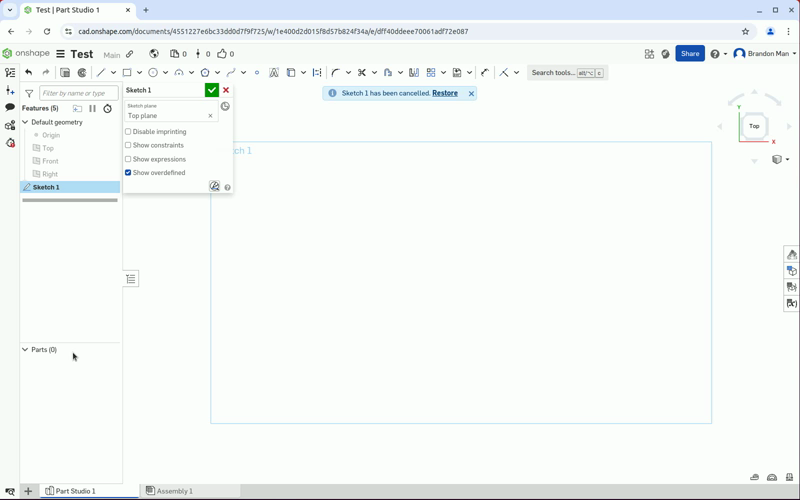
key_down(shift)
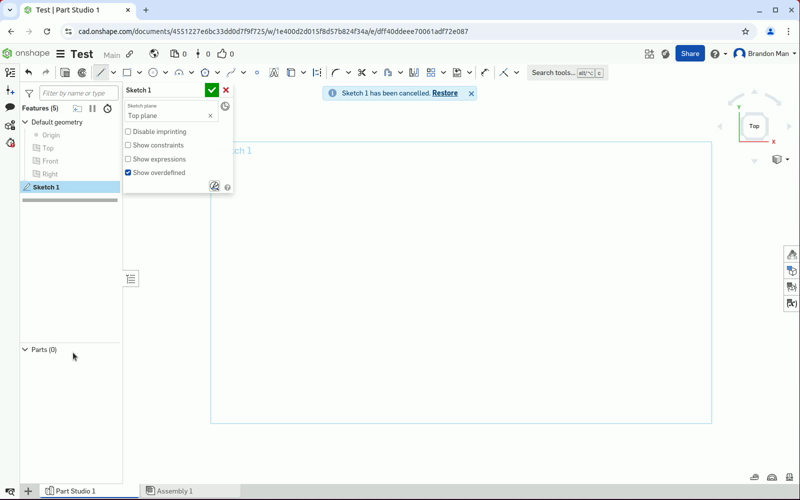
mouse_move(460, 282)
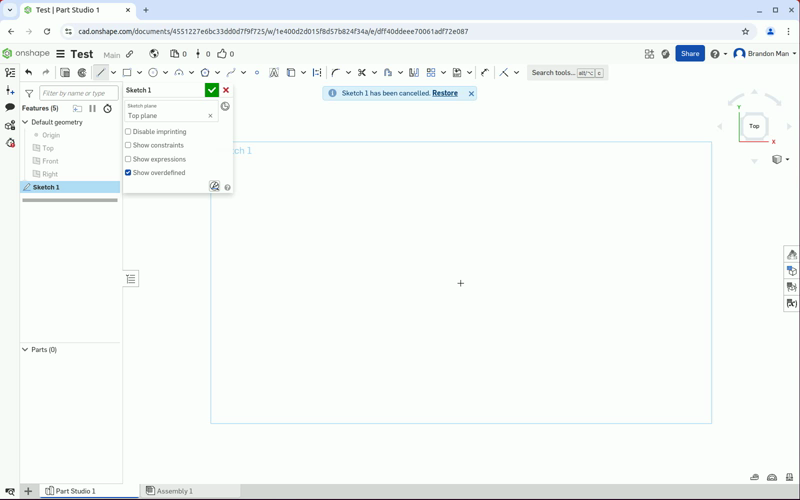
click(460, 282)
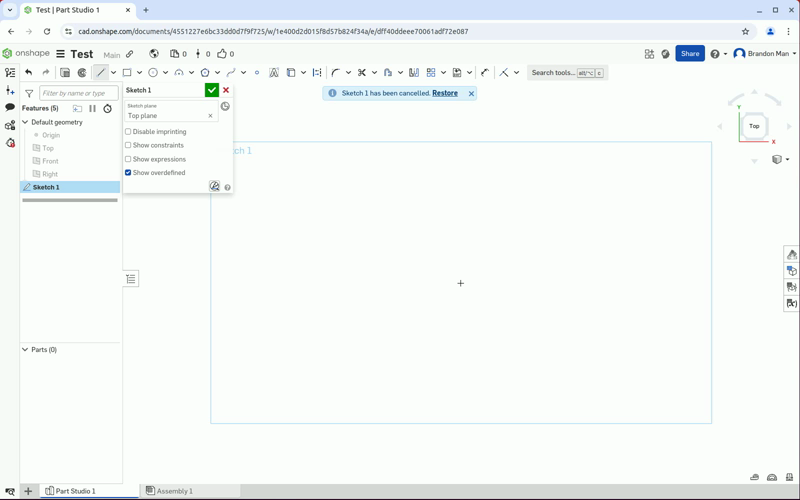
key_up(shift)
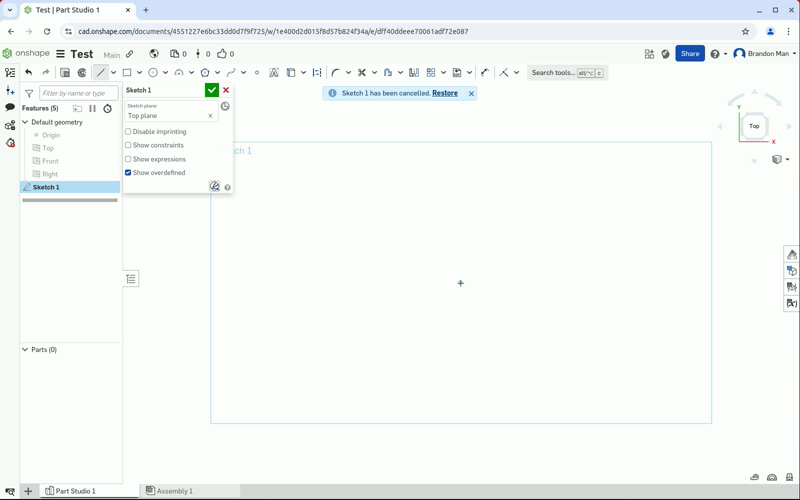
key_down(shift)
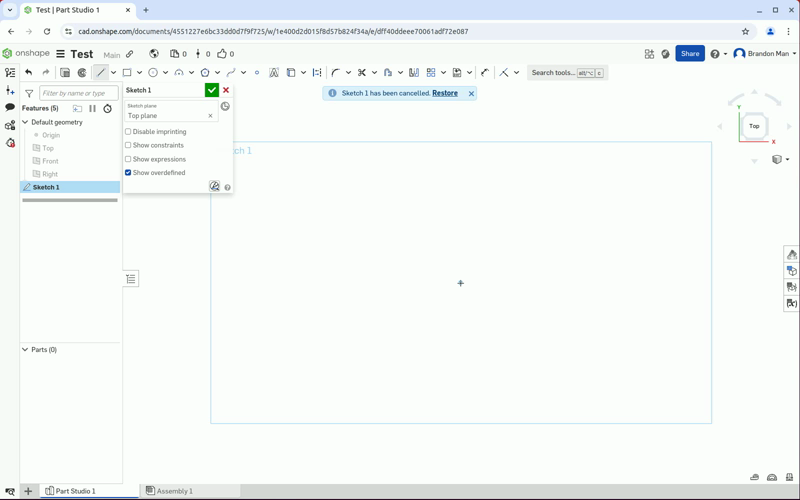
mouse_move(490, 282)
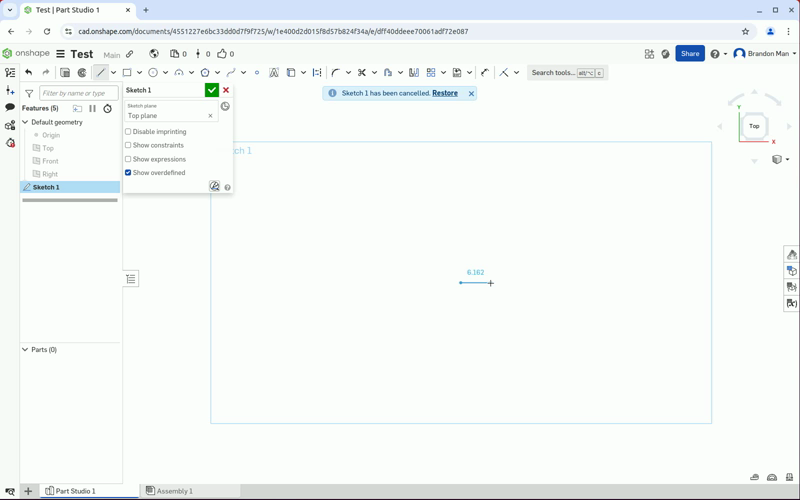
mouse_move(494, 282)
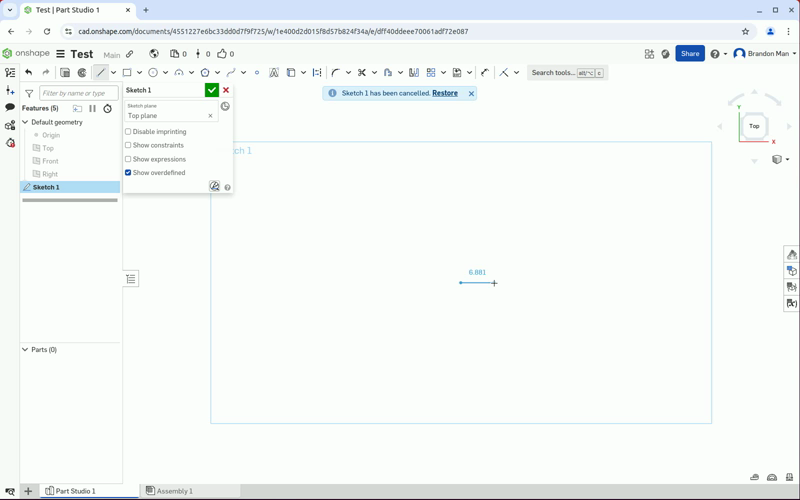
click(494, 282)
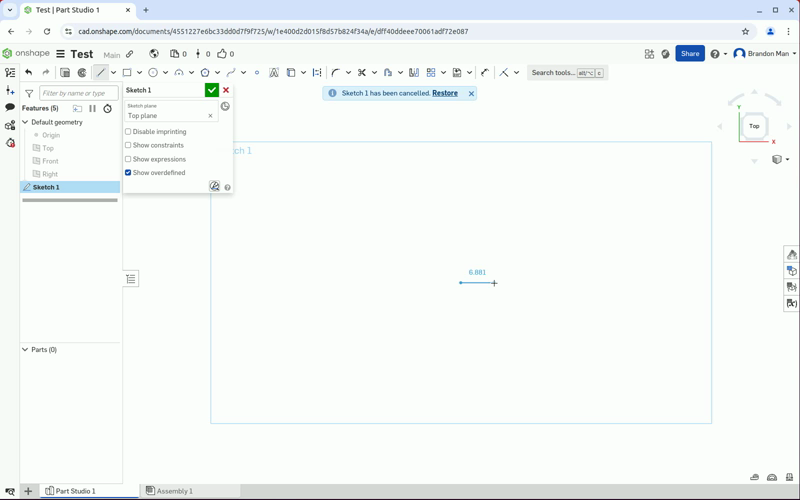
key_up(shift)
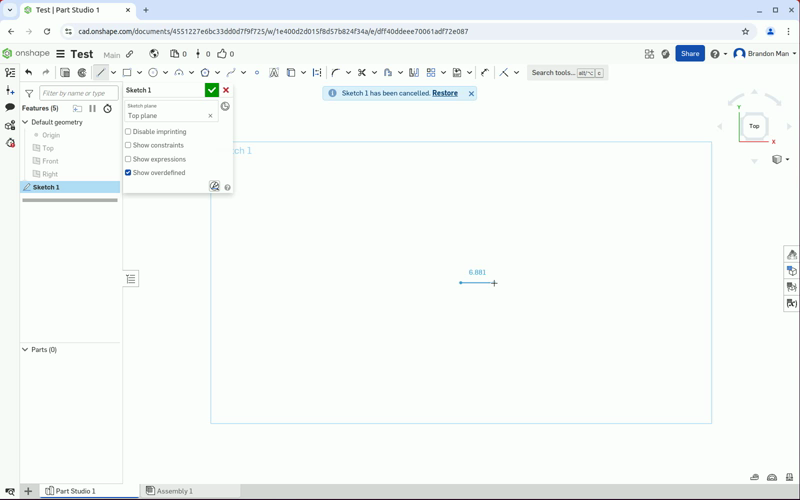
key_down(shift)
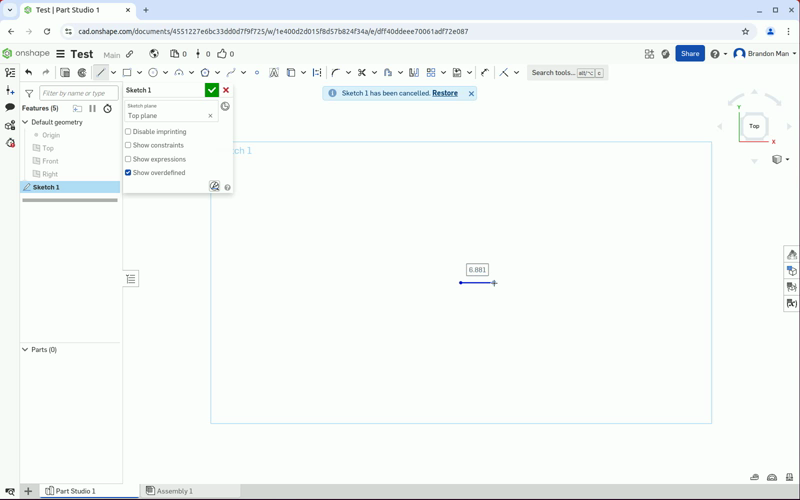
mouse_move(524, 282)
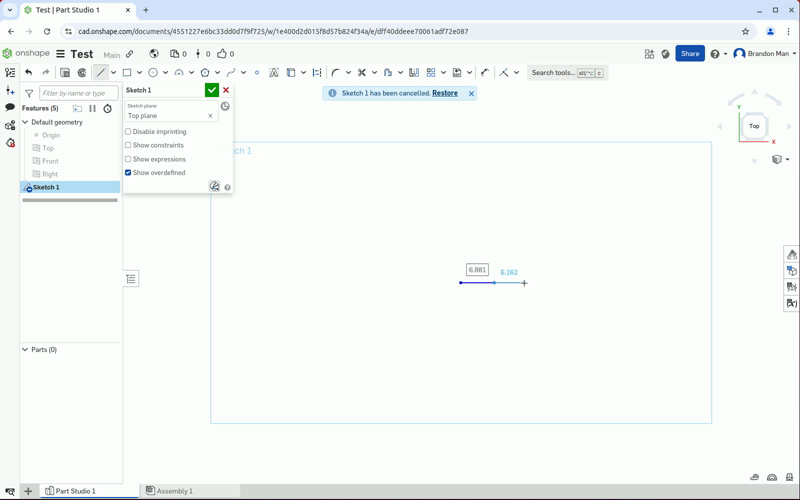
mouse_move(494, 249)
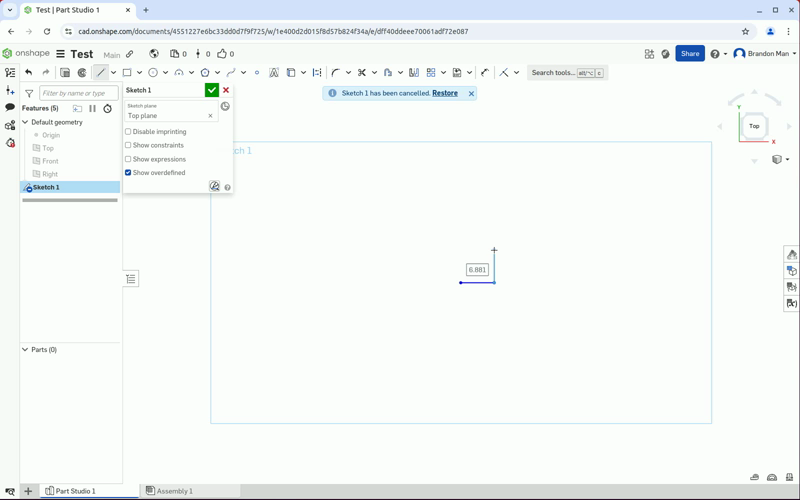
click(494, 249)
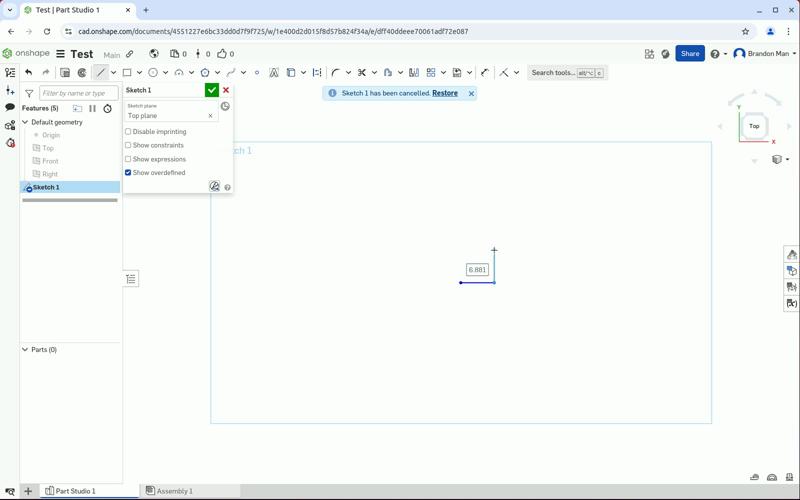
key_up(shift)
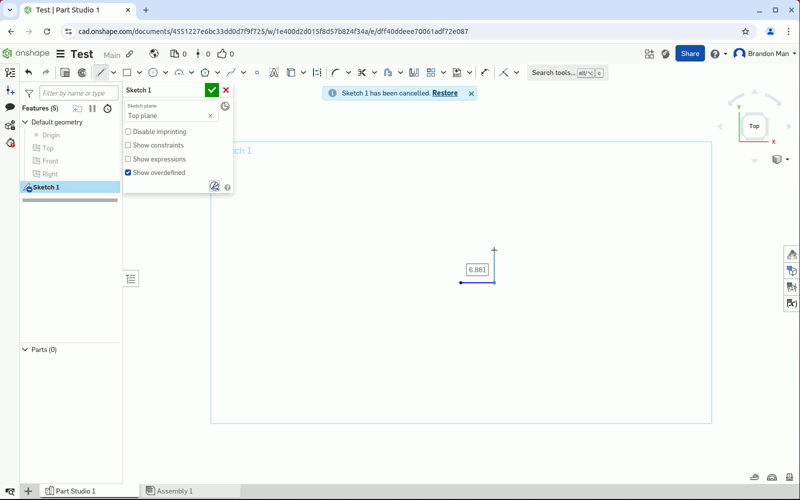
key_down(shift)
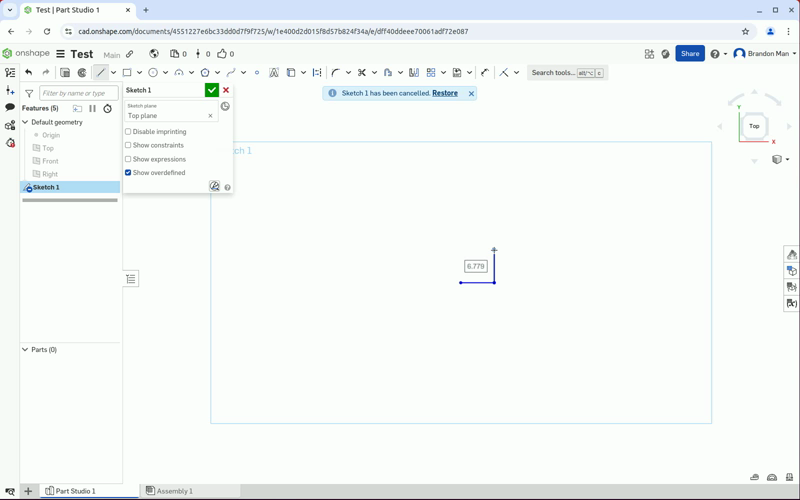
mouse_move(524, 249)
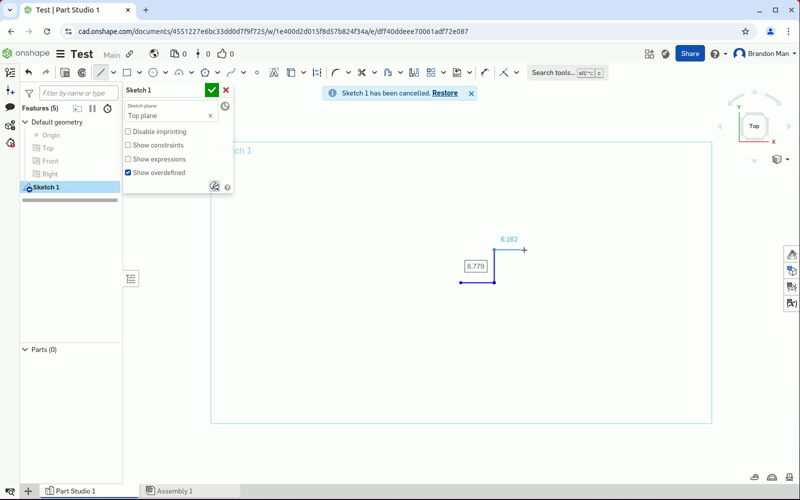
mouse_move(494, 226)
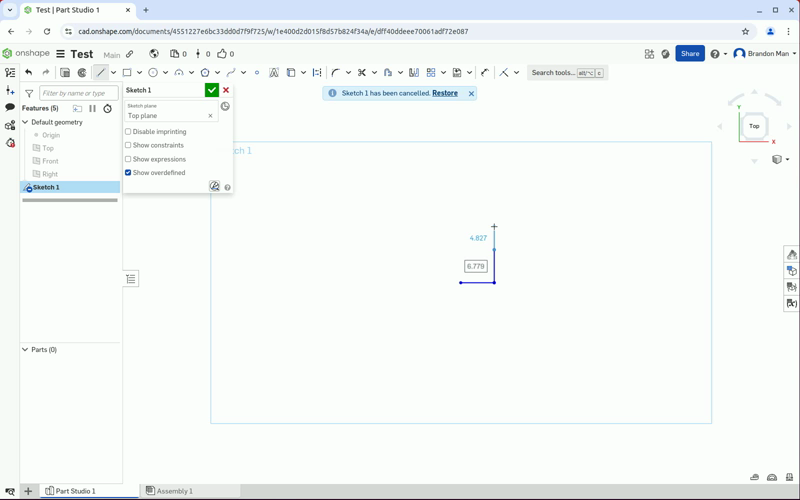
click(494, 226)
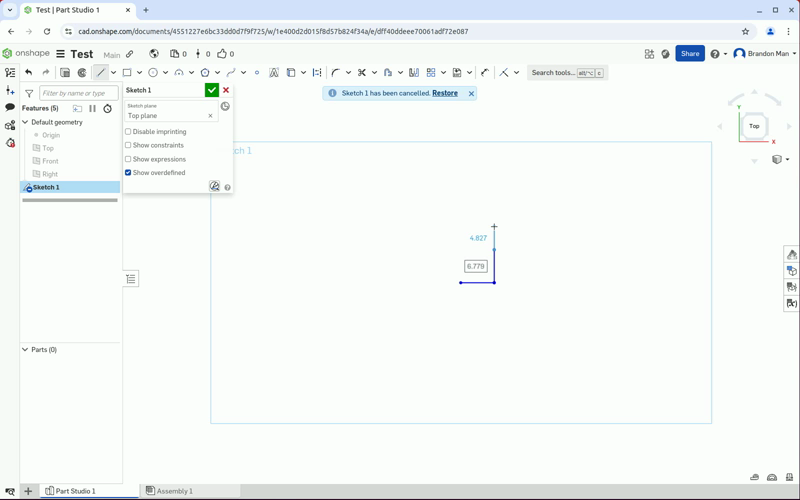
key_up(shift)
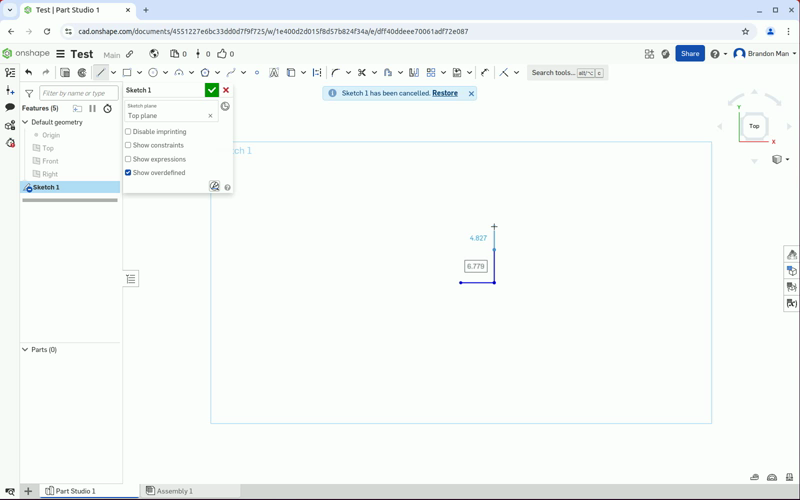
key_down(shift)
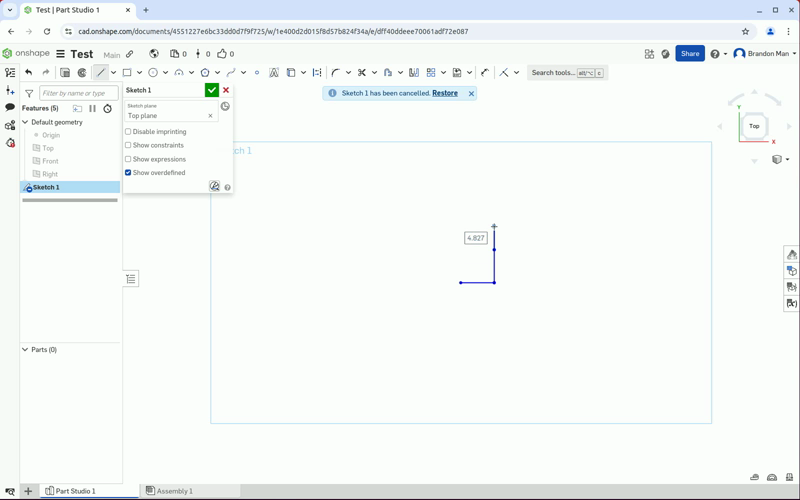
mouse_move(573, 226)
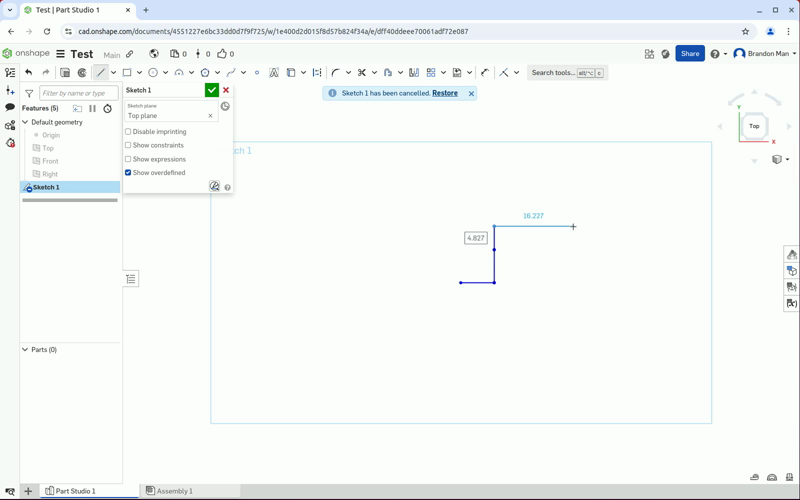
click(573, 226)
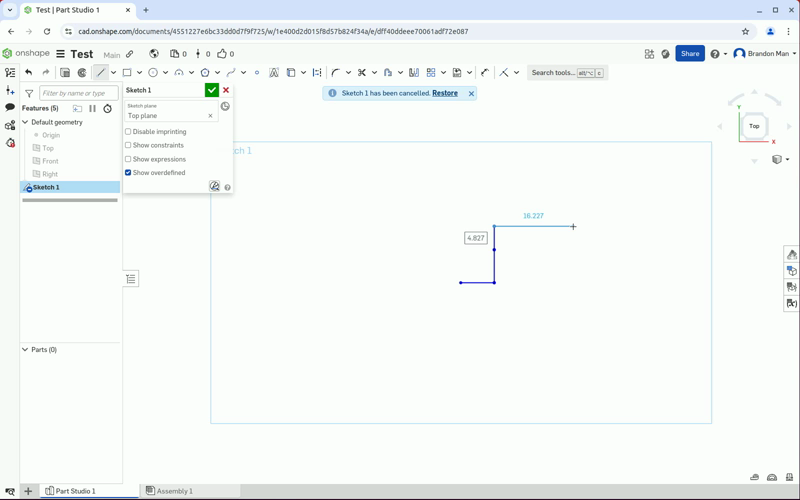
key_up(shift)
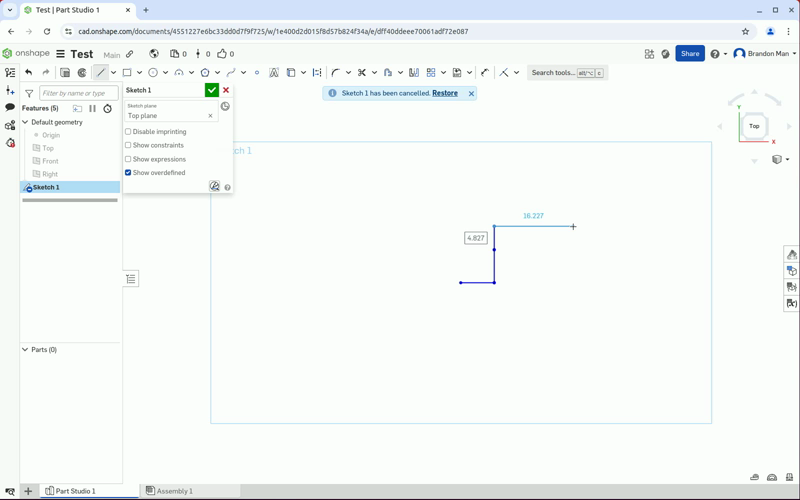
key_down(shift)
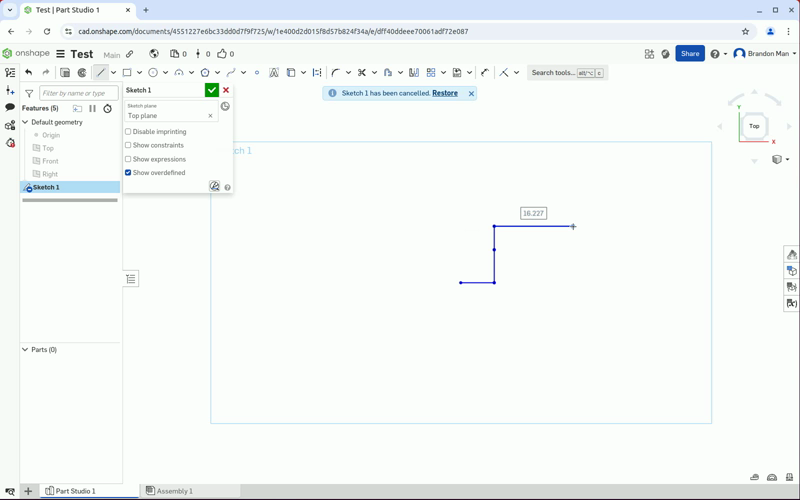
mouse_move(589, 226)
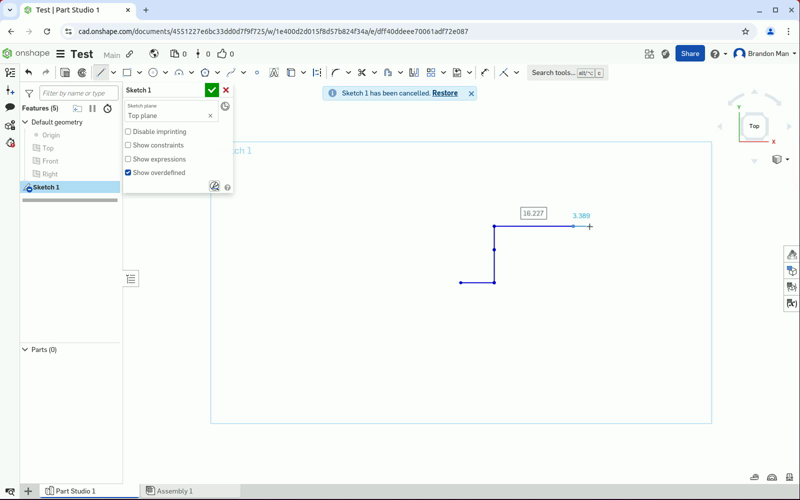
mouse_move(573, 192)
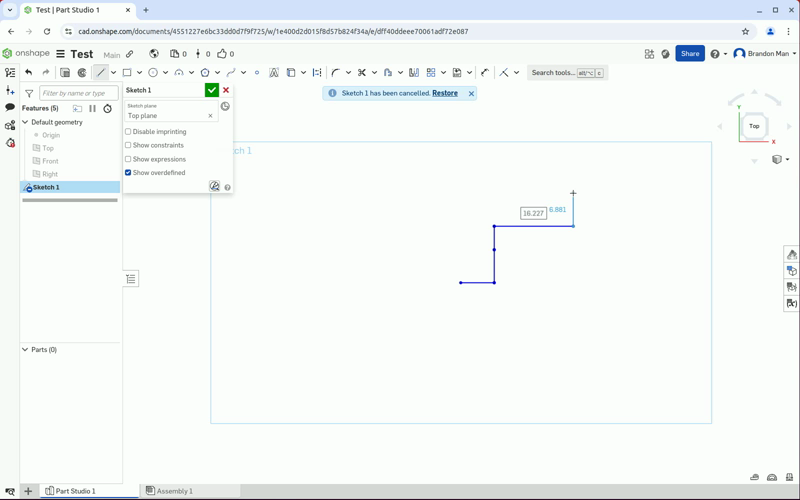
click(573, 192)
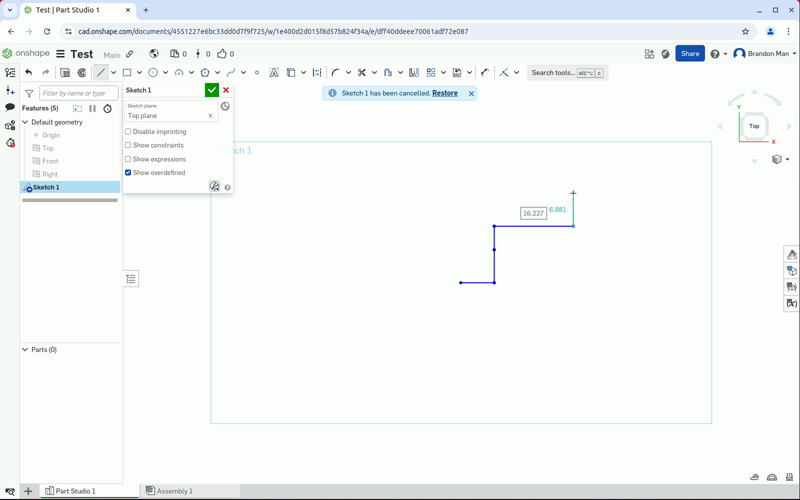
key_up(shift)
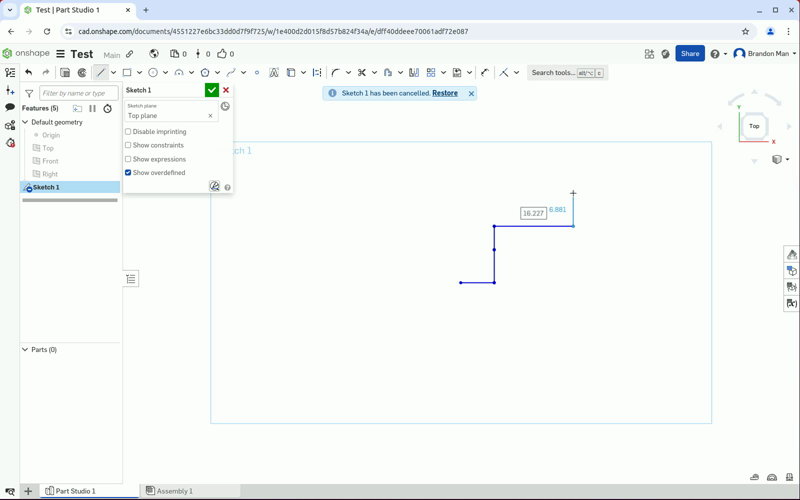
key_down(shift)
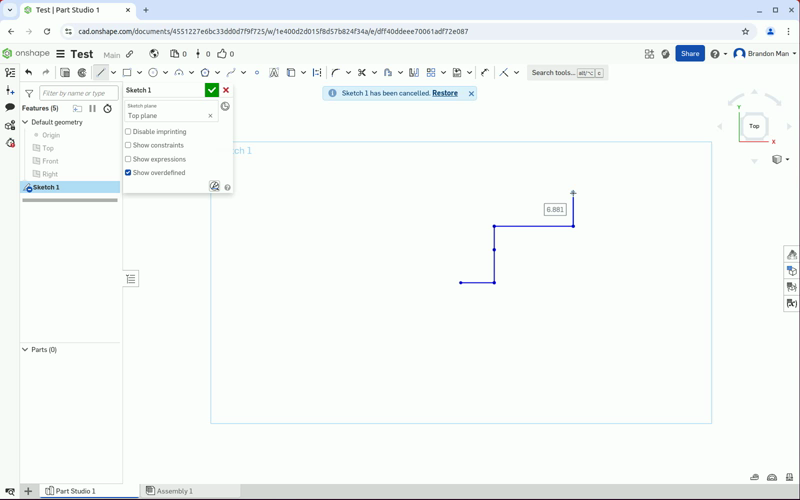
mouse_move(460, 192)
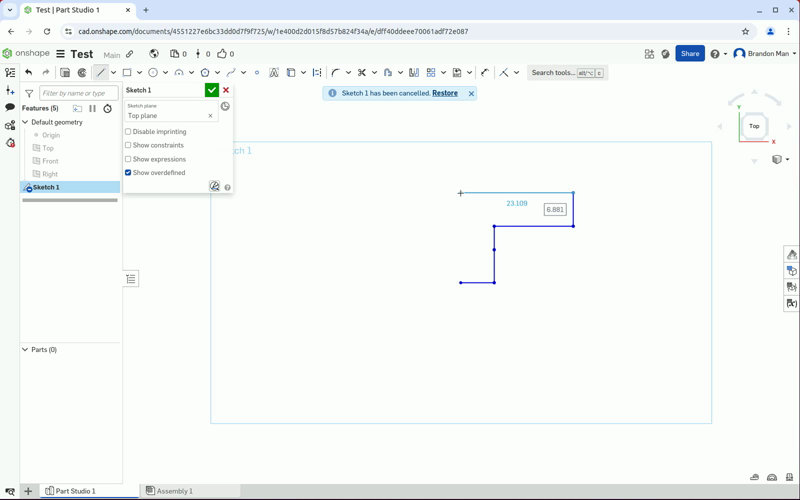
click(460, 192)
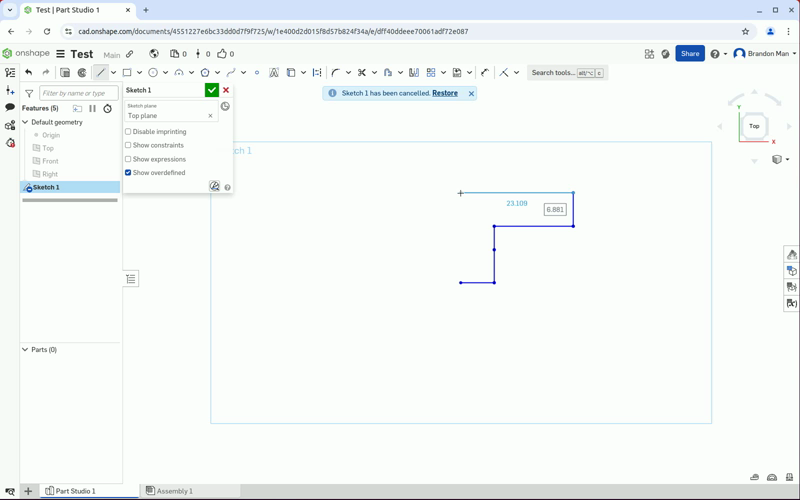
key_up(shift)
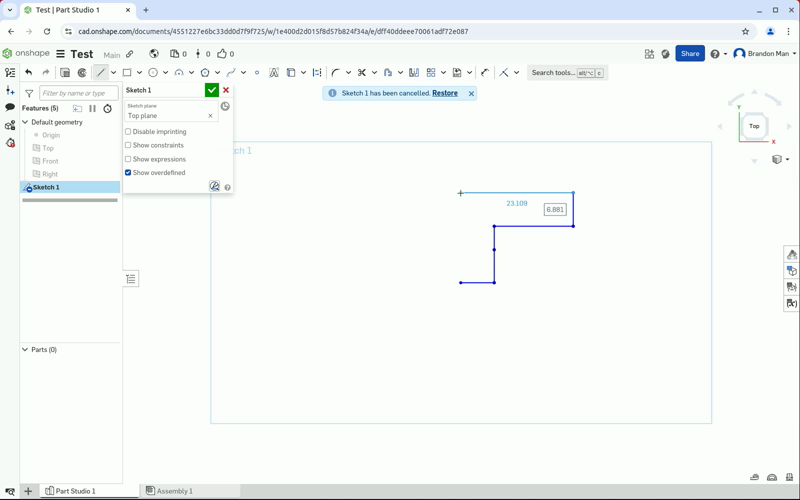
key_down(shift)
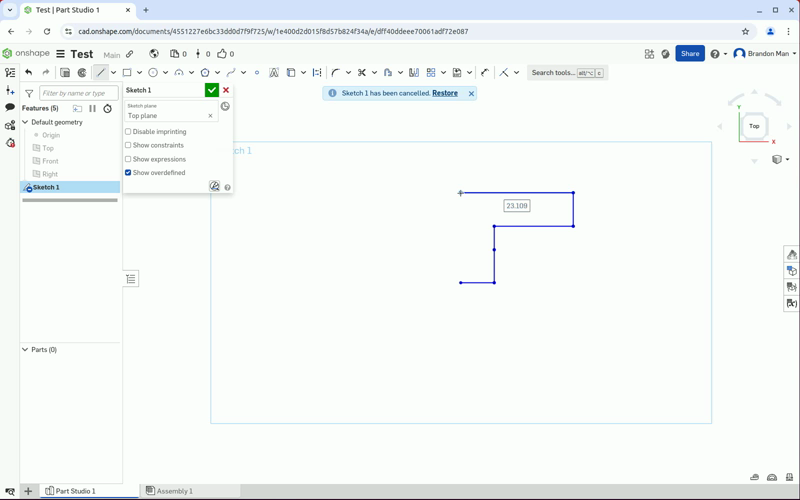
mouse_move(460, 282)
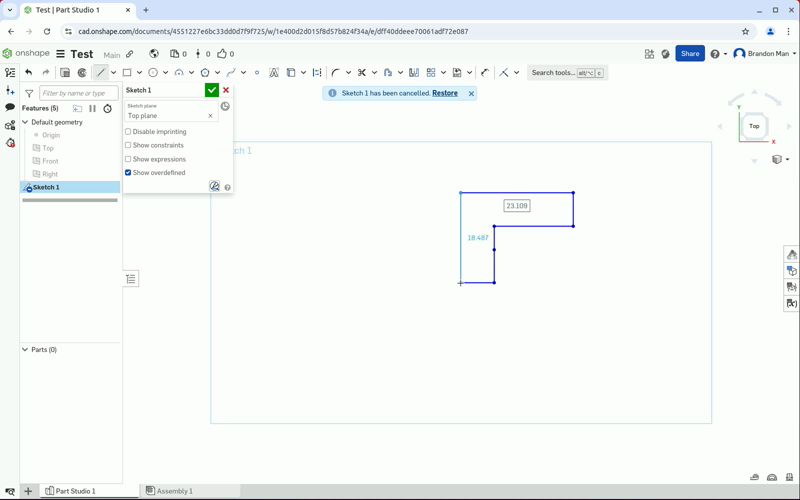
key_up(shift)
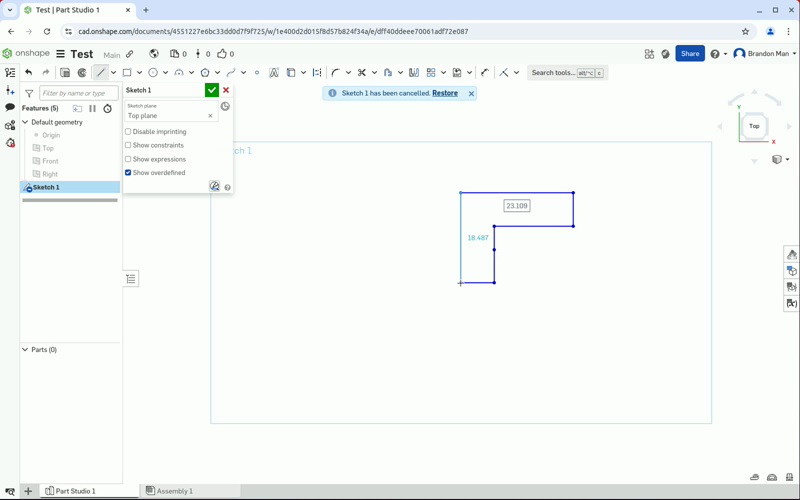
click(460, 282)
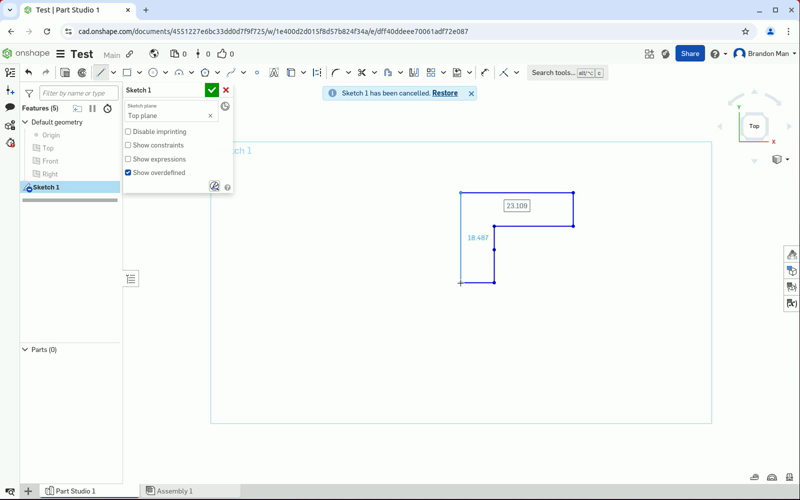
key(esc)
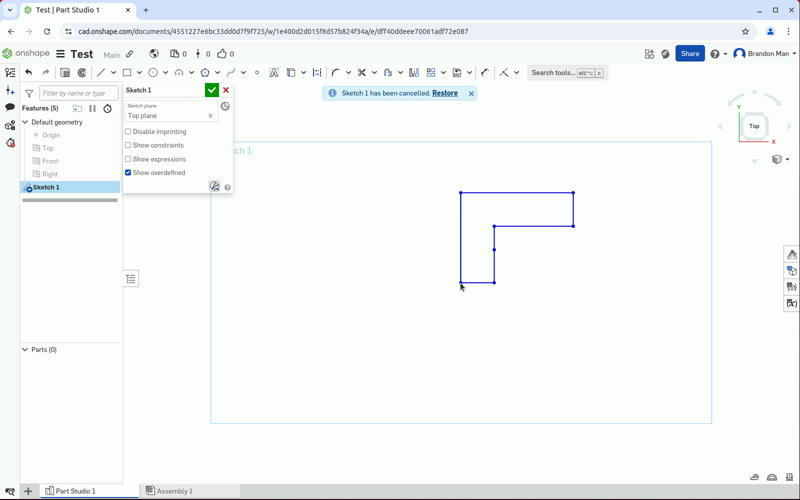
mouse_move(544, 221)
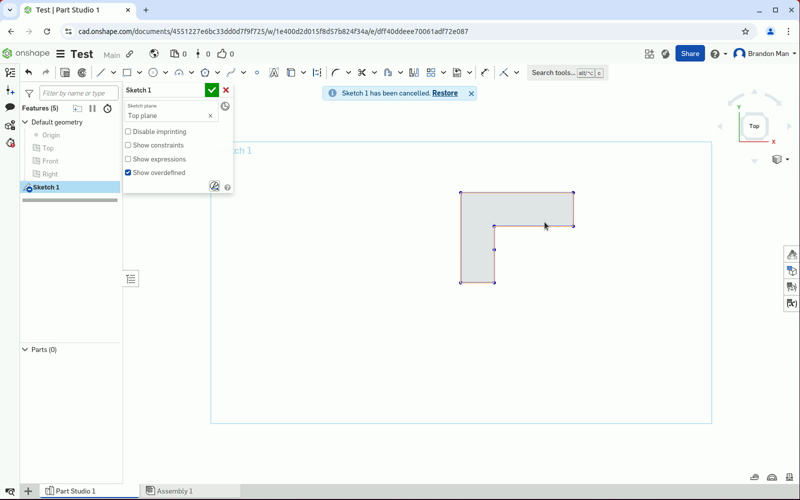
click(544, 221)
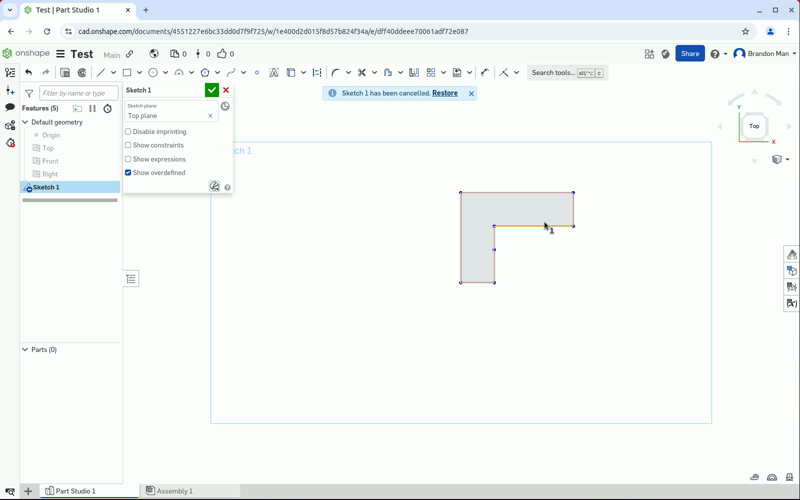
mouse_move(73, 352)
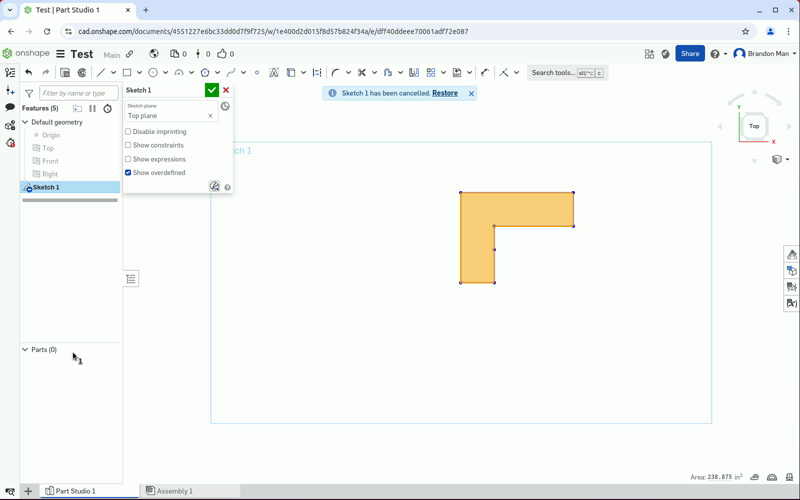
key(shift+y)
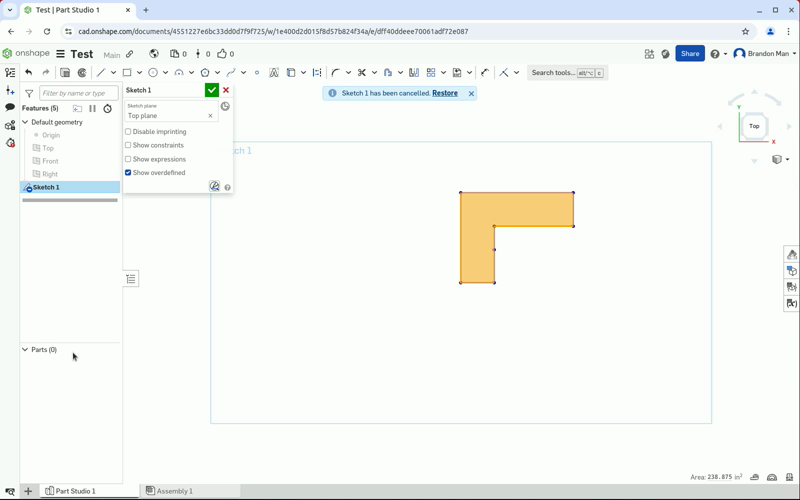
key(shift+e)
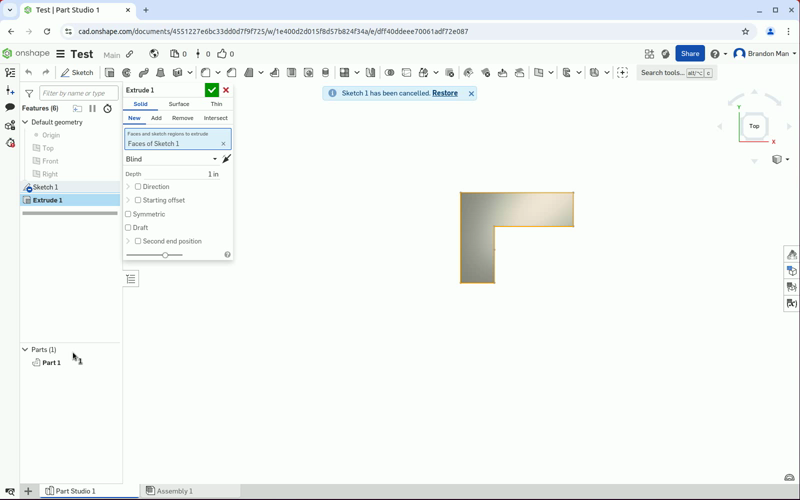
mouse_move(143, 106)
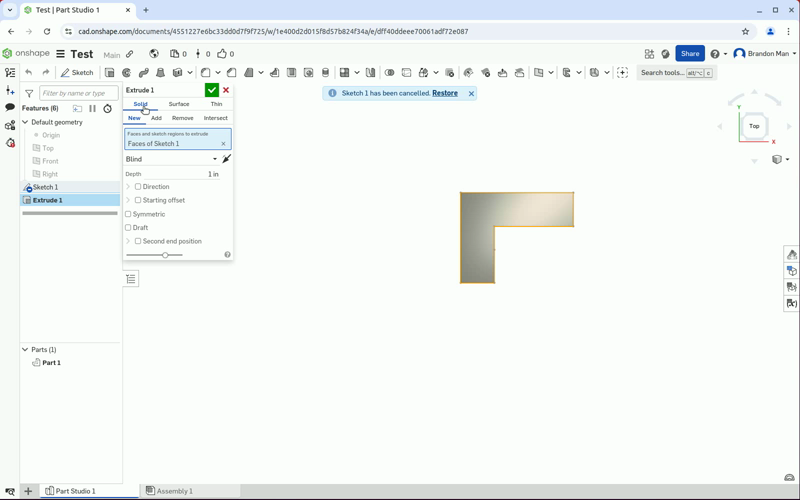
click(143, 106)
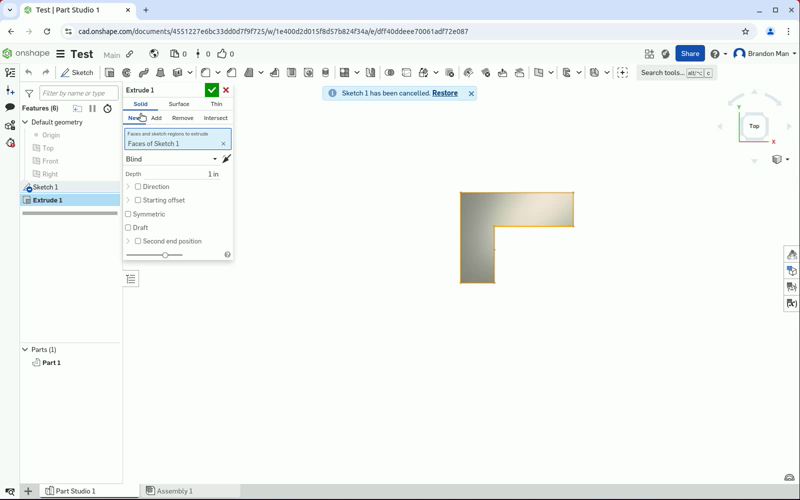
mouse_move(137, 120)
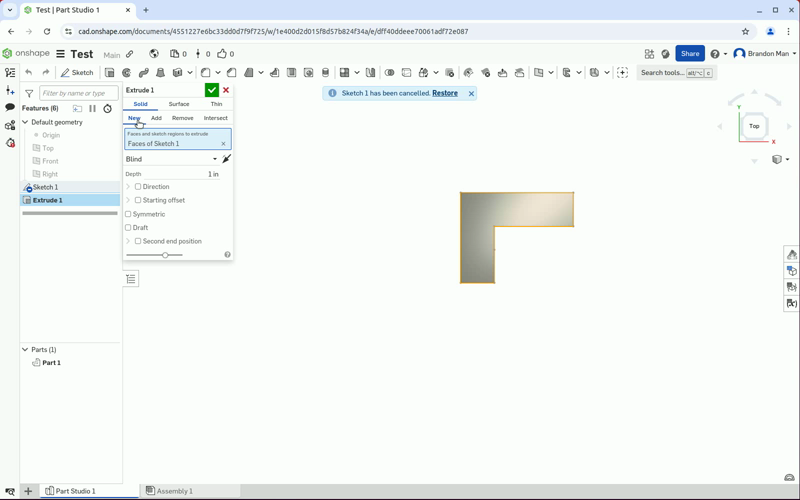
click(137, 120)
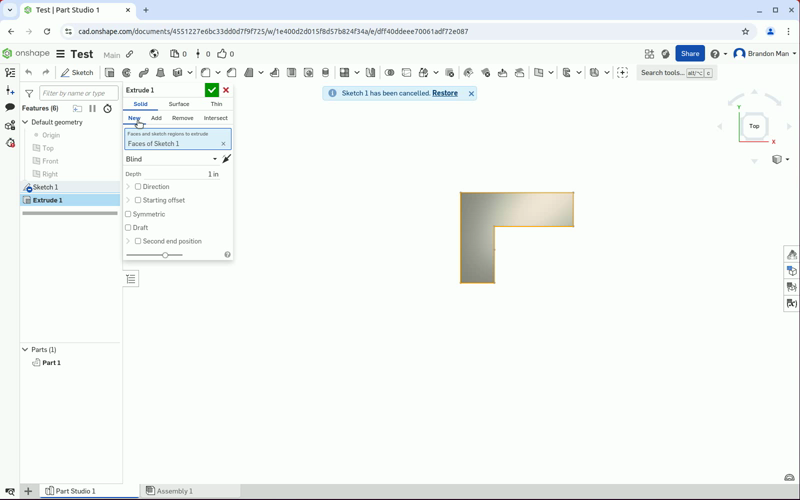
key(tab, 4)
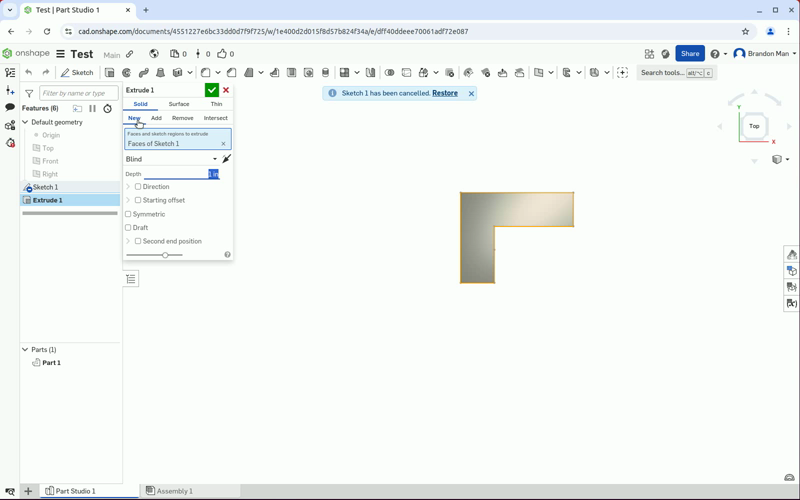
text(18.535)
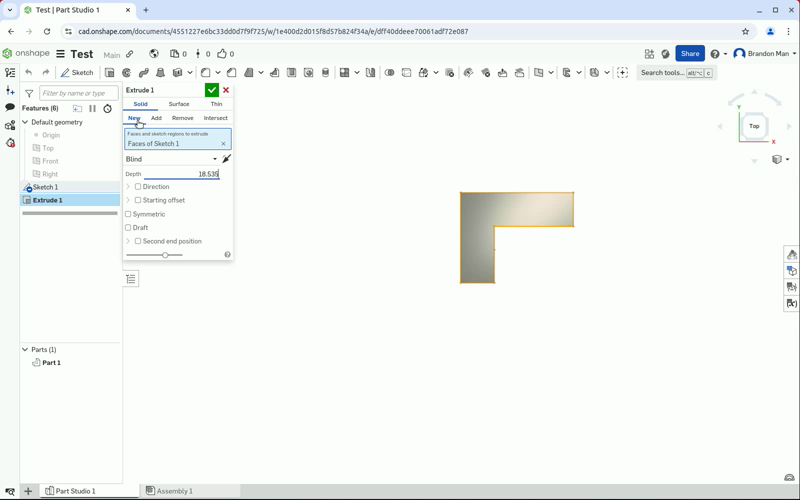
key(enter)
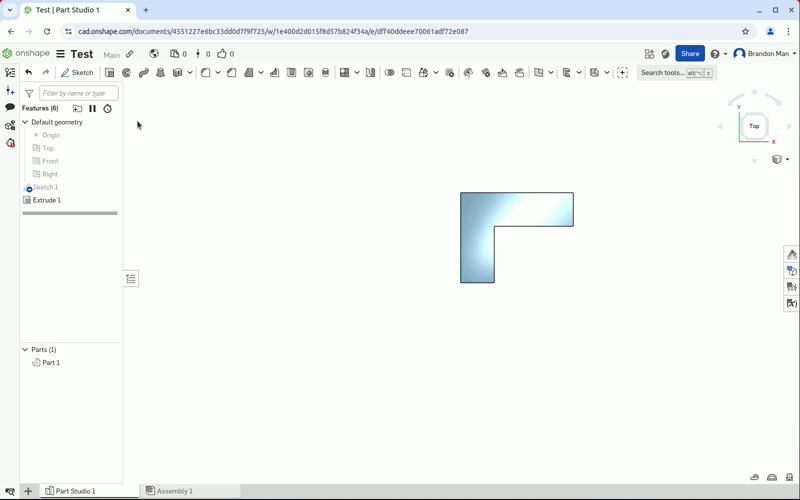
key(shift+h)
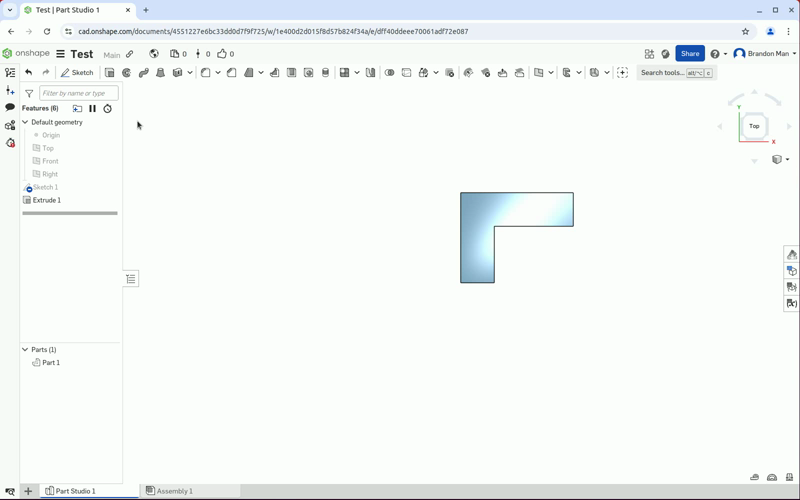
key(shift+h)
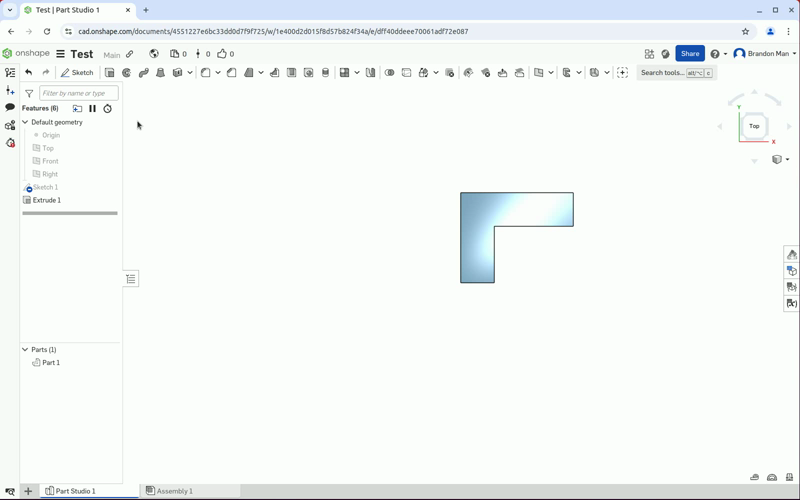
mouse_move(73, 189)
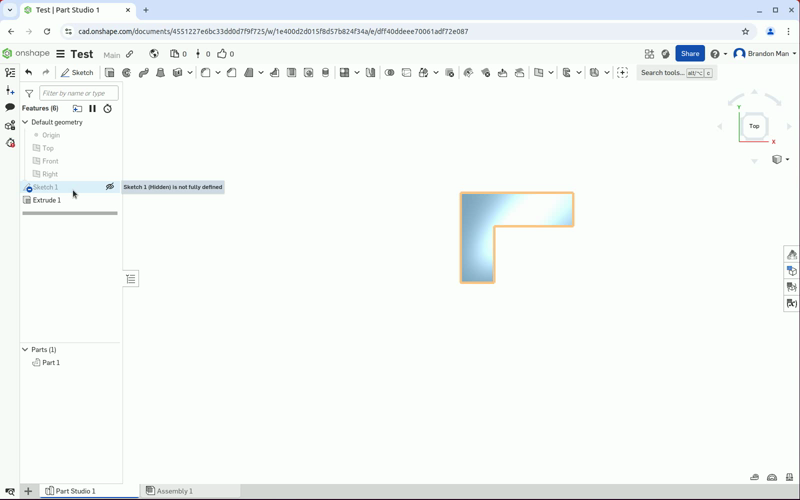
click(73, 189)
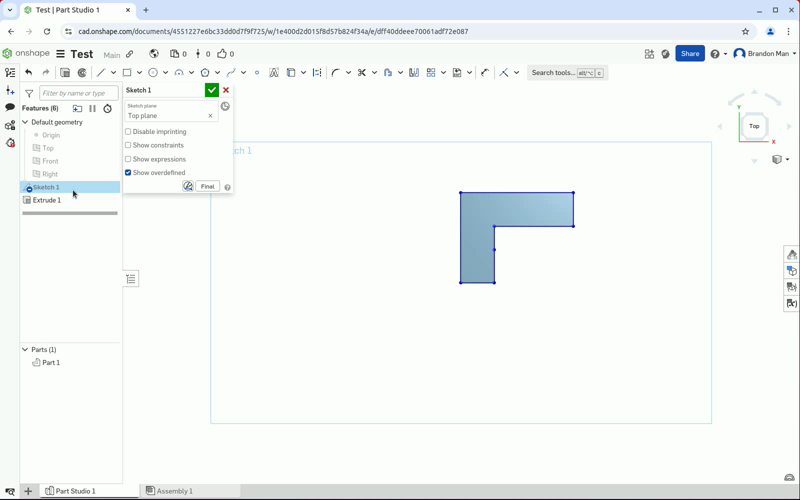
mouse_move(229, 92)
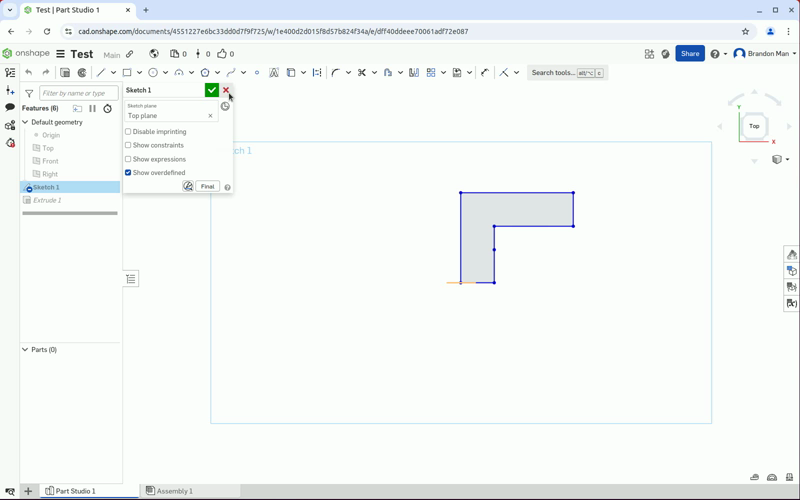
click(229, 92)
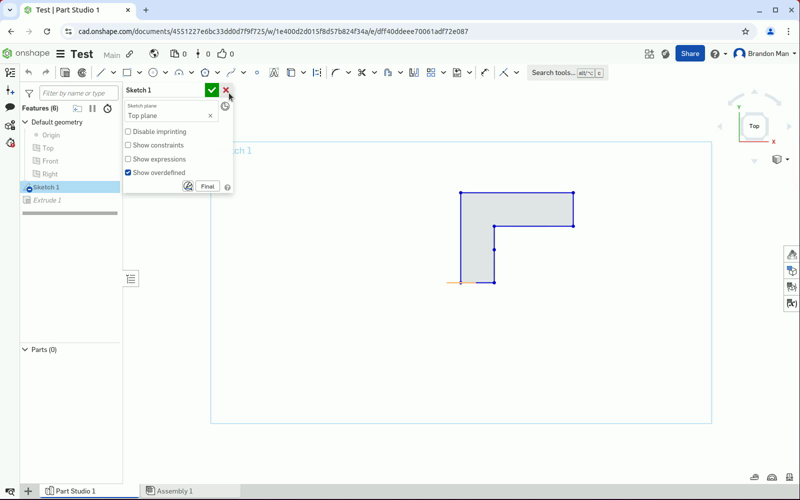
key(shift+s)
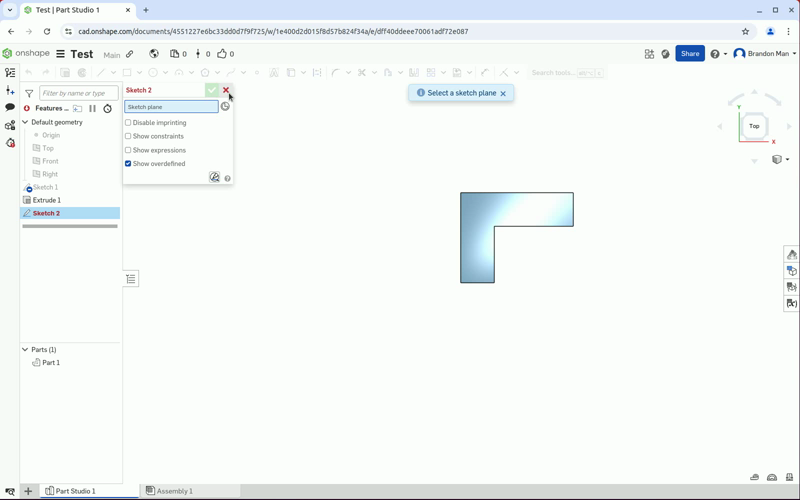
mouse_move(73, 150)
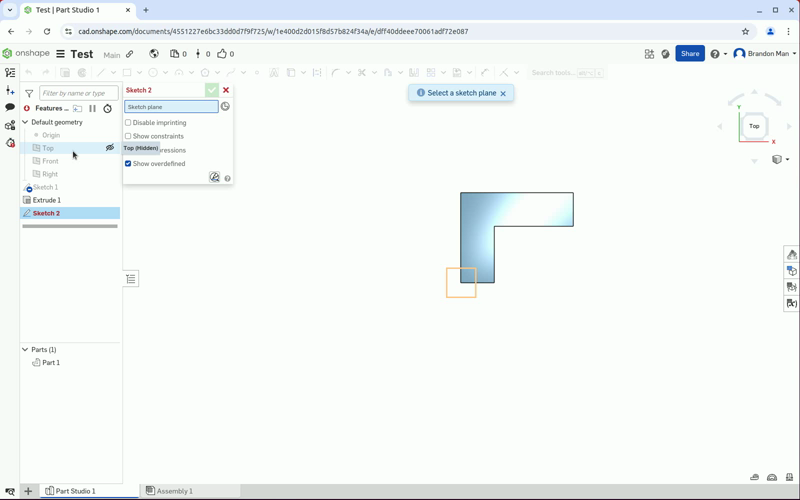
click(73, 150)
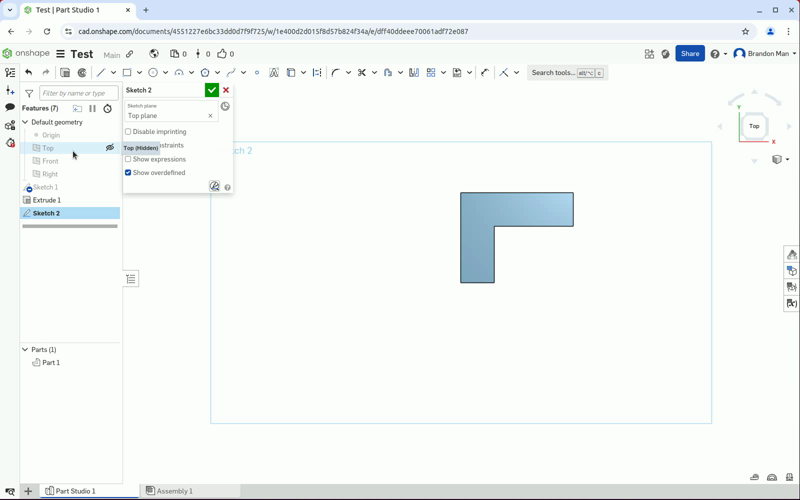
mouse_move(73, 352)
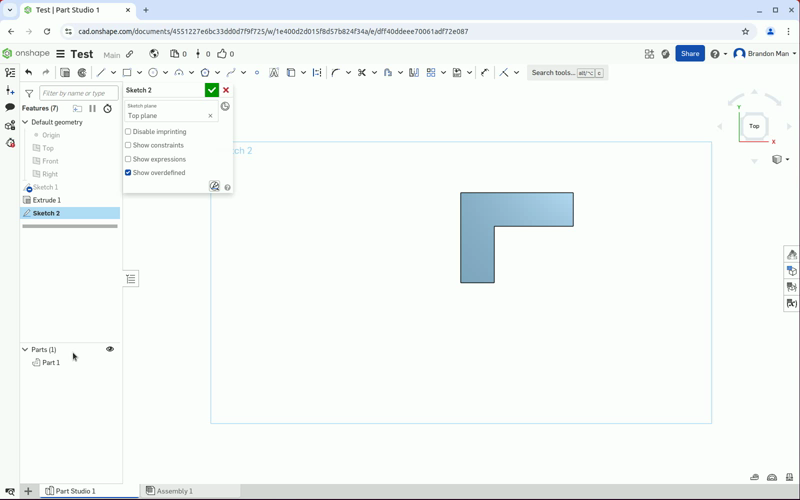
key(y)
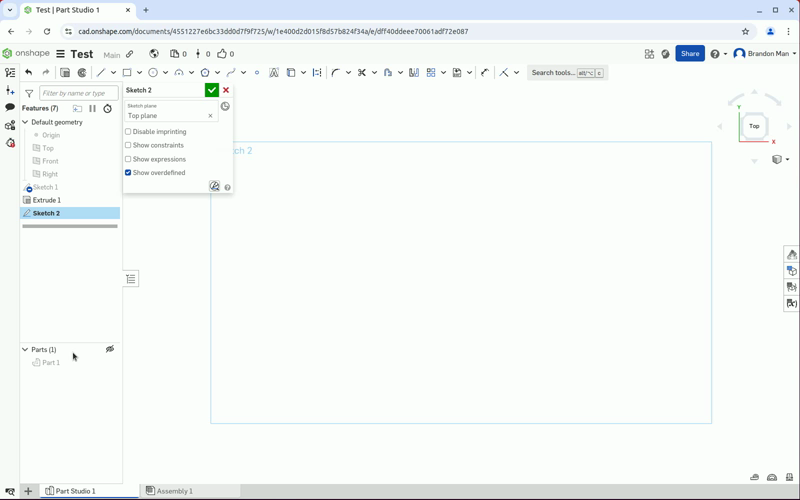
key(l)
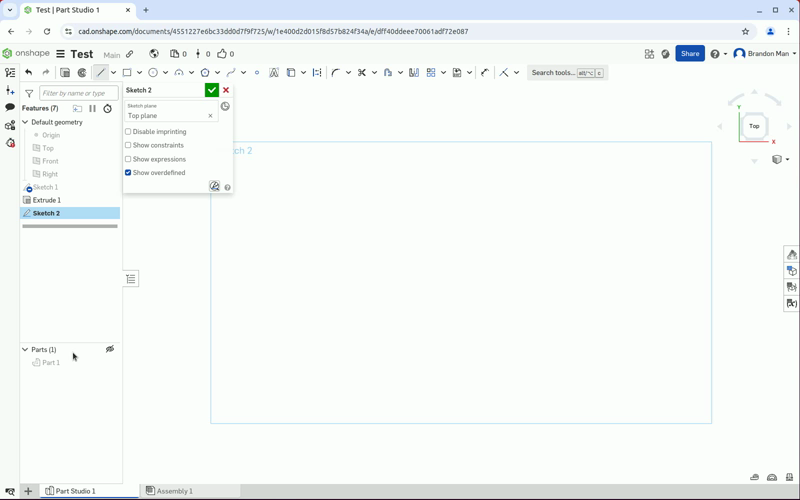
key_down(shift)
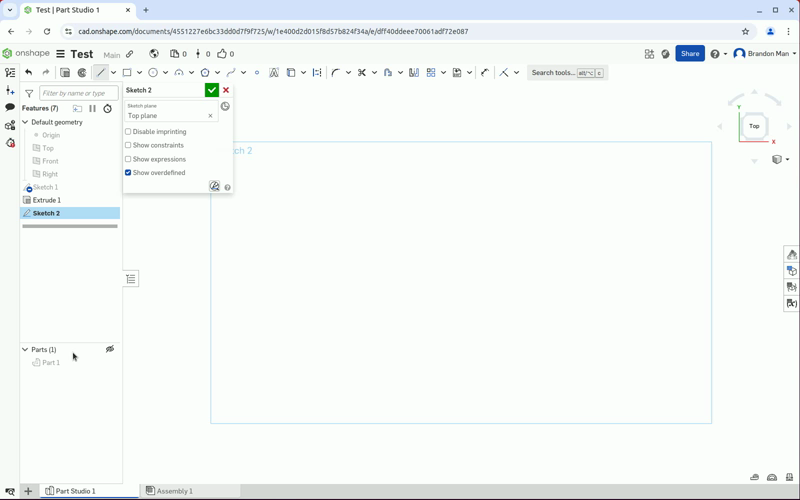
mouse_move(494, 249)
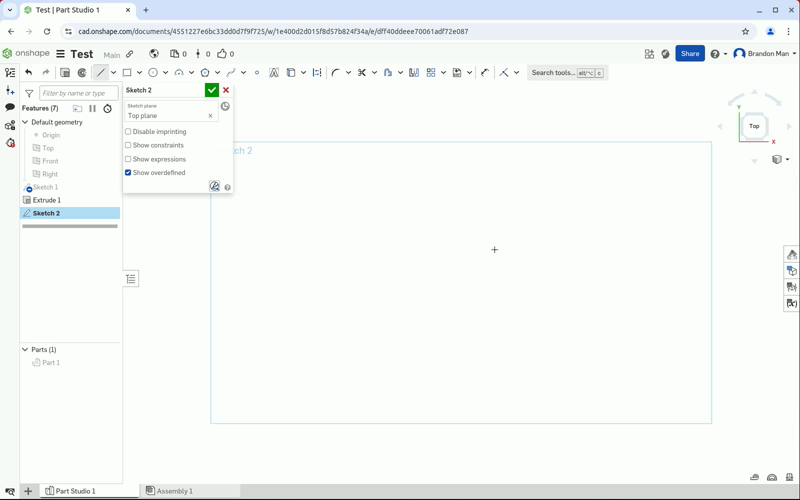
click(494, 249)
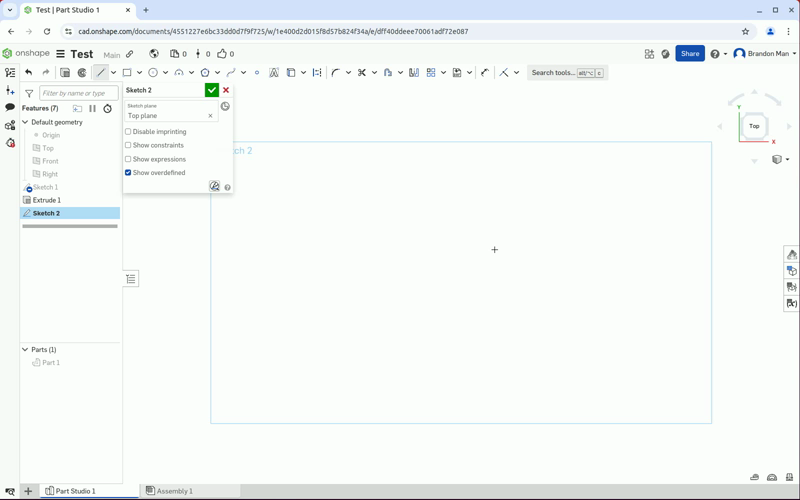
key_up(shift)
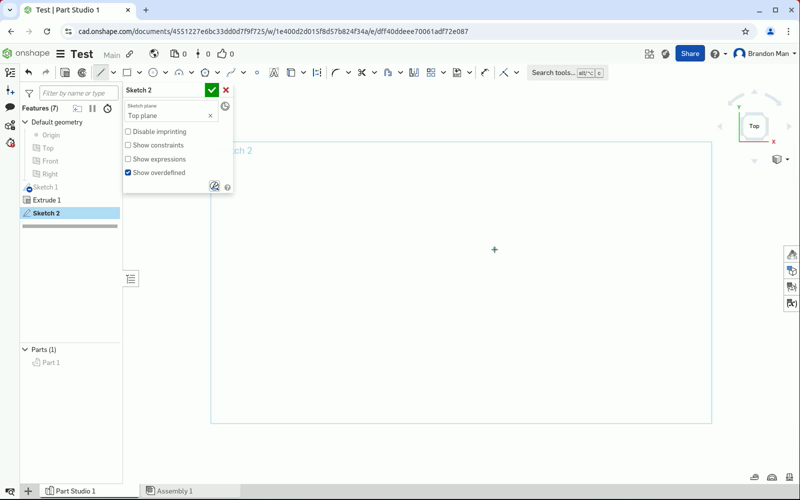
key_down(shift)
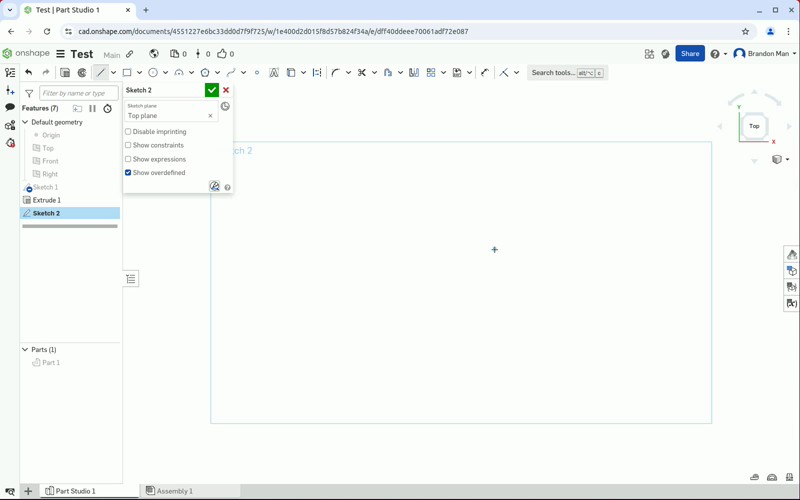
mouse_move(524, 249)
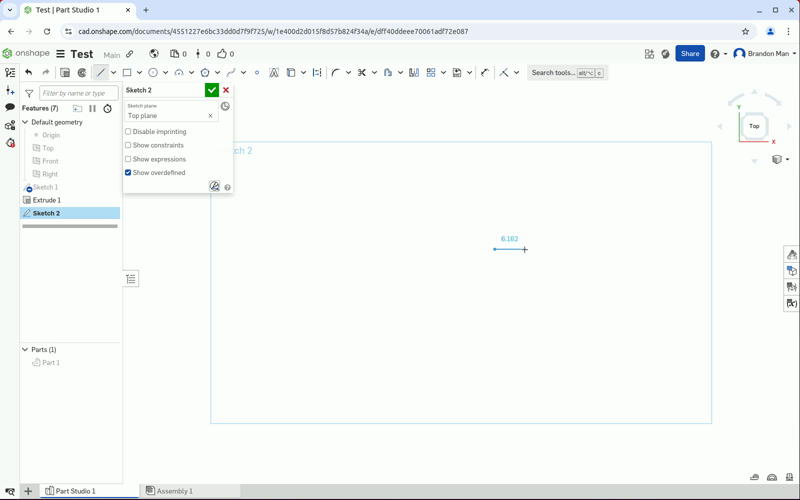
mouse_move(539, 249)
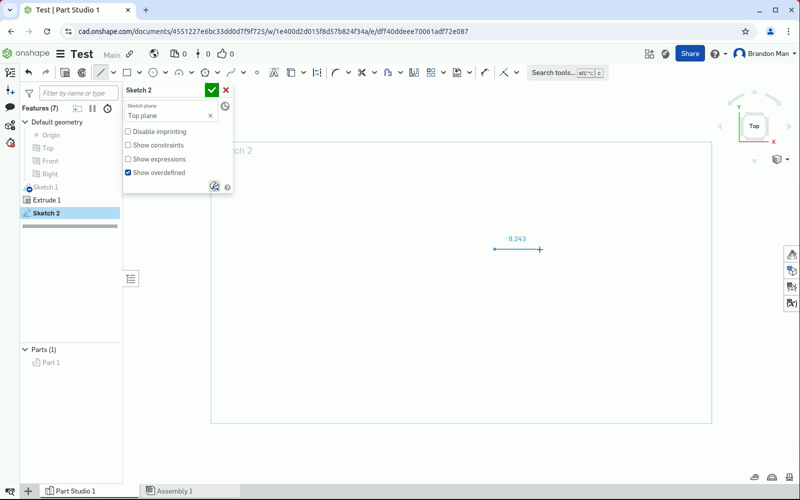
click(539, 249)
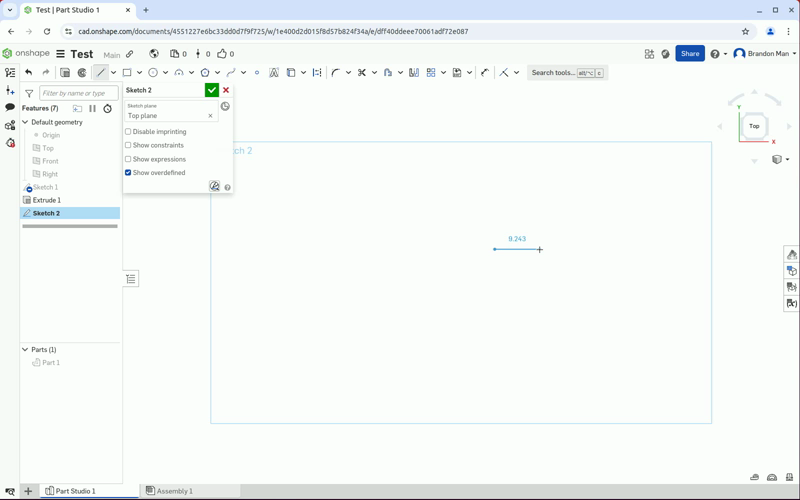
key_up(shift)
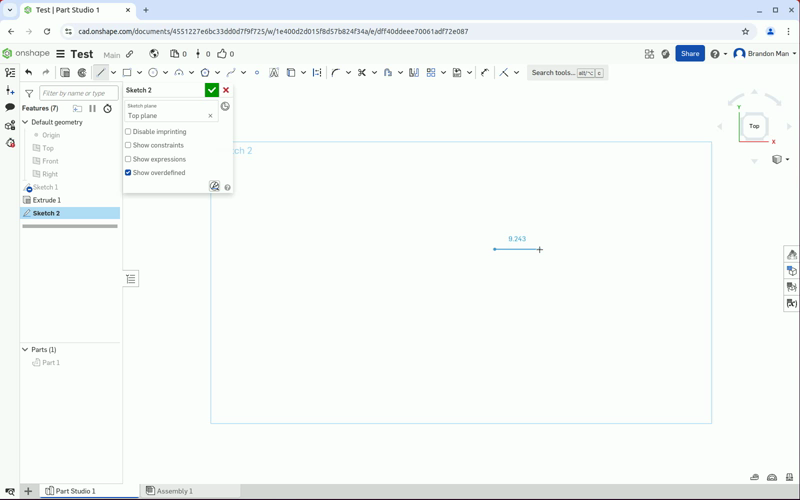
key_down(shift)
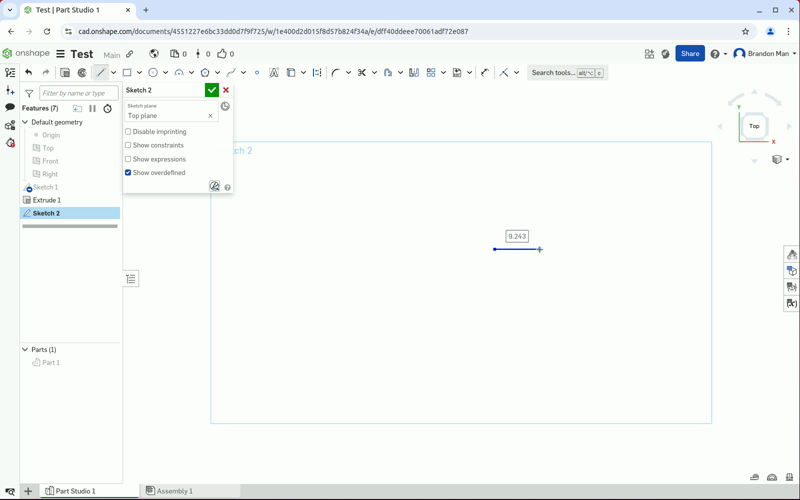
mouse_move(569, 249)
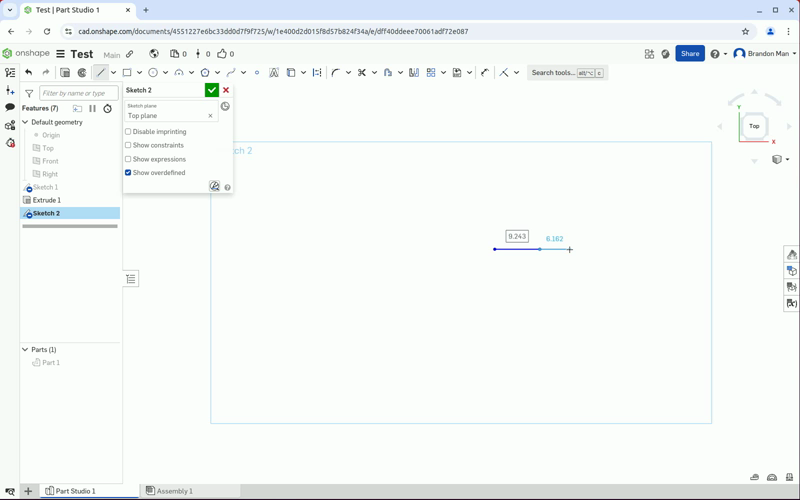
mouse_move(573, 249)
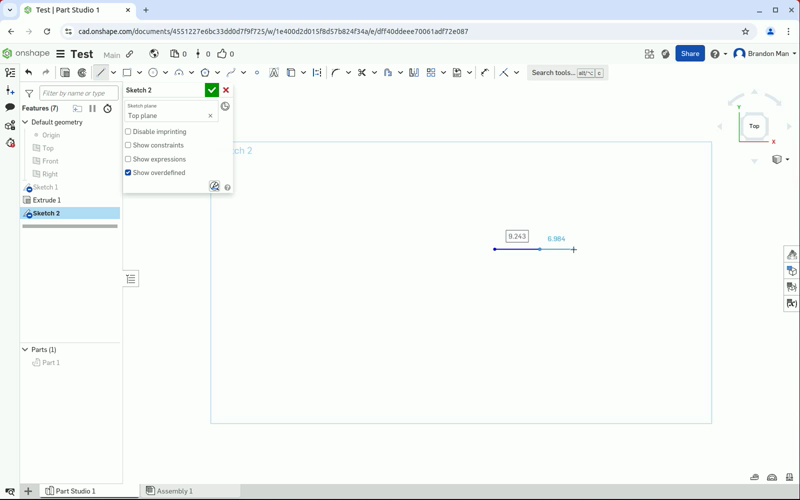
click(573, 249)
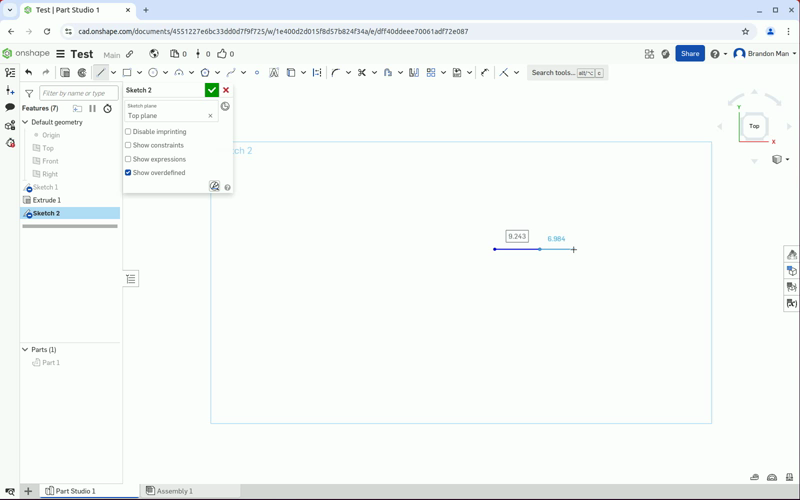
key_up(shift)
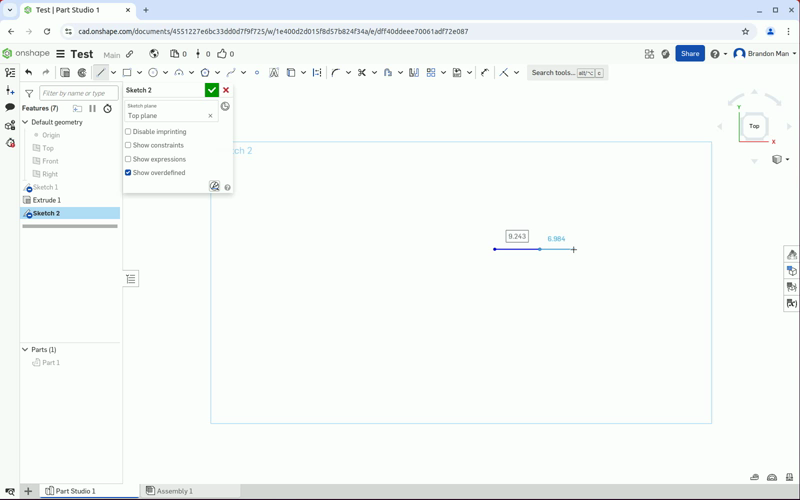
key_down(shift)
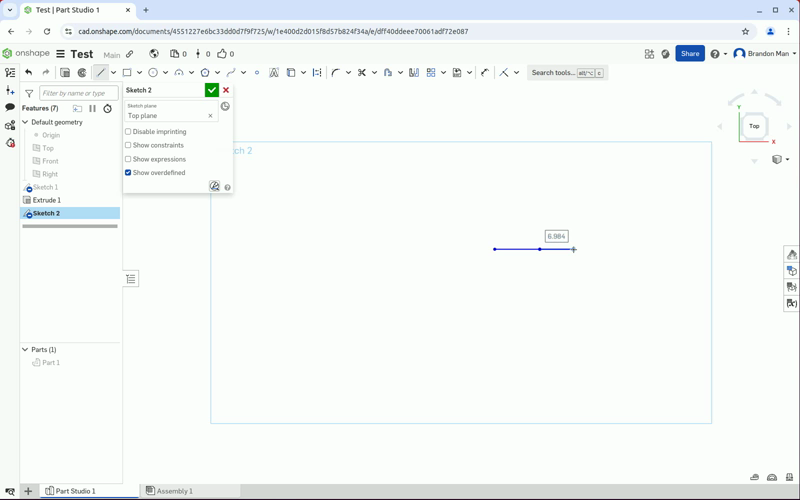
mouse_move(589, 249)
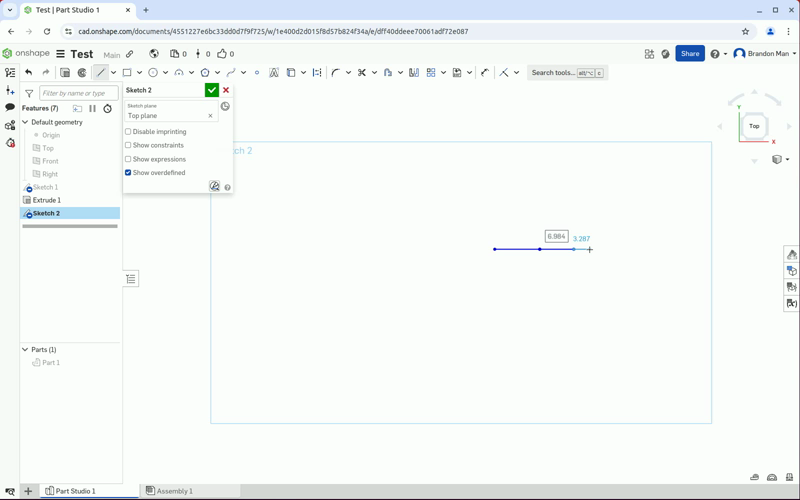
mouse_move(573, 226)
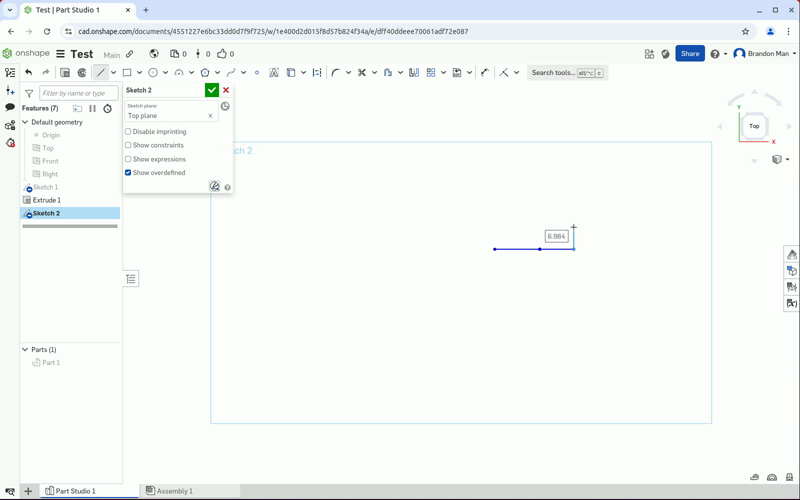
click(573, 226)
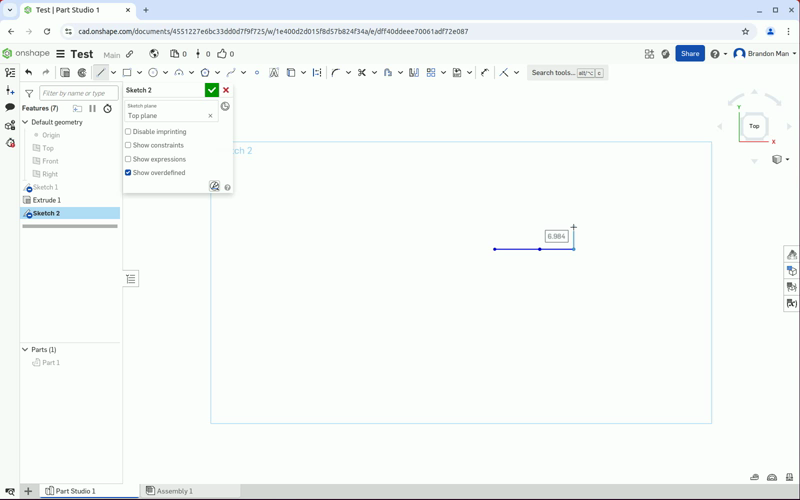
key_up(shift)
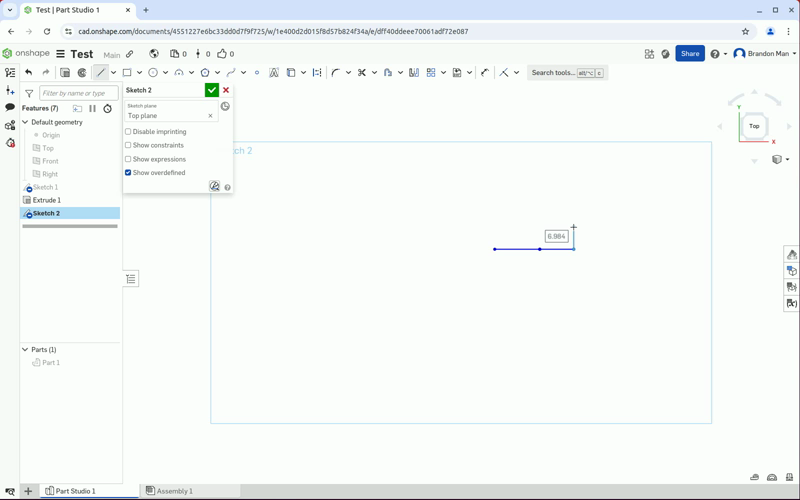
key_down(shift)
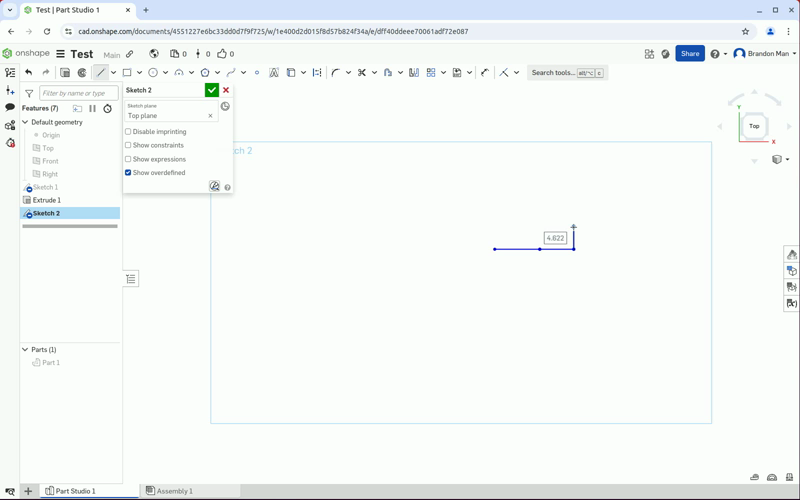
mouse_move(494, 226)
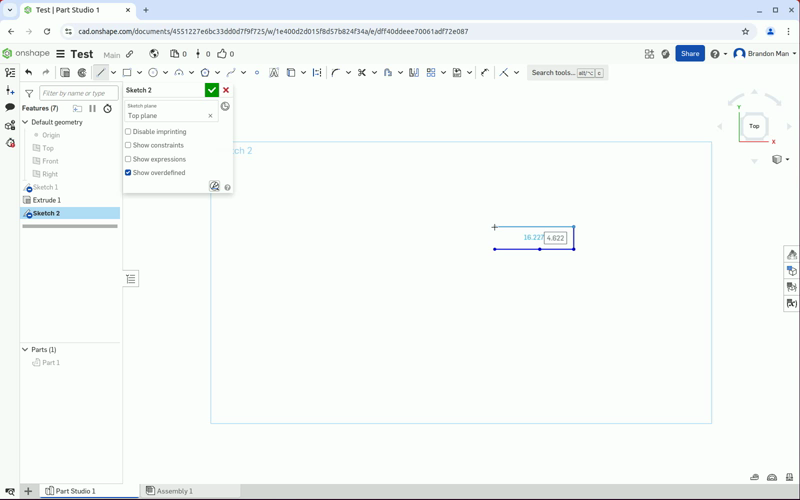
click(494, 226)
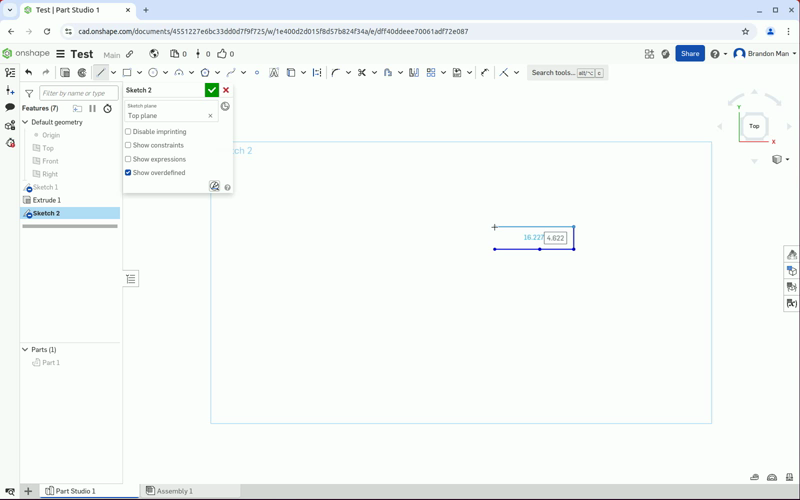
key_up(shift)
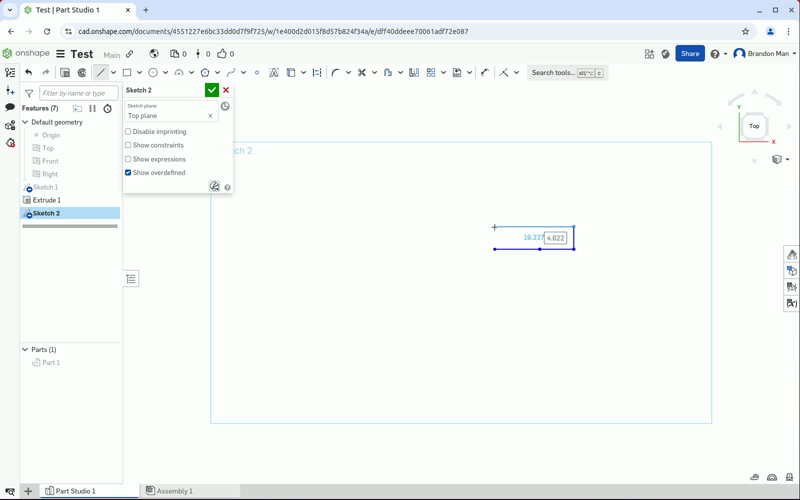
mouse_move(524, 226)
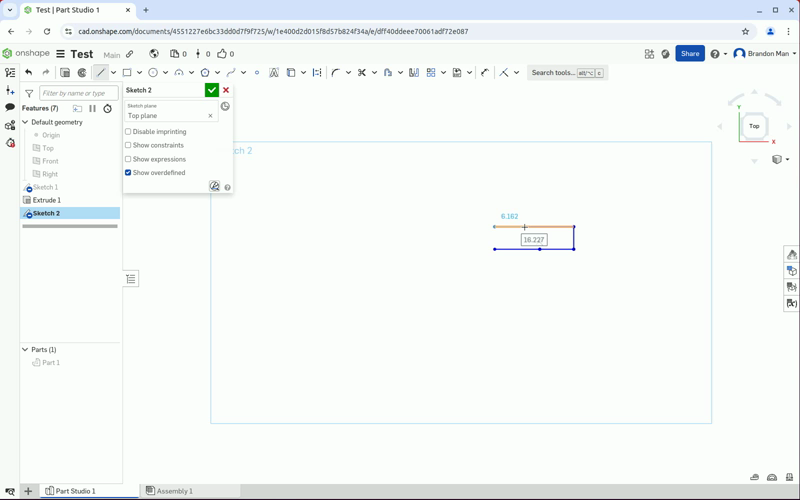
key_down(shift)
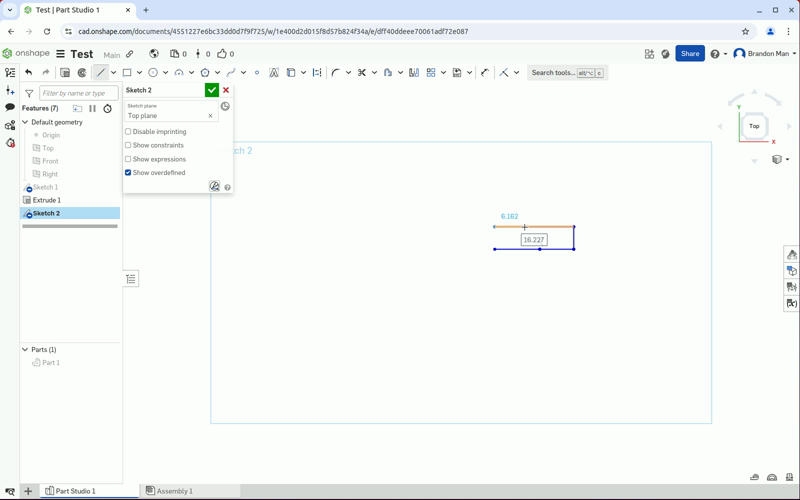
mouse_move(494, 249)
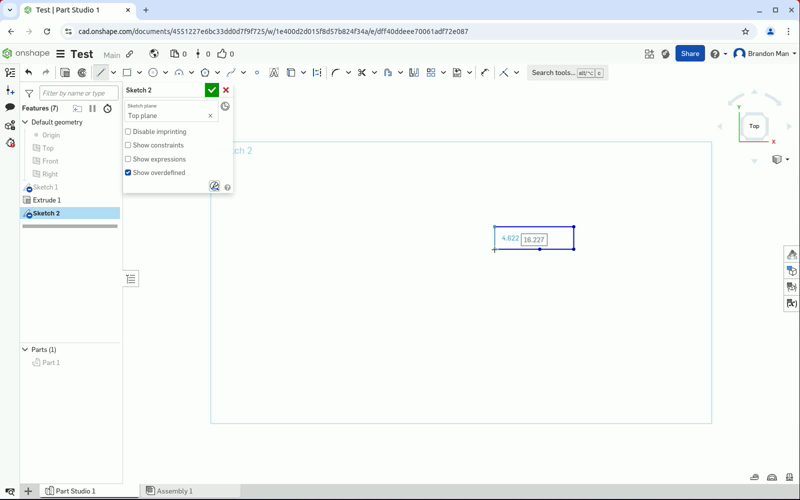
key_up(shift)
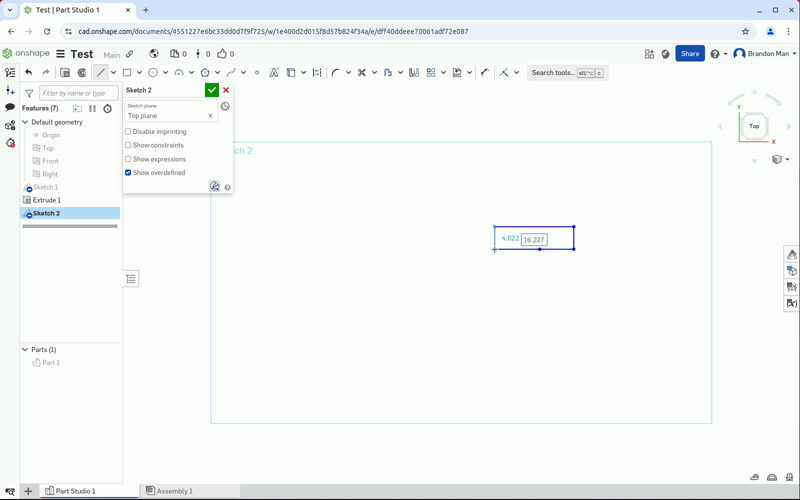
click(494, 249)
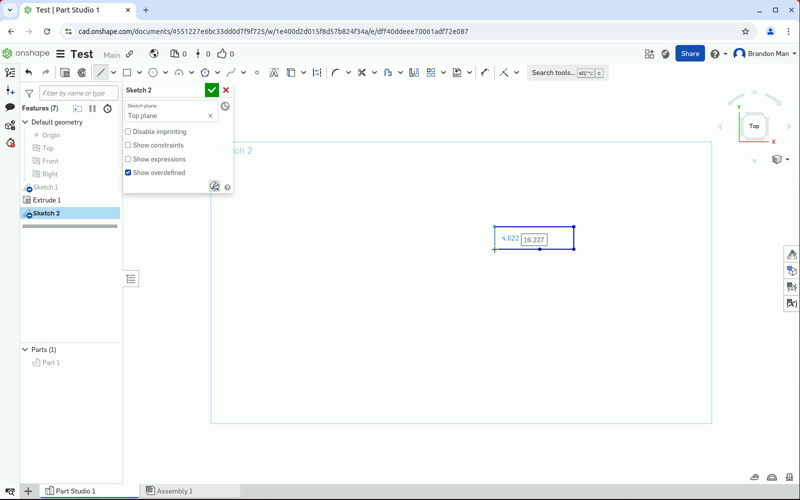
key(esc)
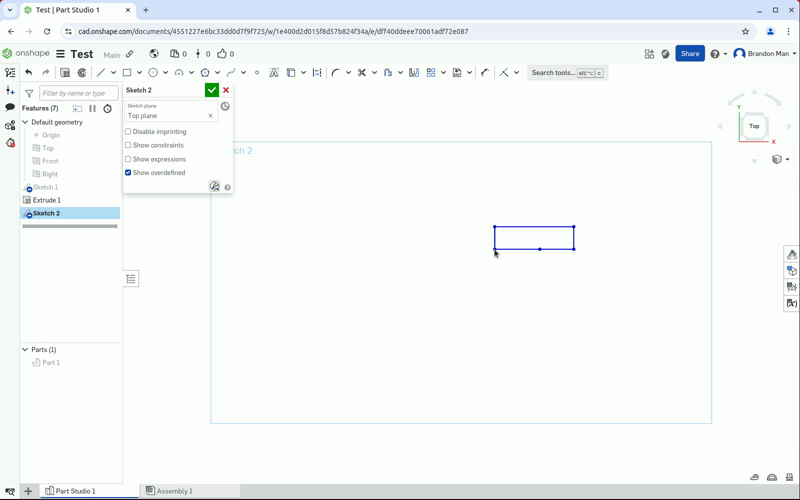
mouse_move(565, 229)
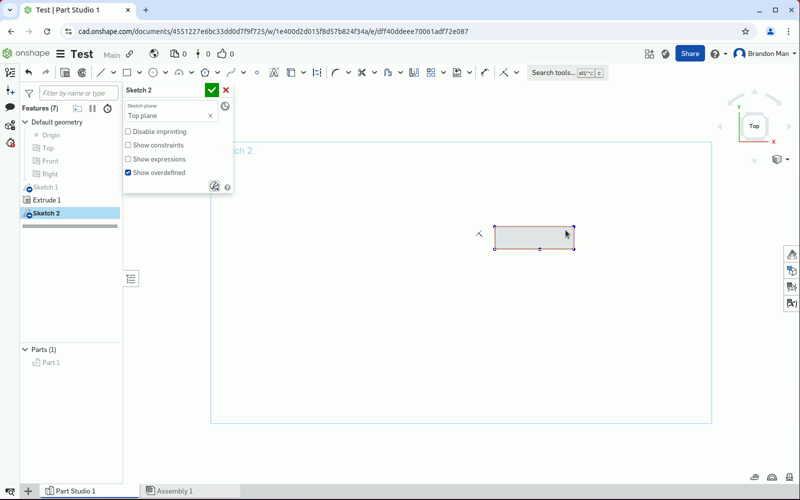
scroll(6)
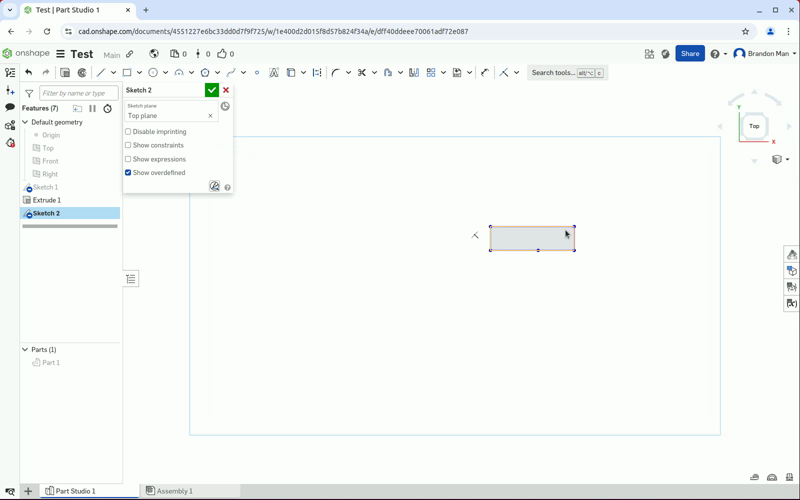
scroll(6)
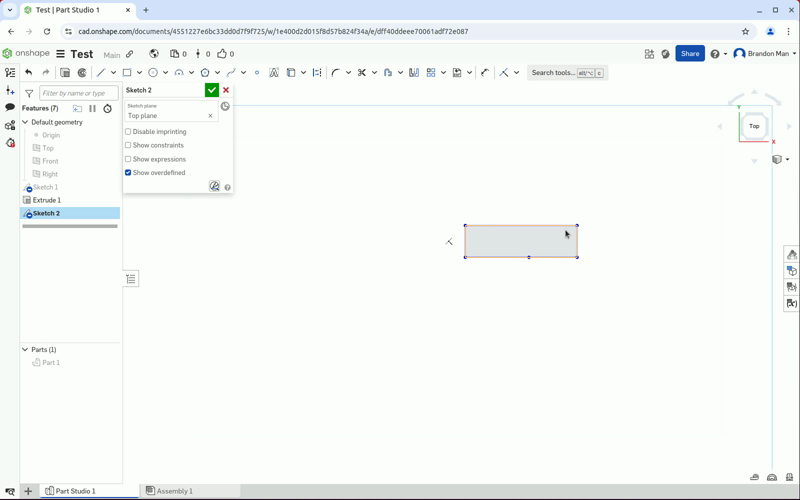
scroll(6)
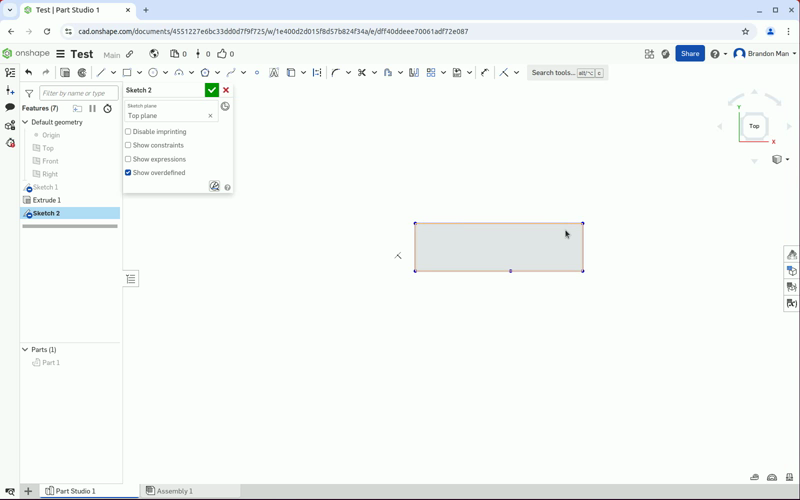
scroll(6)
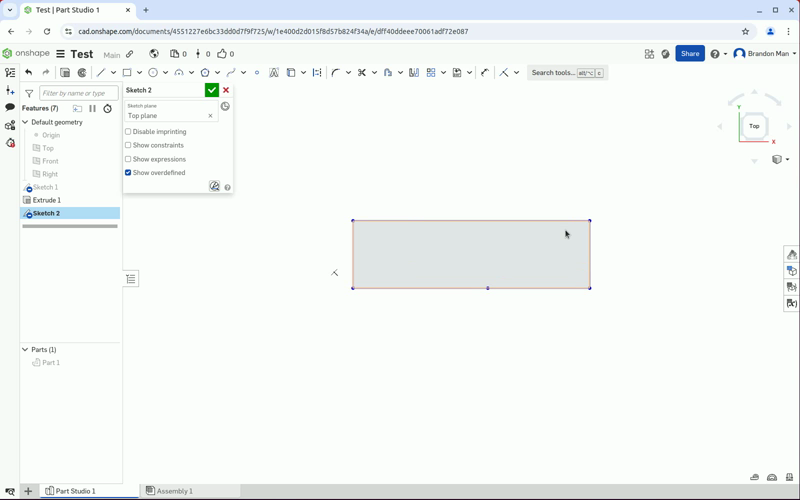
scroll(6)
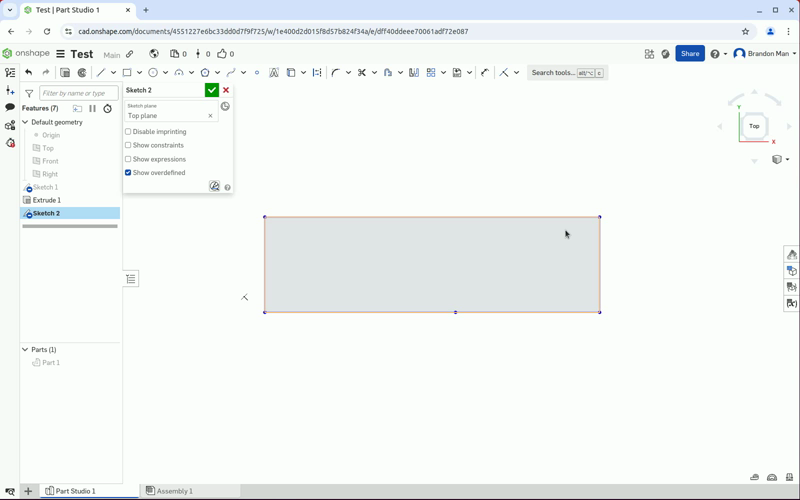
scroll(6)
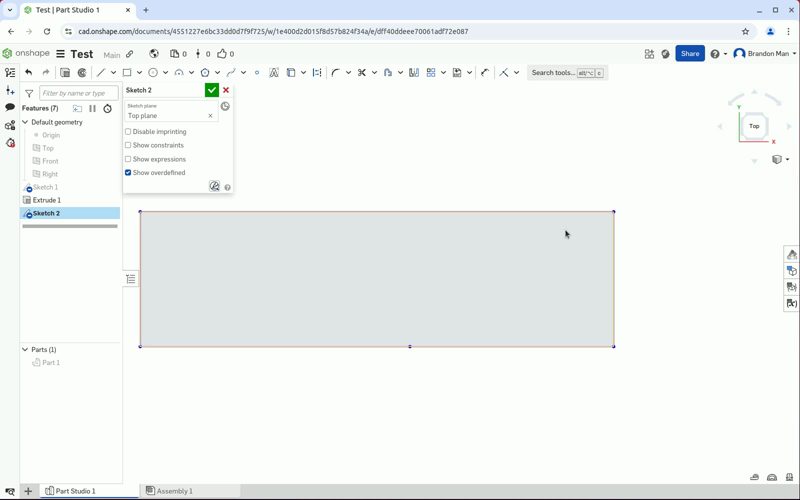
scroll(6)
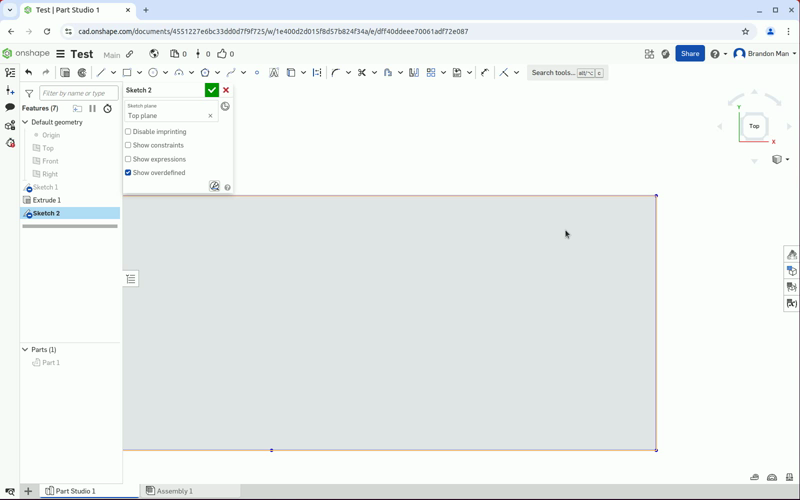
click(565, 229)
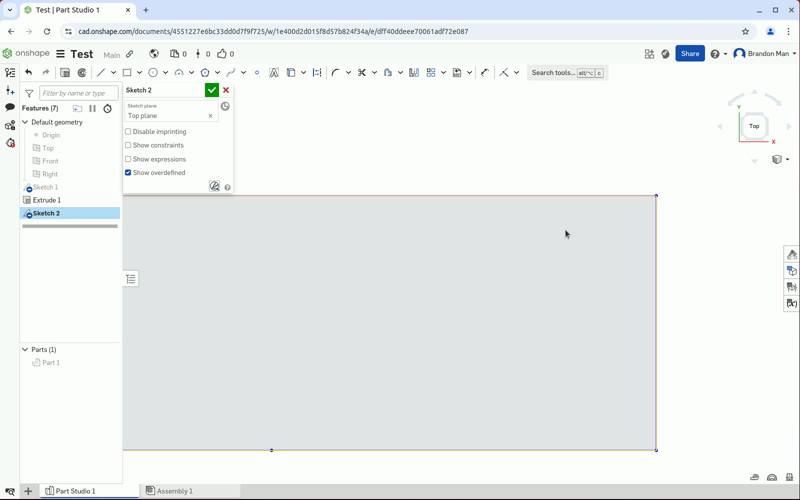
scroll(-6)
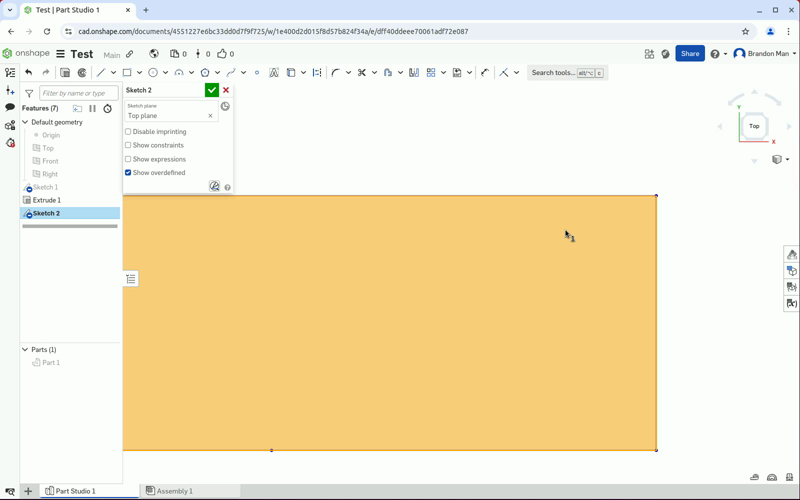
scroll(-6)
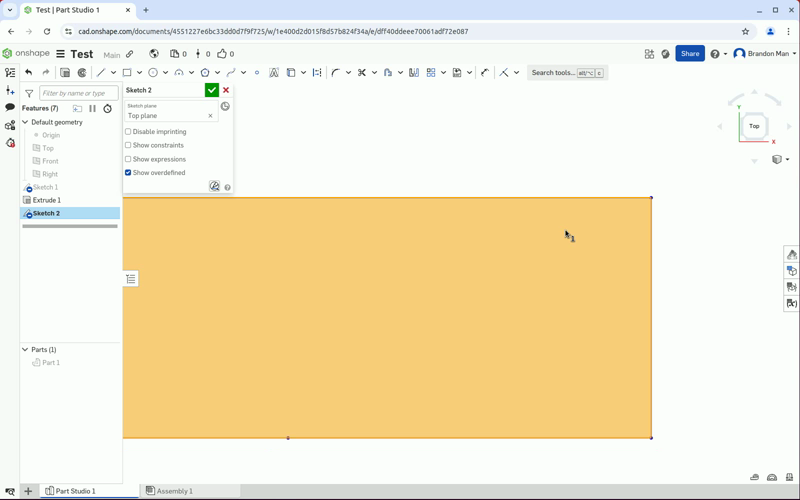
scroll(-6)
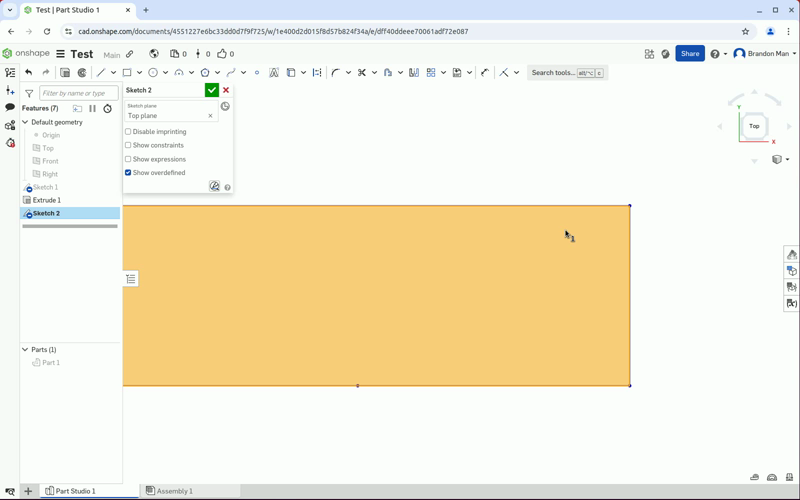
scroll(-6)
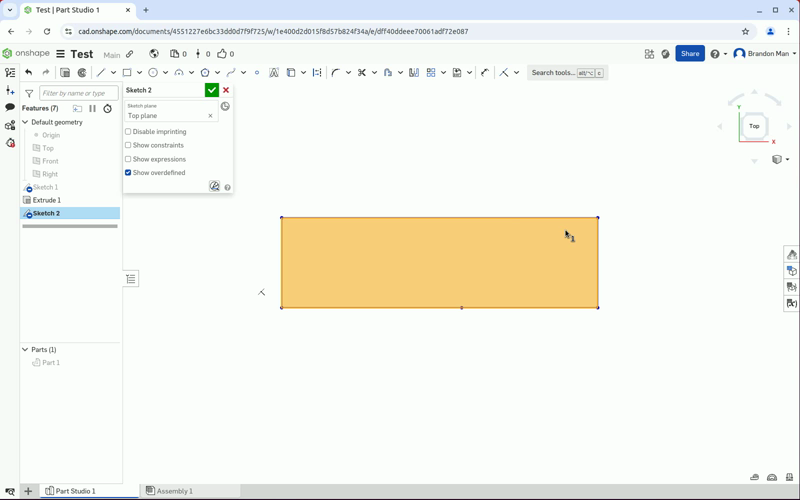
scroll(-6)
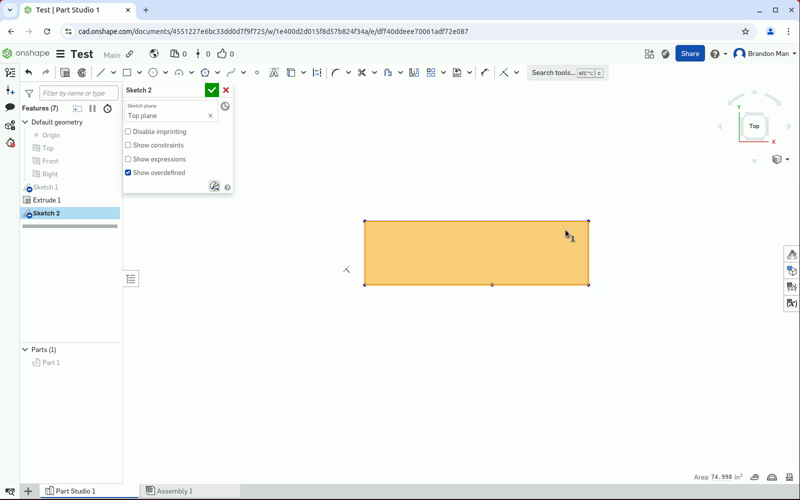
scroll(-6)
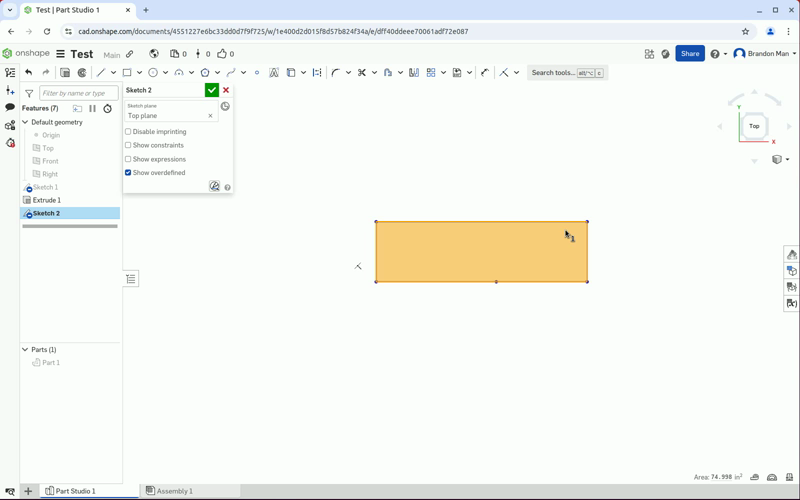
scroll(-6)
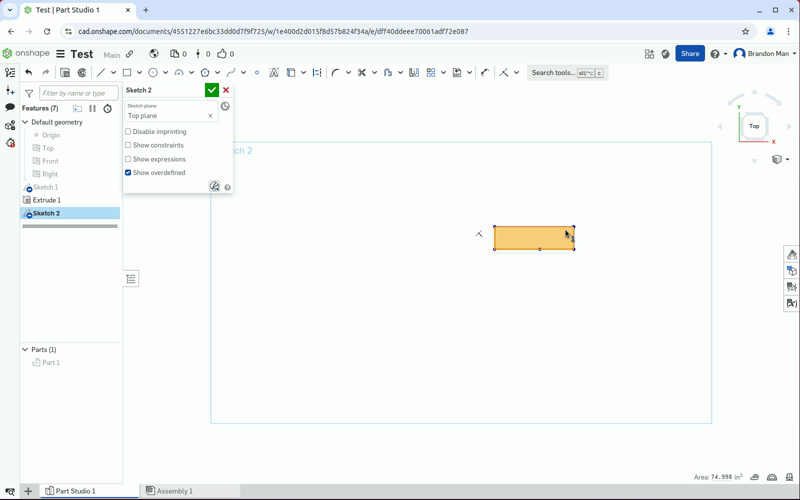
mouse_move(73, 352)
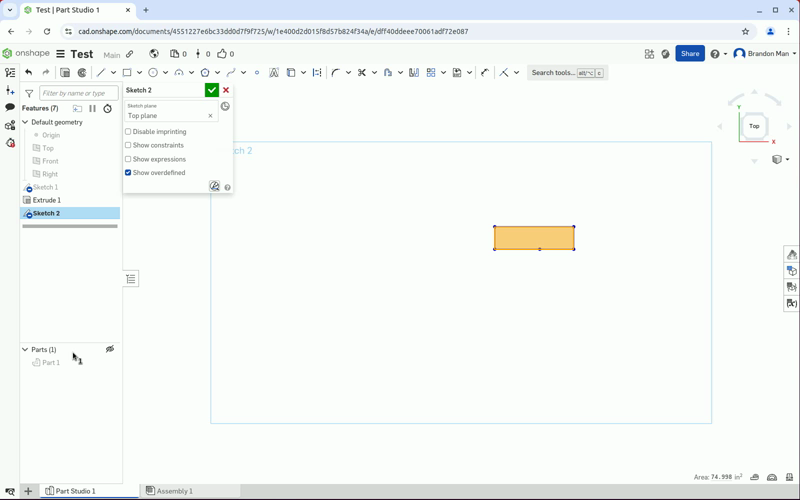
key(shift+y)
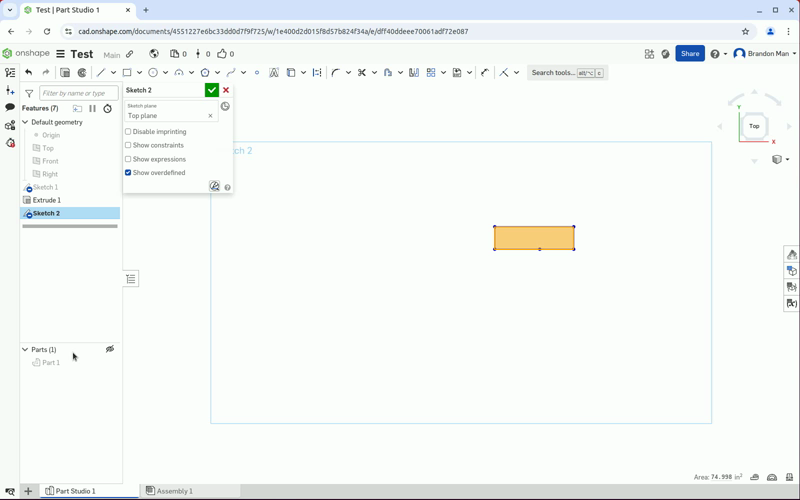
key(shift+e)
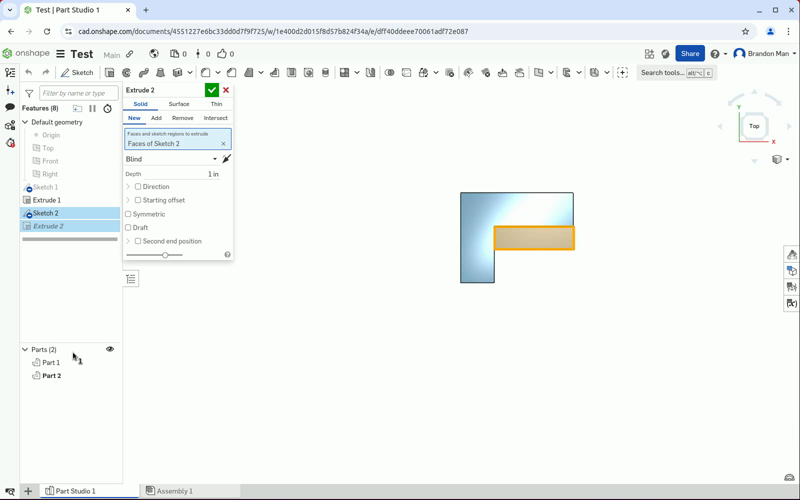
mouse_move(143, 106)
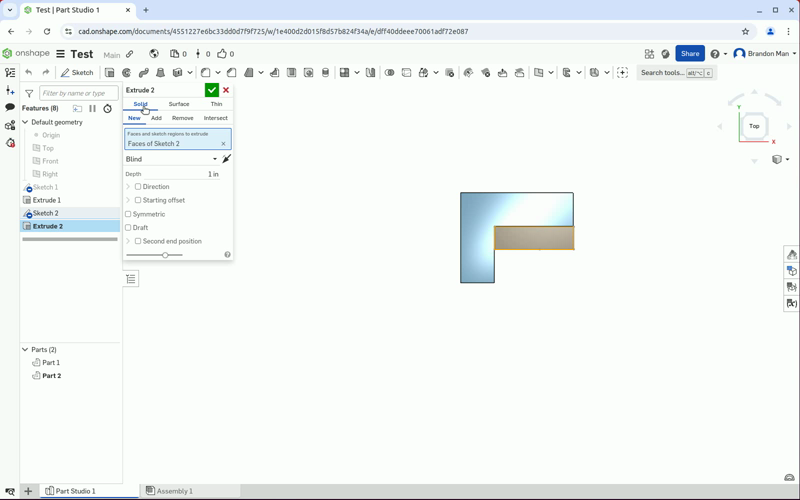
click(143, 106)
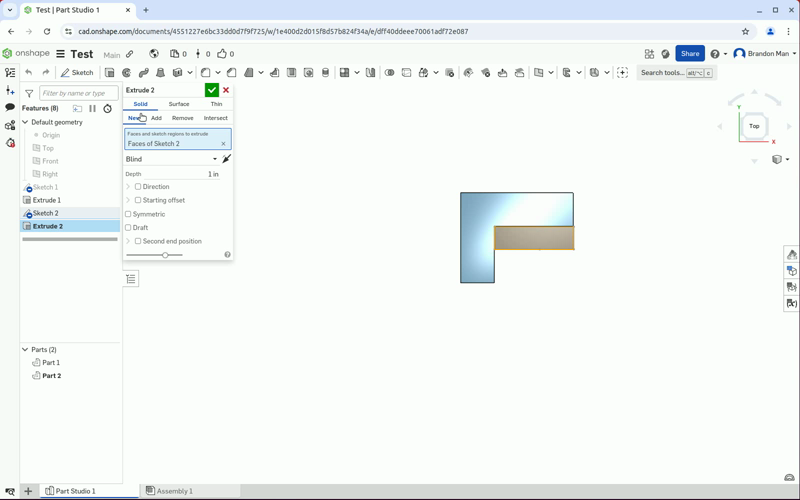
mouse_move(137, 120)
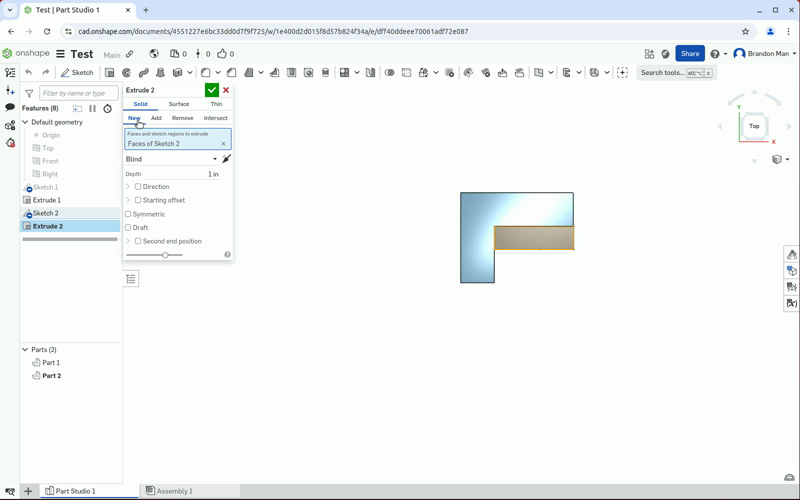
click(137, 120)
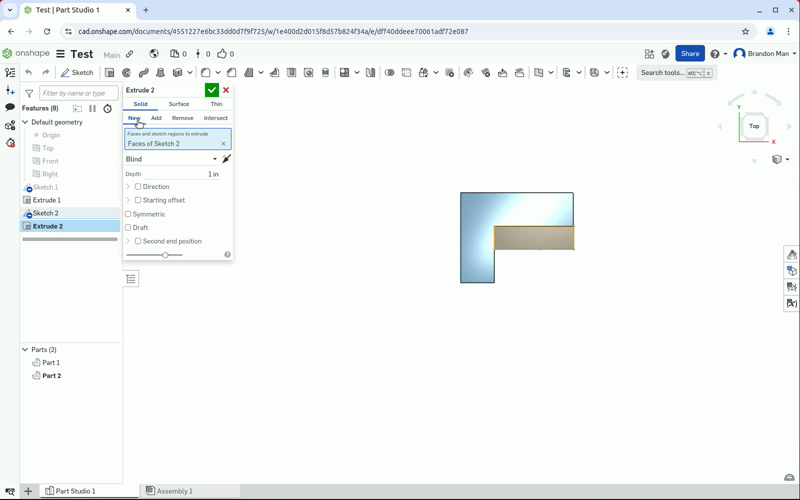
key(tab, 4)
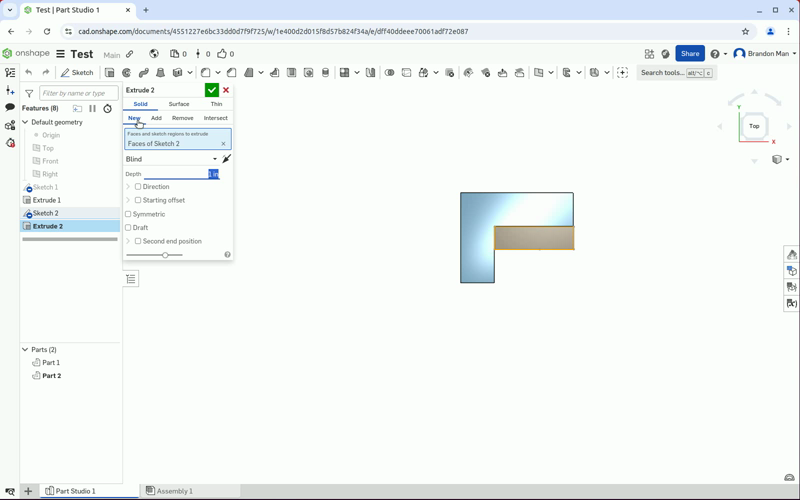
text(12.276)
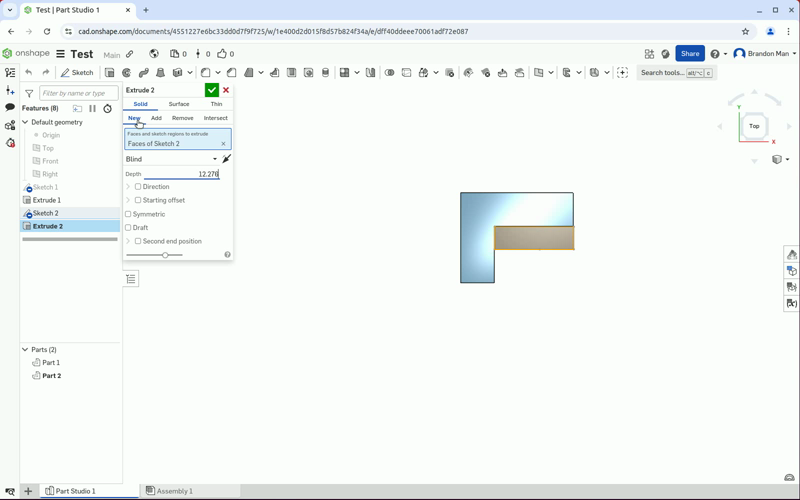
key(enter)
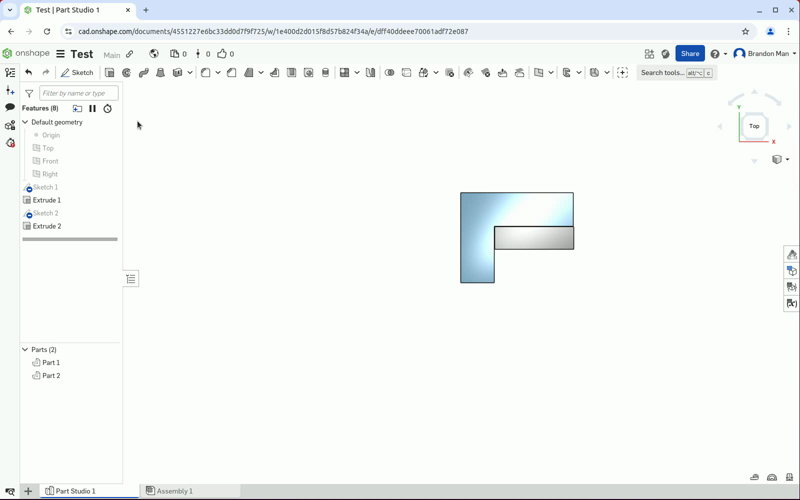
key(shift+h)
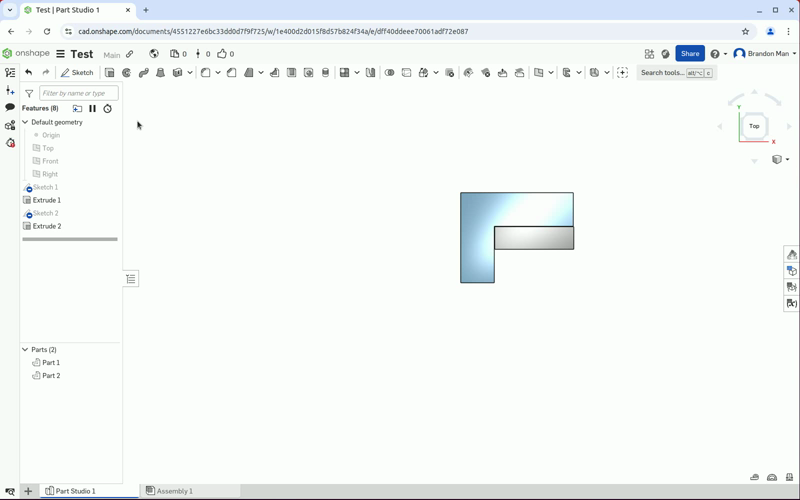
key(shift+h)
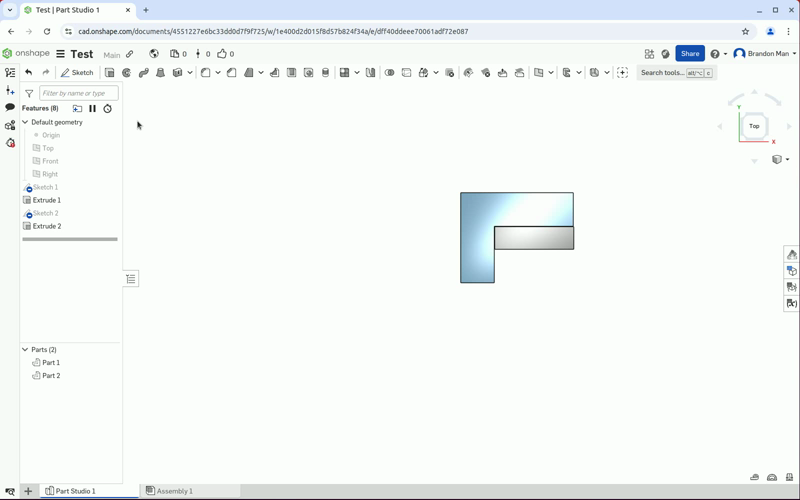
mouse_move(73, 189)
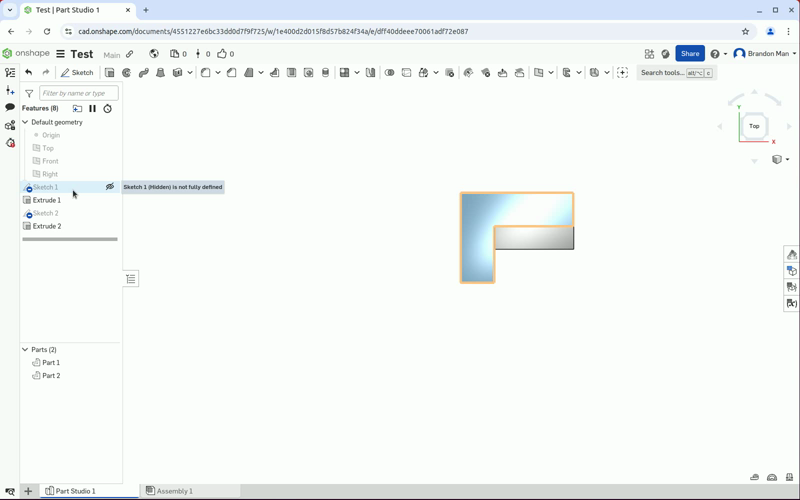
click(73, 189)
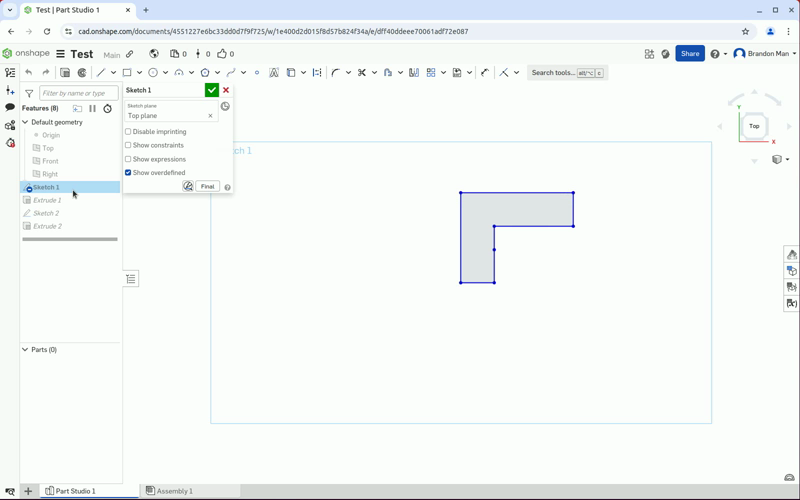
mouse_move(229, 92)
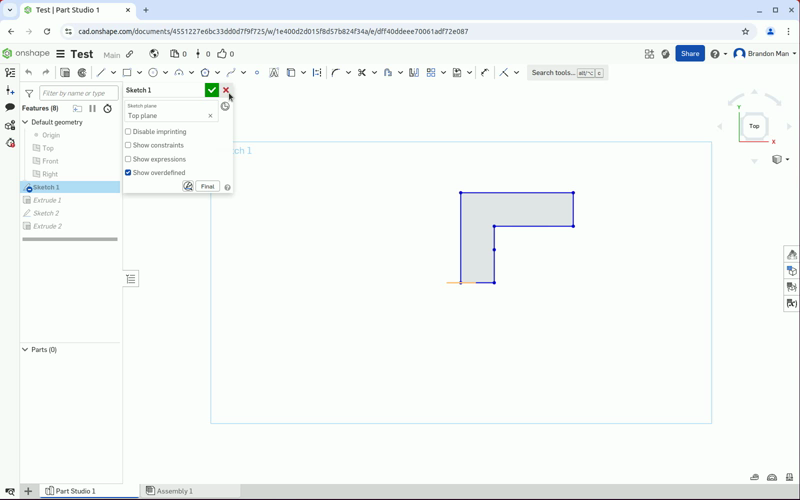
click(229, 92)
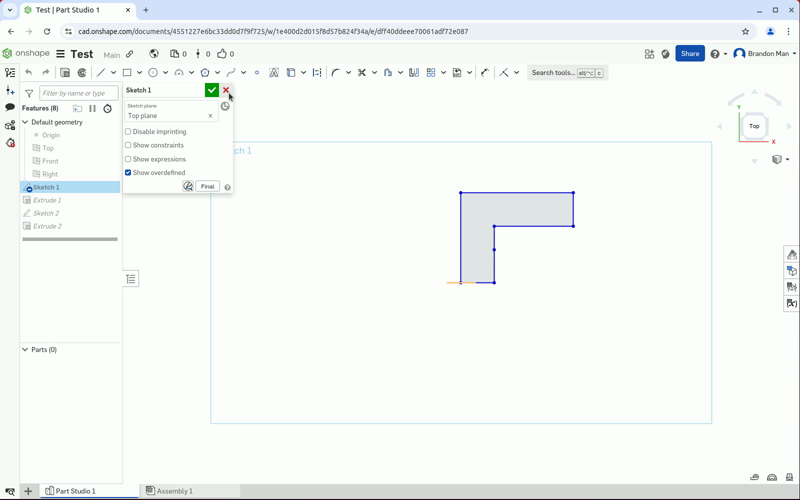
key(shift+s)
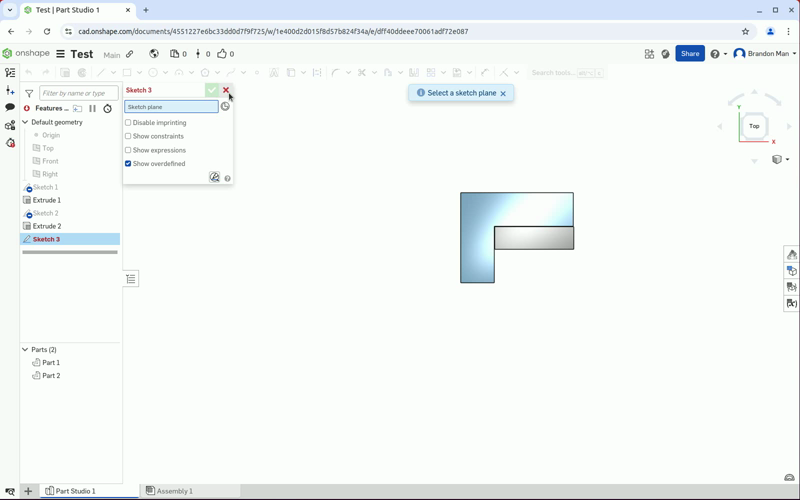
mouse_move(73, 150)
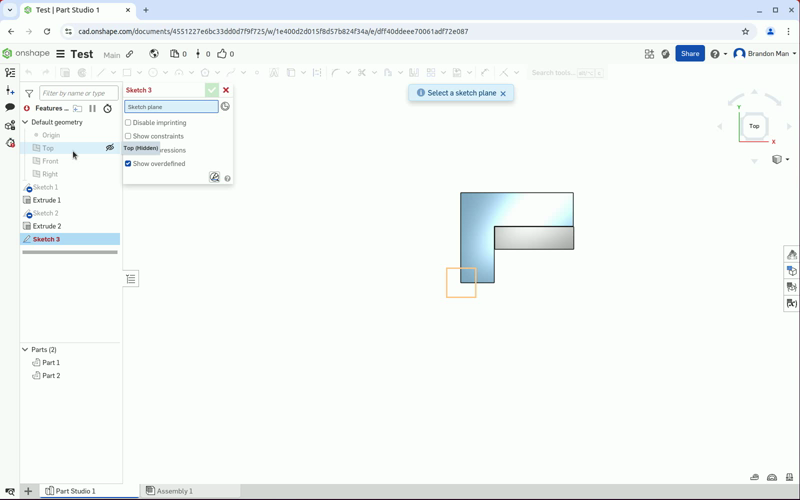
click(73, 150)
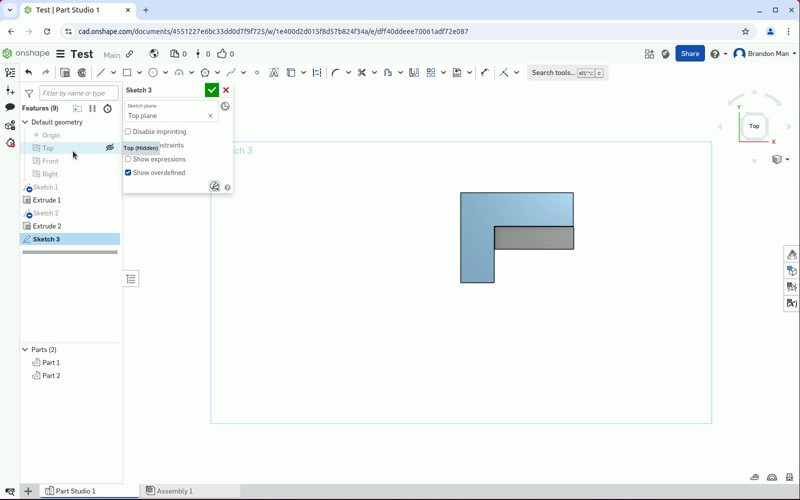
mouse_move(73, 352)
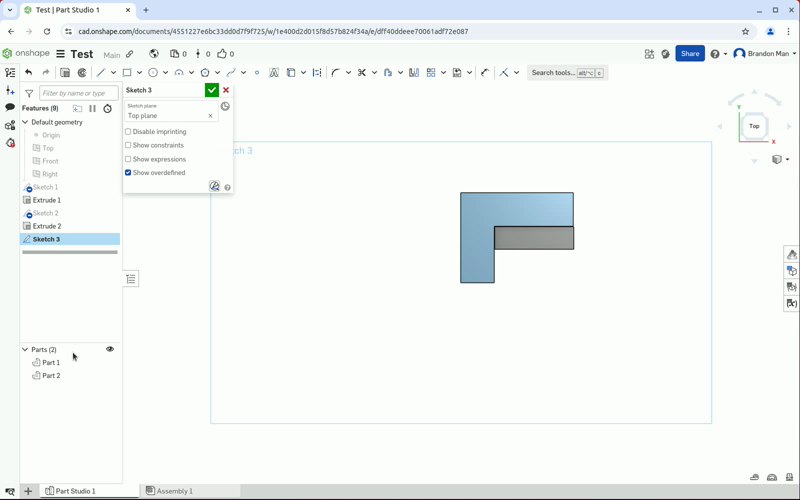
key(y)
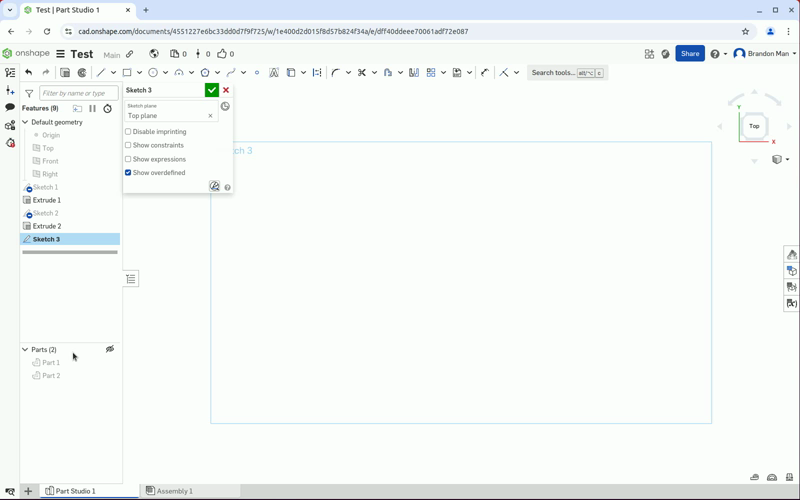
key(l)
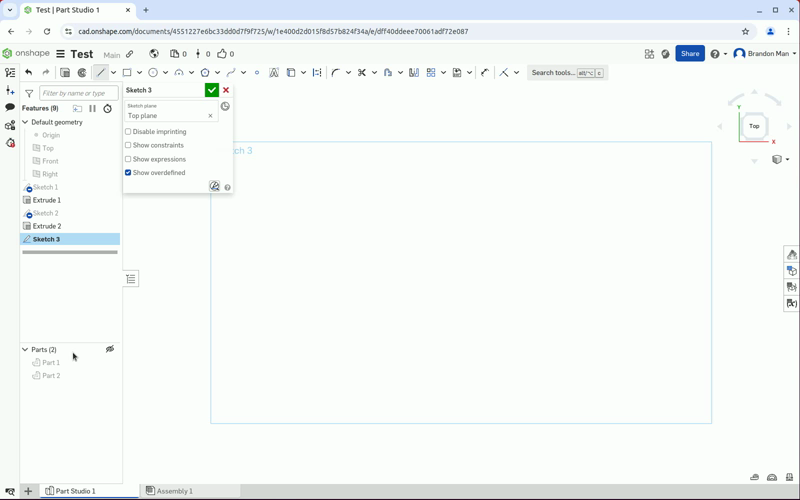
key_down(shift)
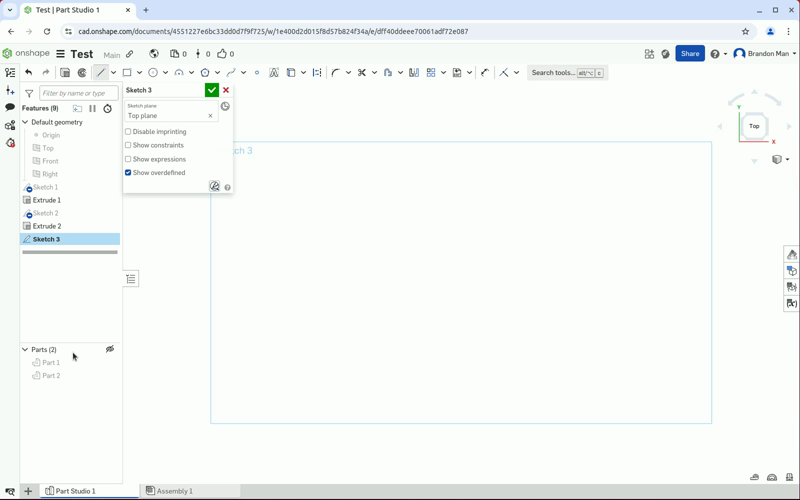
mouse_move(539, 282)
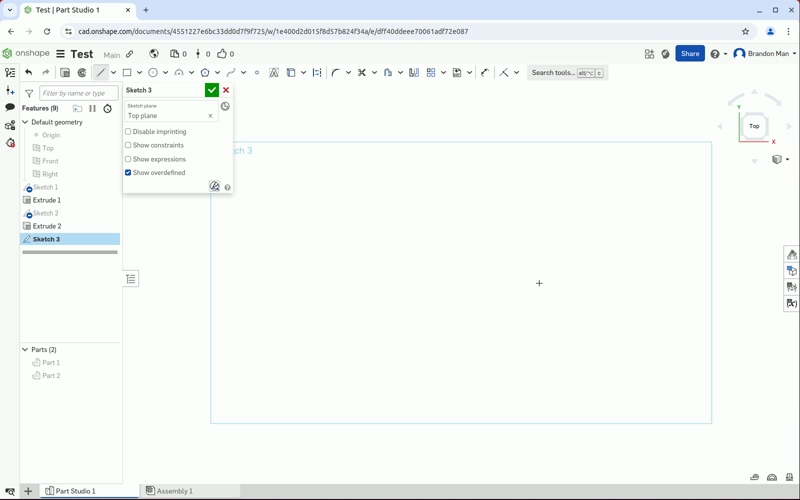
click(539, 282)
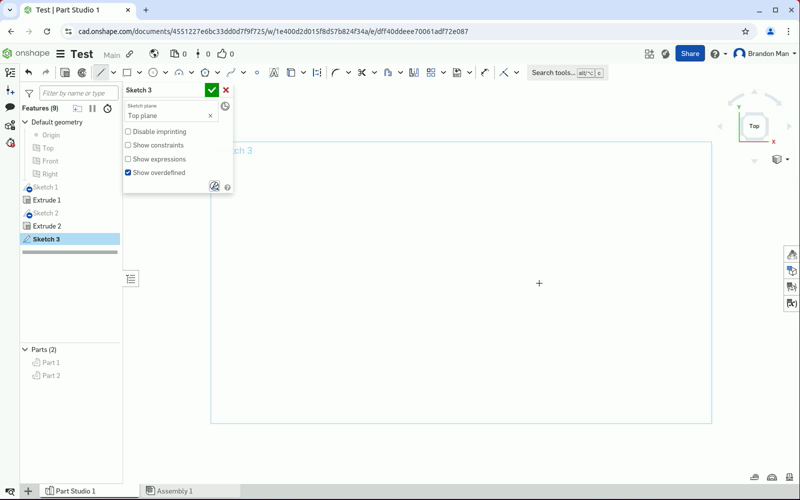
key_up(shift)
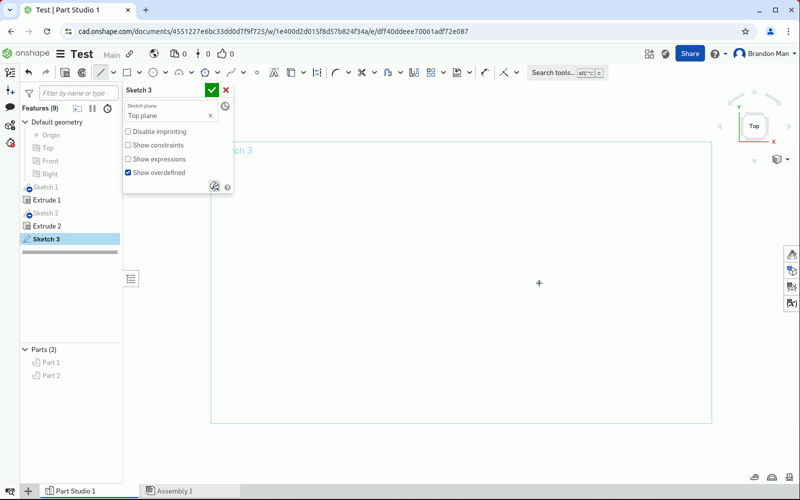
key_down(shift)
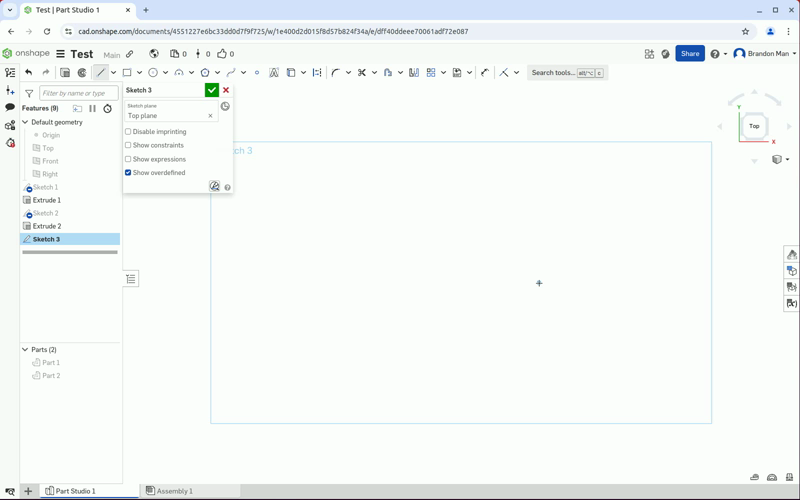
mouse_move(569, 282)
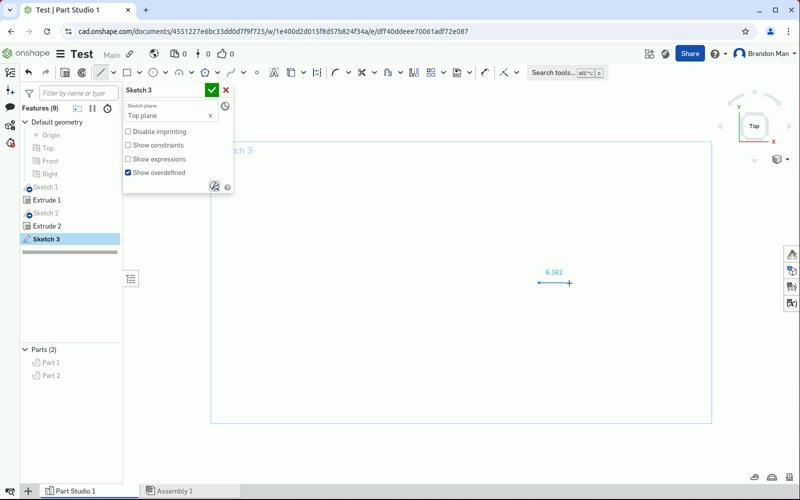
mouse_move(573, 282)
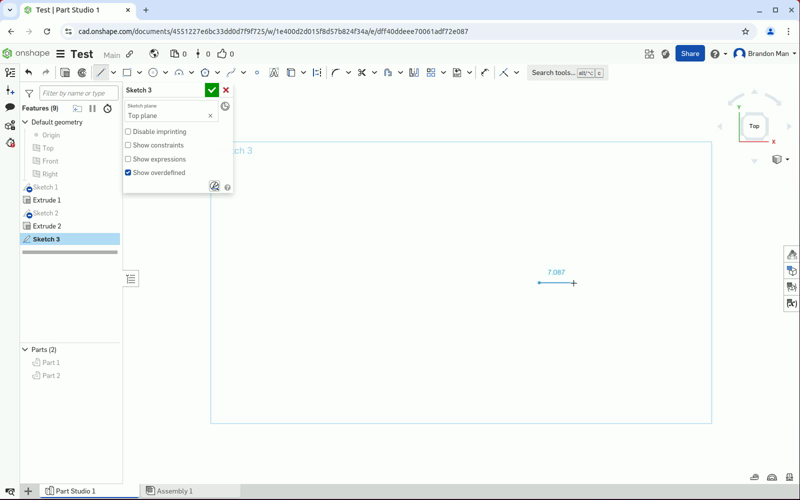
click(573, 282)
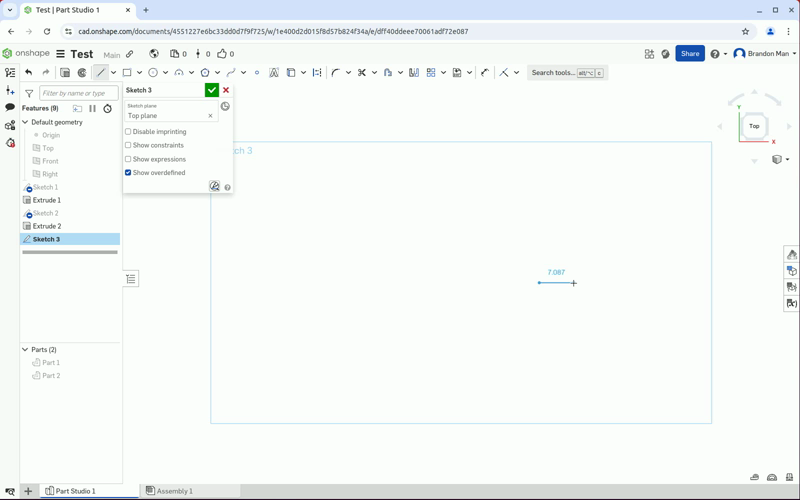
key_up(shift)
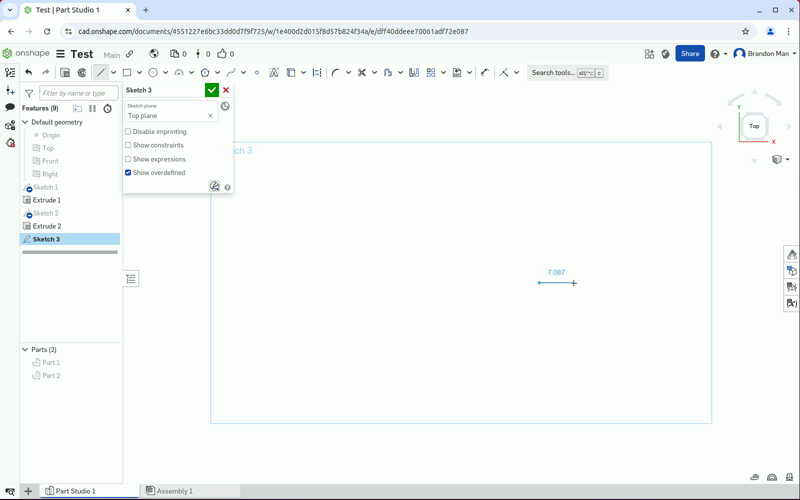
key_down(shift)
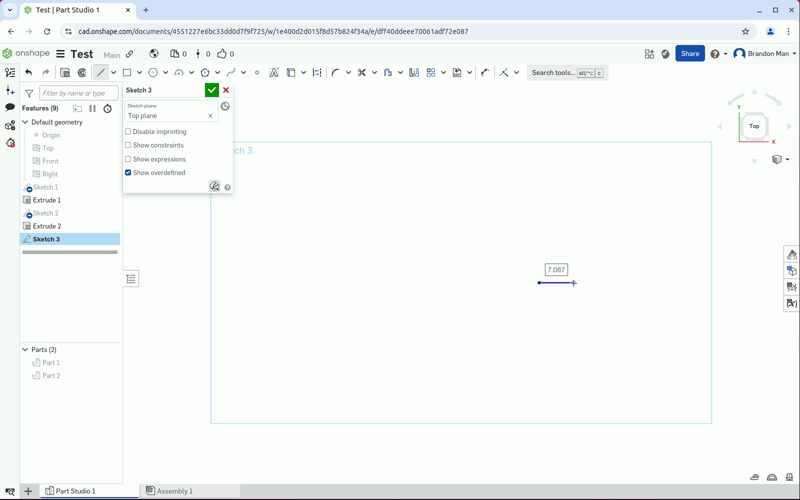
mouse_move(589, 282)
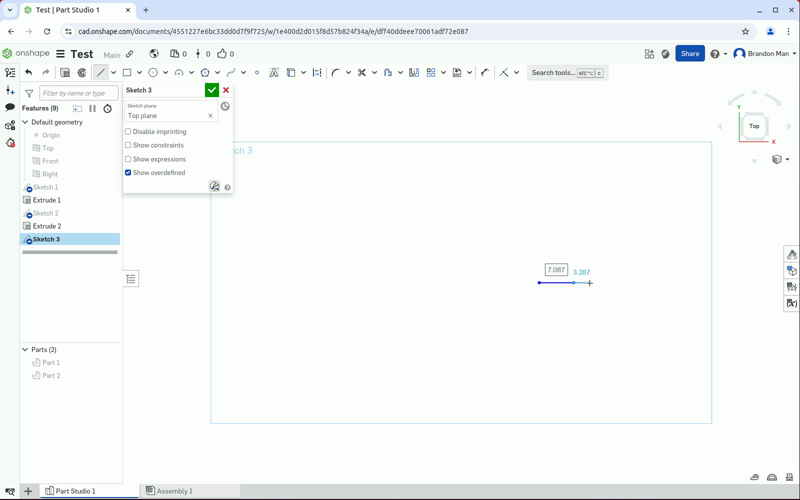
mouse_move(573, 248)
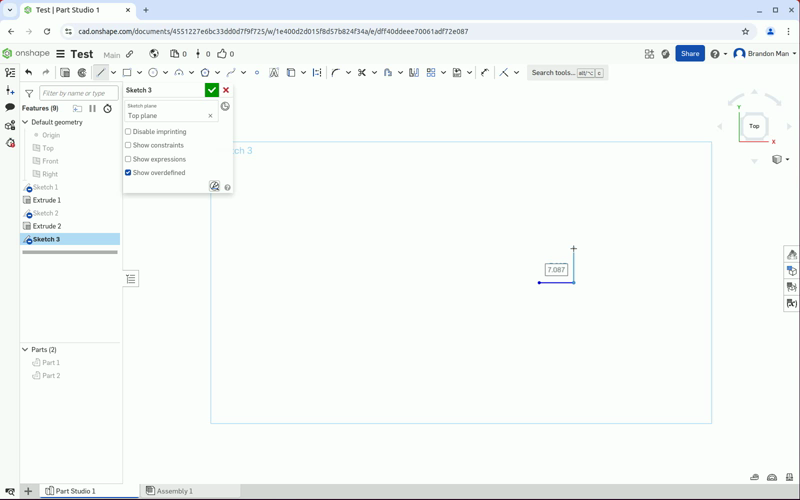
click(573, 248)
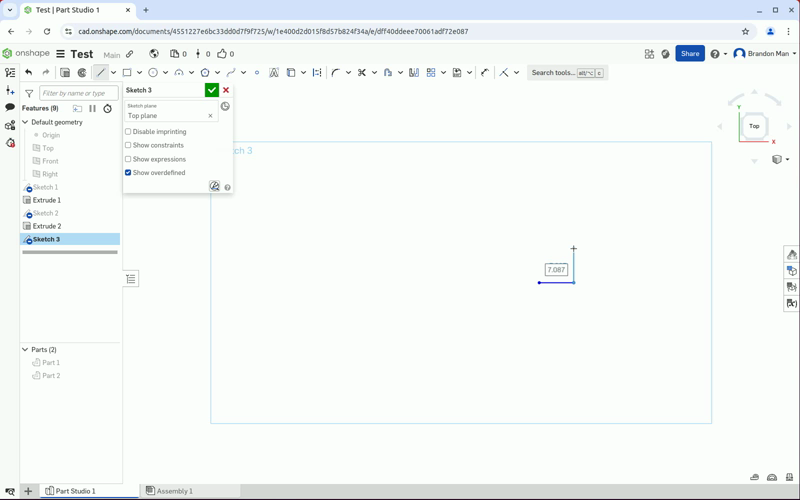
key_up(shift)
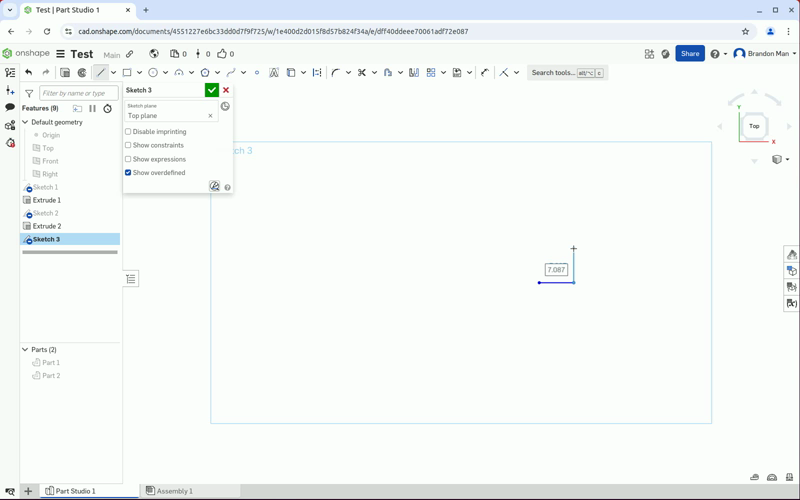
key_down(shift)
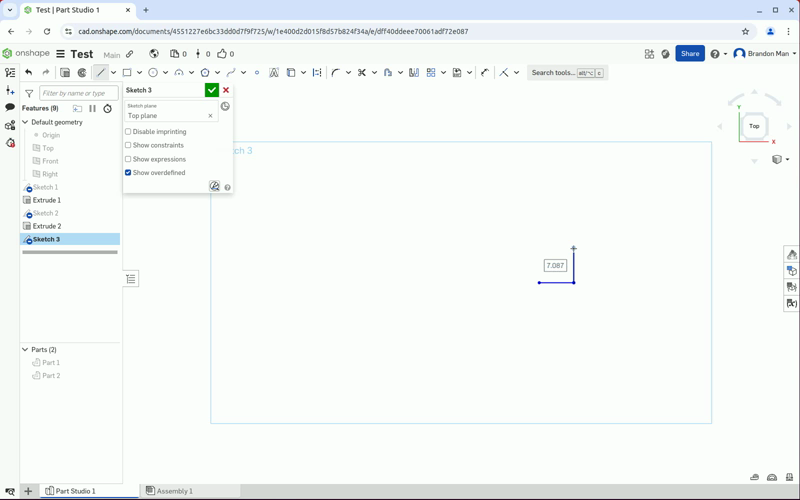
mouse_move(589, 248)
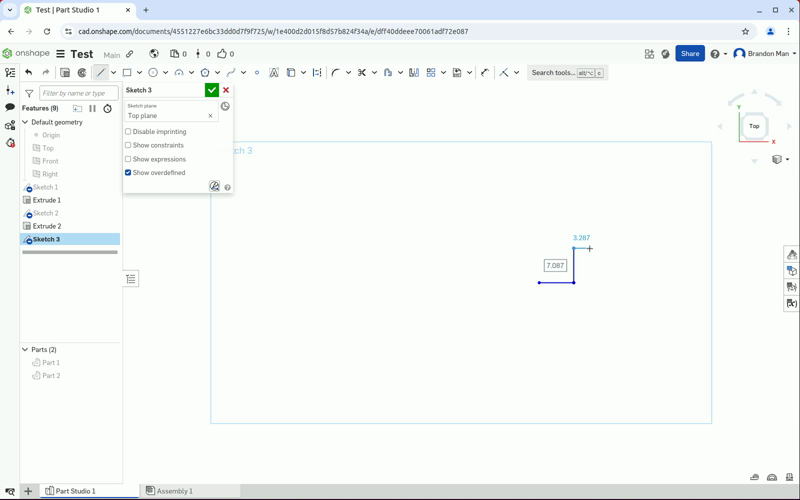
mouse_move(539, 248)
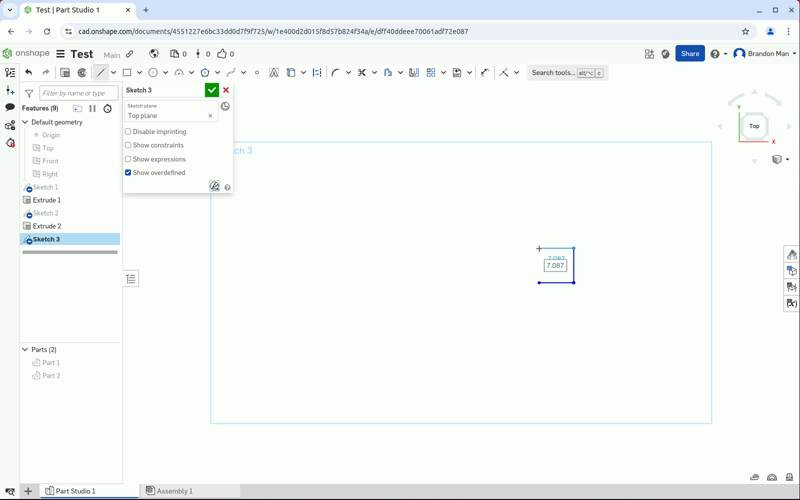
click(539, 248)
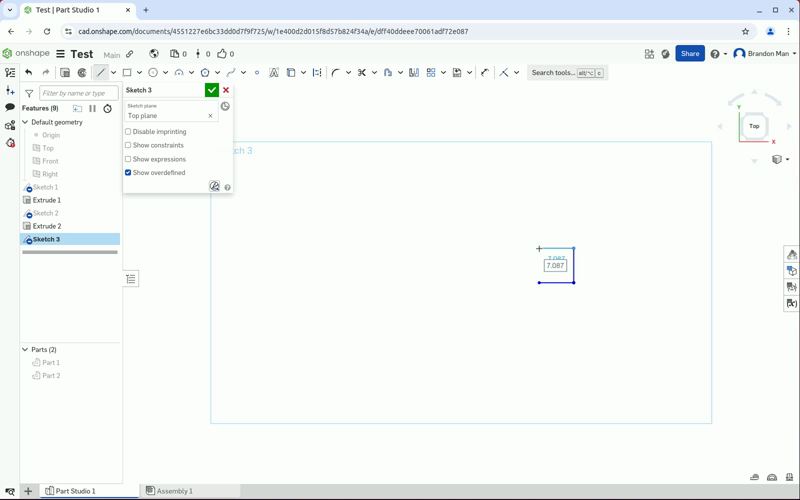
key_up(shift)
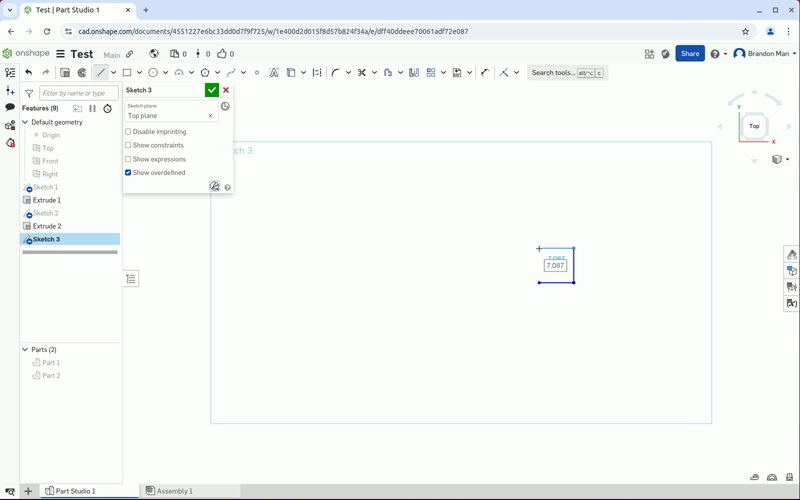
mouse_move(569, 248)
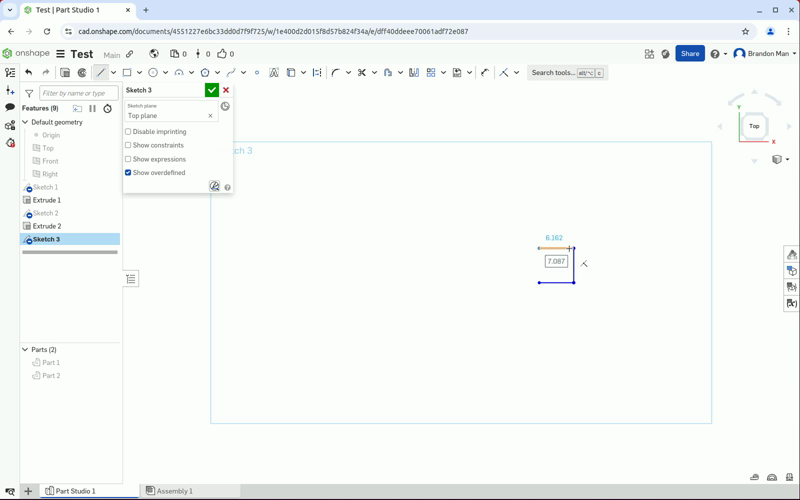
key_down(shift)
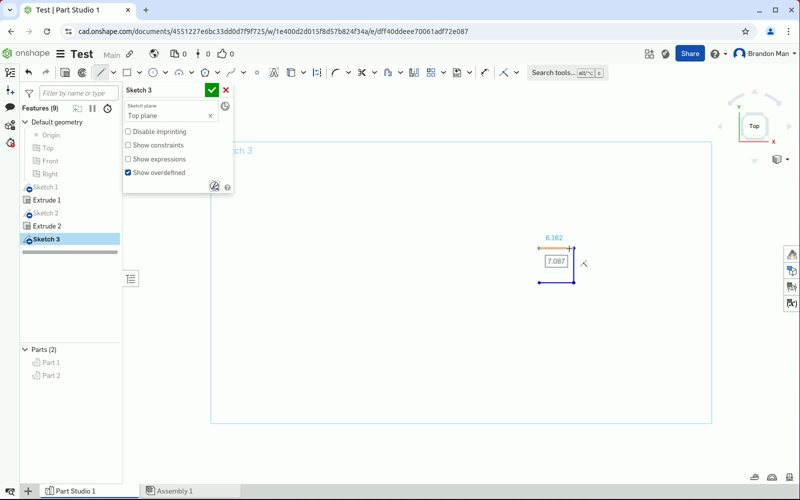
mouse_move(539, 282)
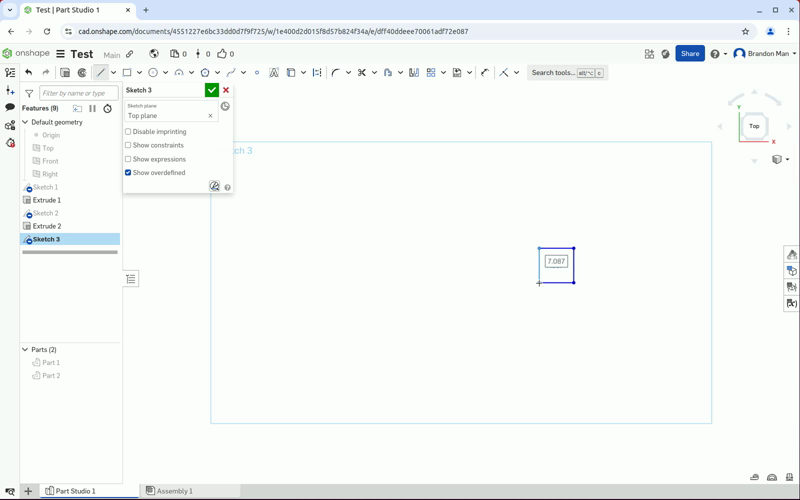
key_up(shift)
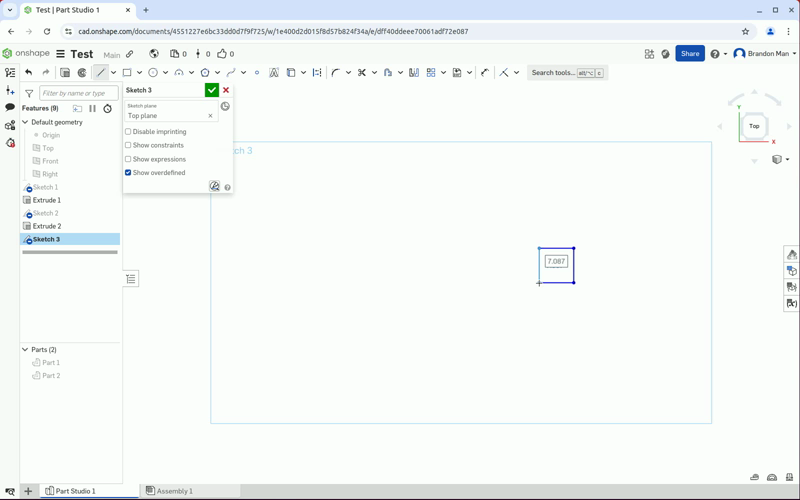
click(539, 282)
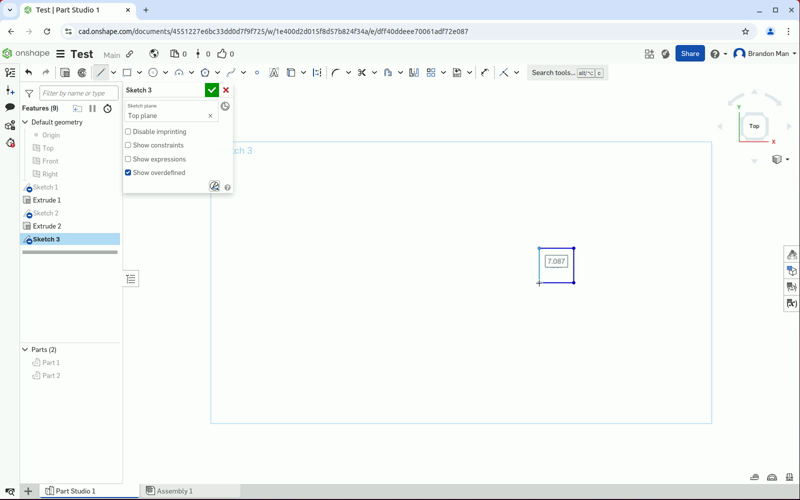
key(esc)
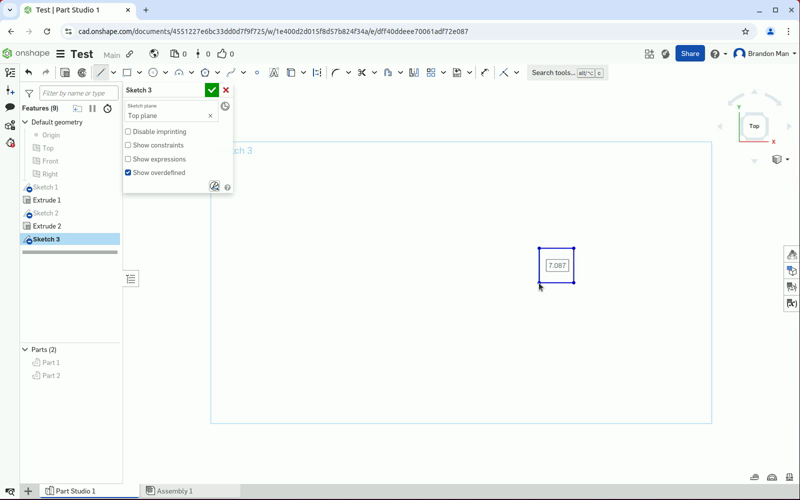
mouse_move(544, 278)
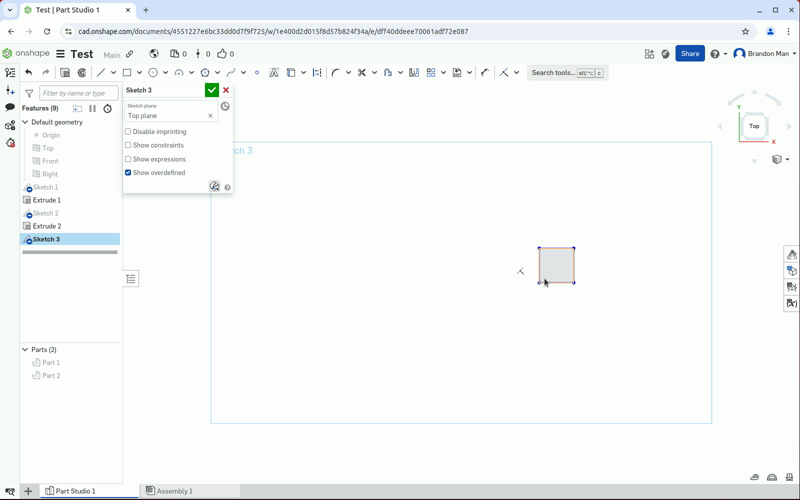
scroll(6)
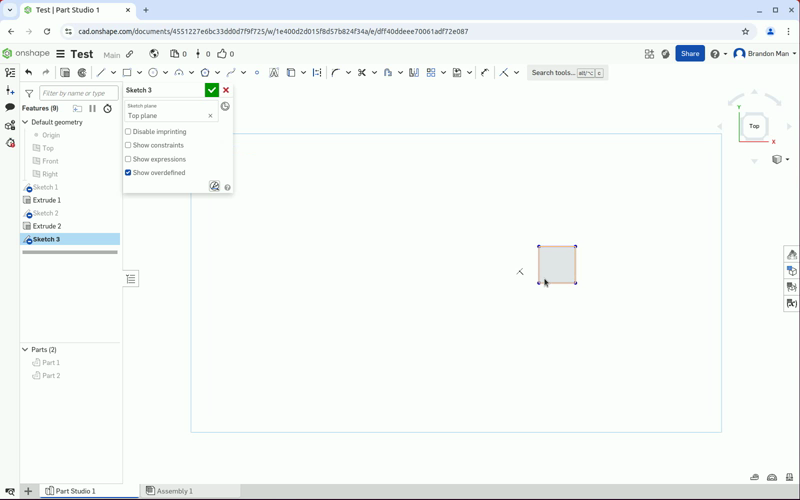
scroll(6)
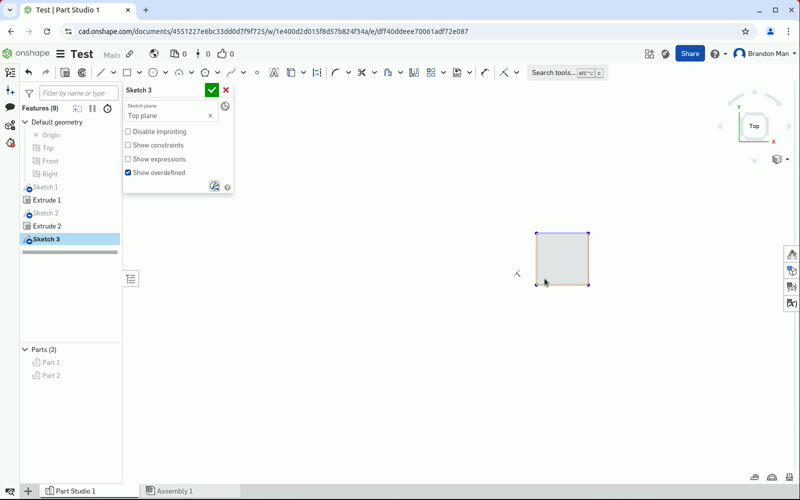
scroll(6)
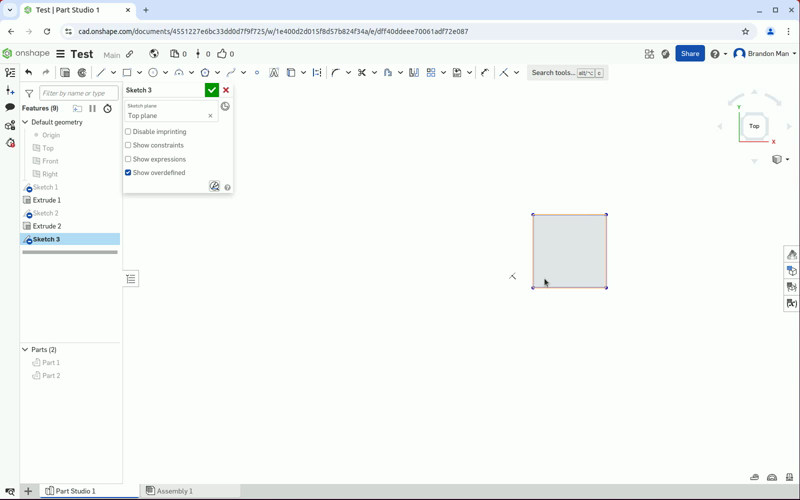
scroll(6)
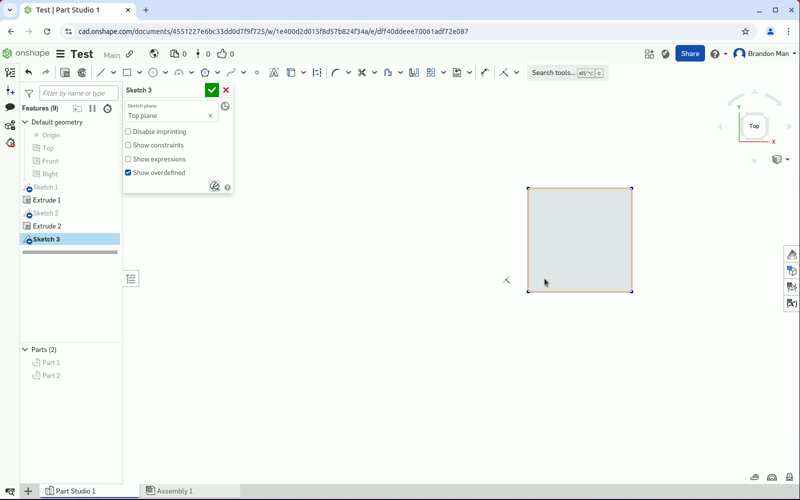
scroll(6)
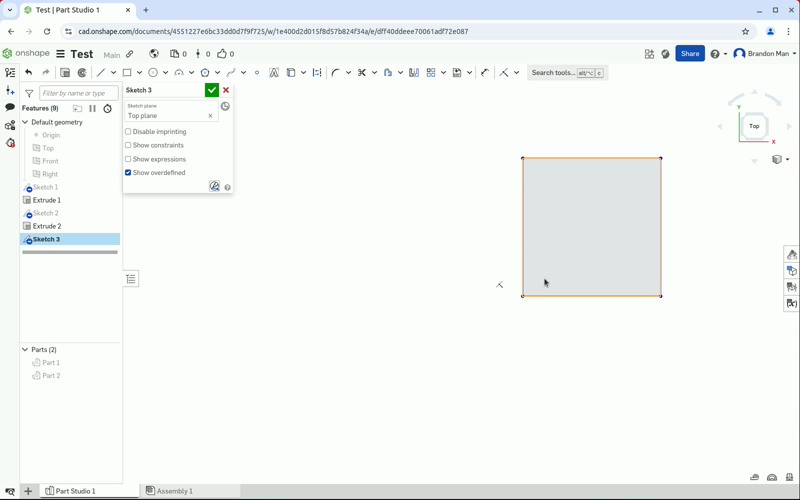
scroll(6)
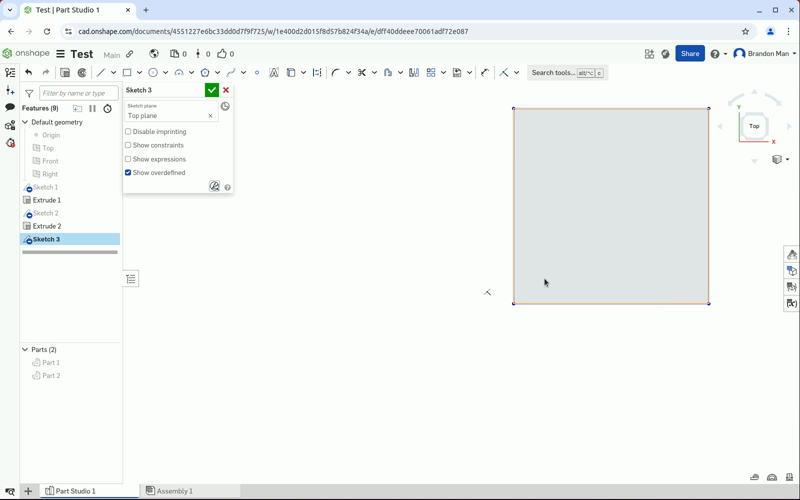
scroll(6)
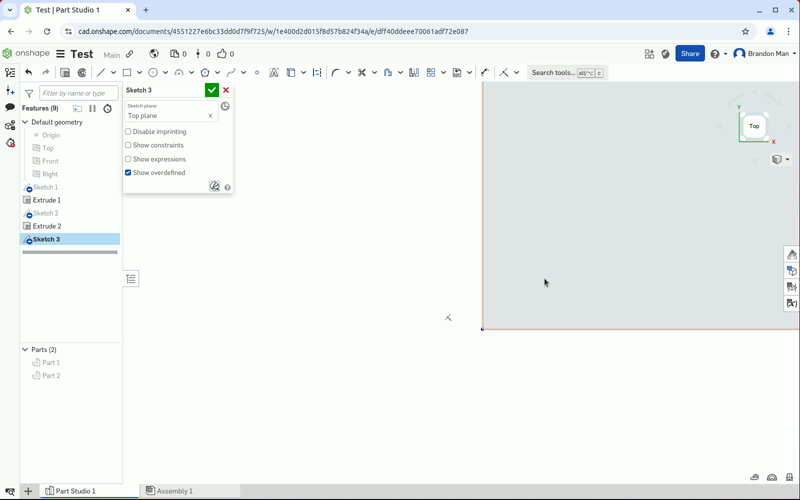
click(544, 278)
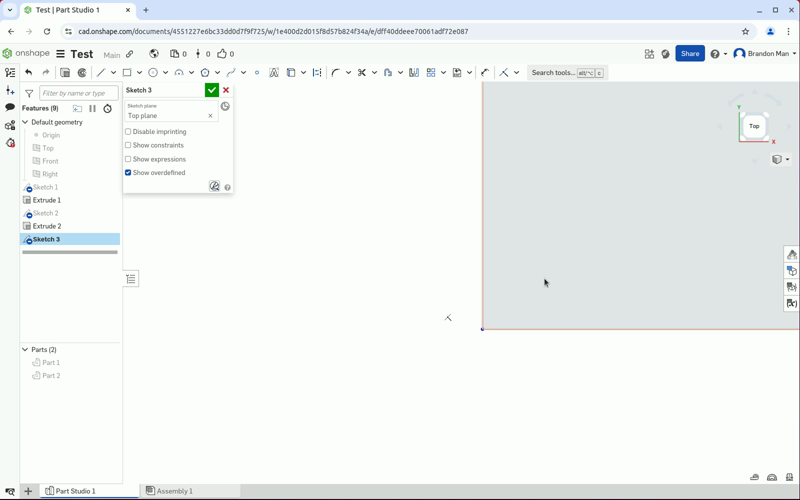
scroll(-6)
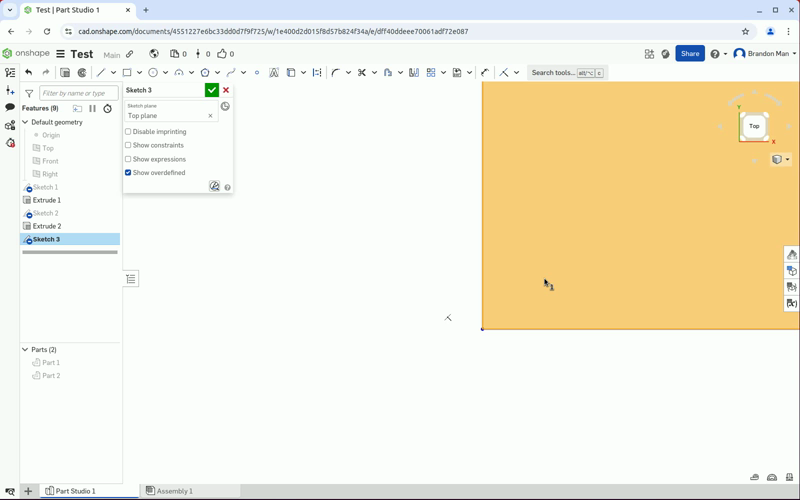
scroll(-6)
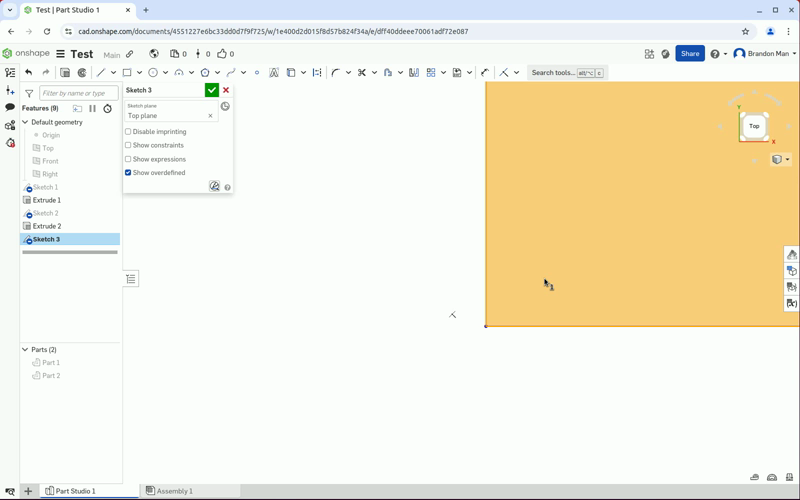
scroll(-6)
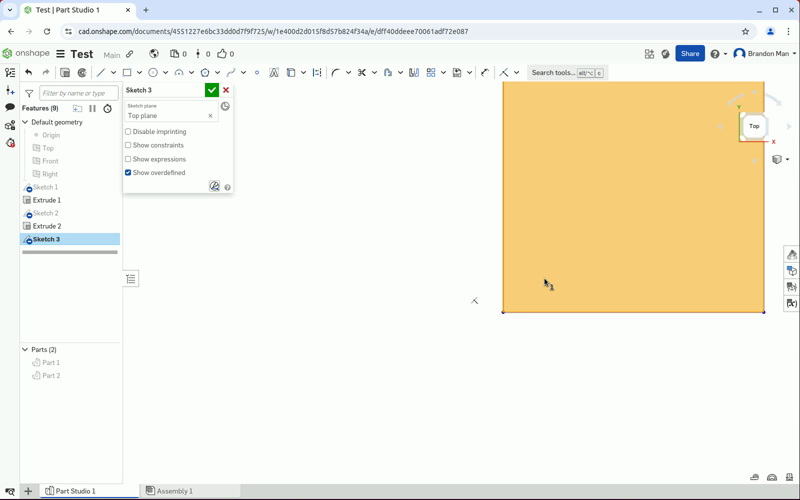
scroll(-6)
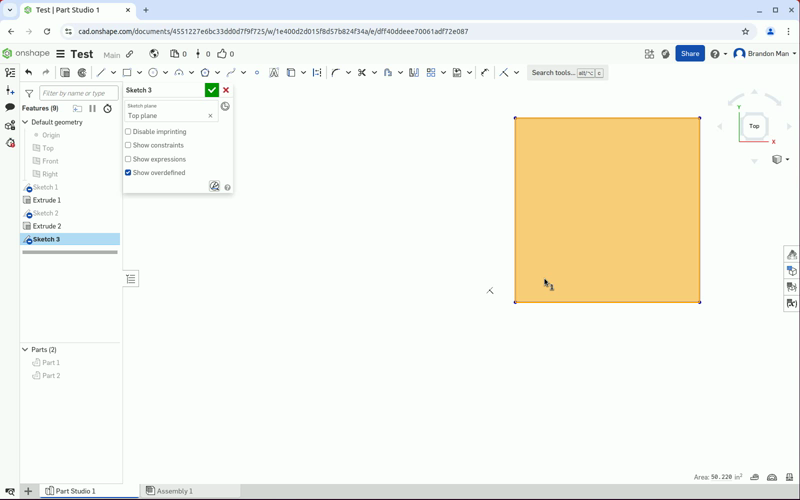
scroll(-6)
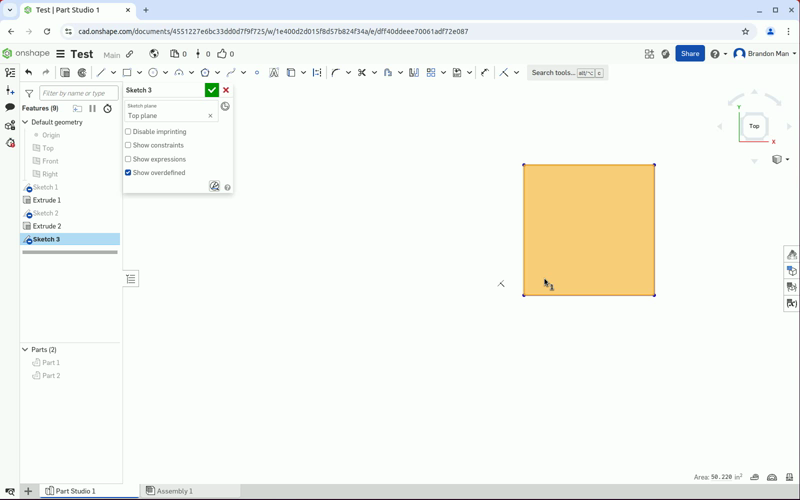
scroll(-6)
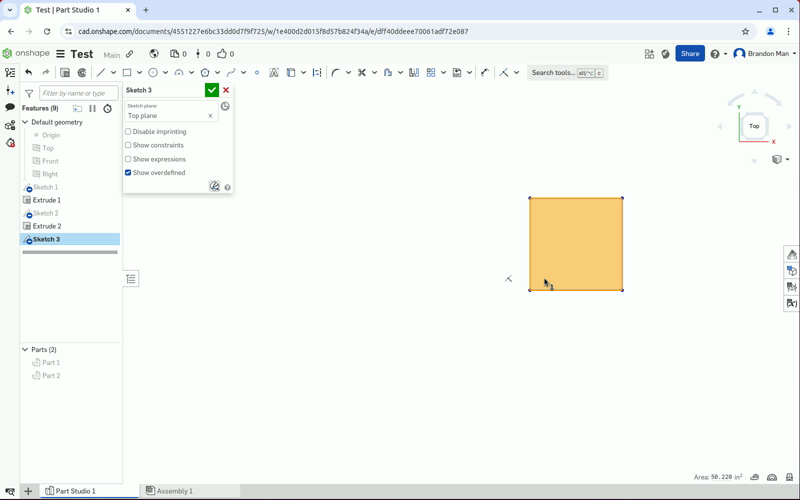
scroll(-6)
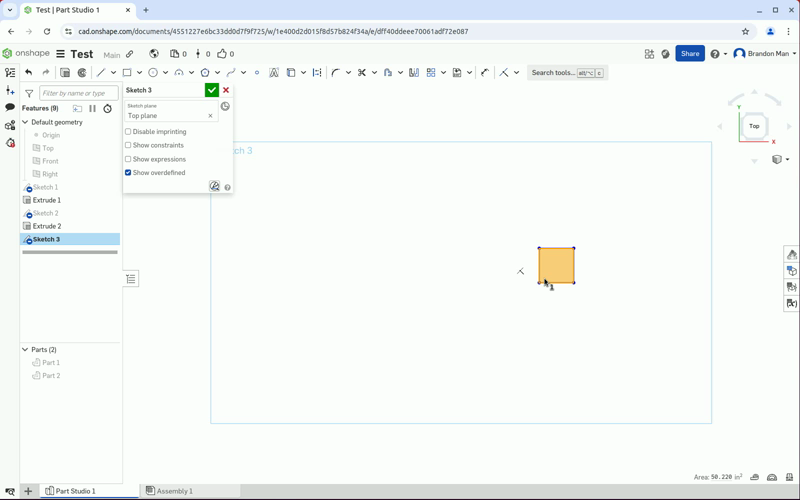
mouse_move(73, 352)
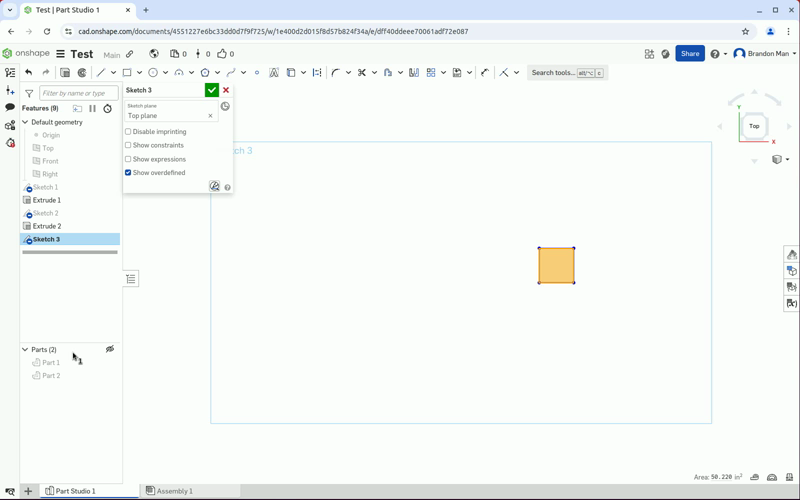
key(shift+y)
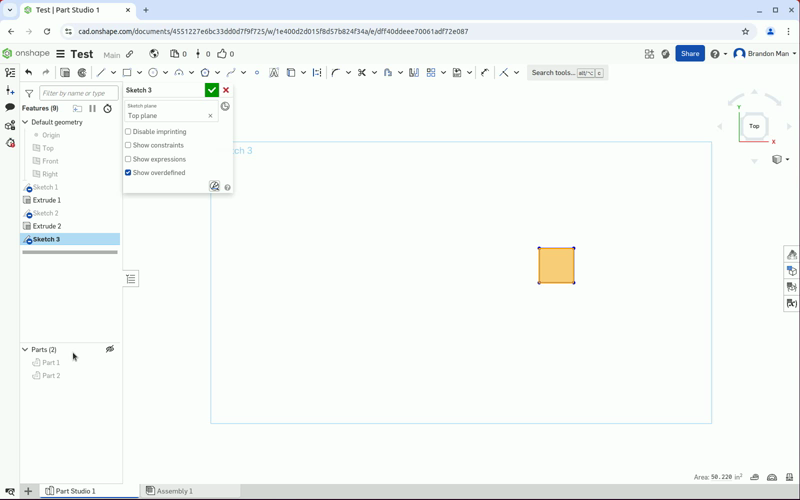
key(shift+e)
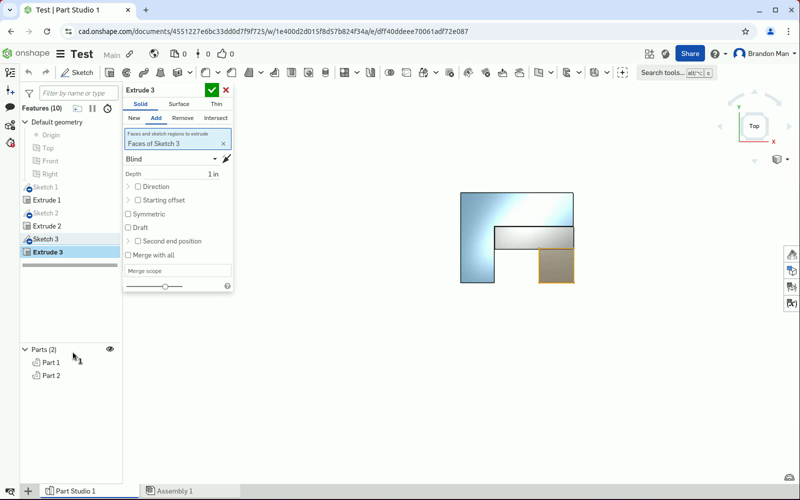
mouse_move(143, 106)
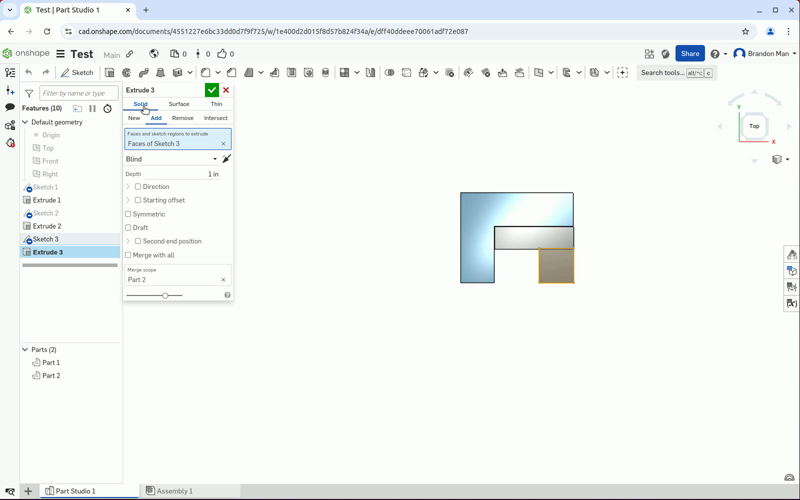
click(143, 106)
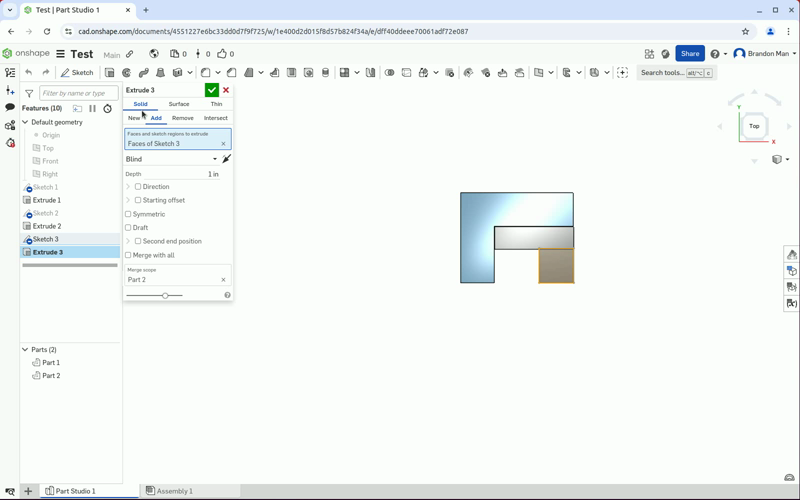
mouse_move(137, 120)
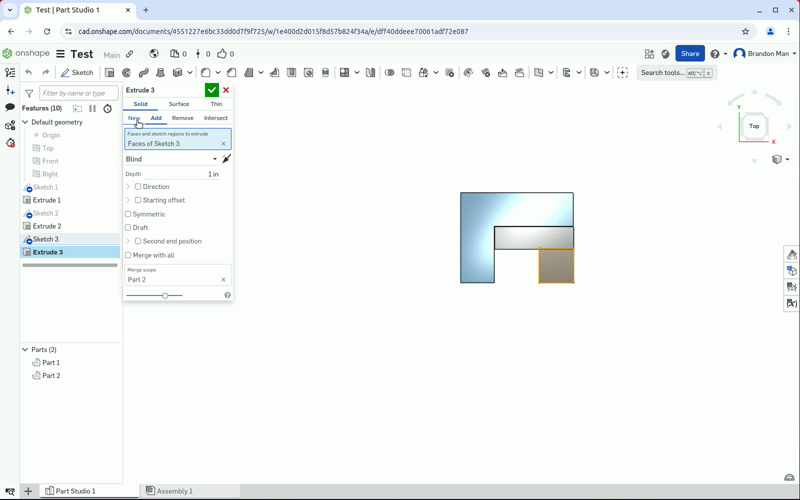
click(137, 120)
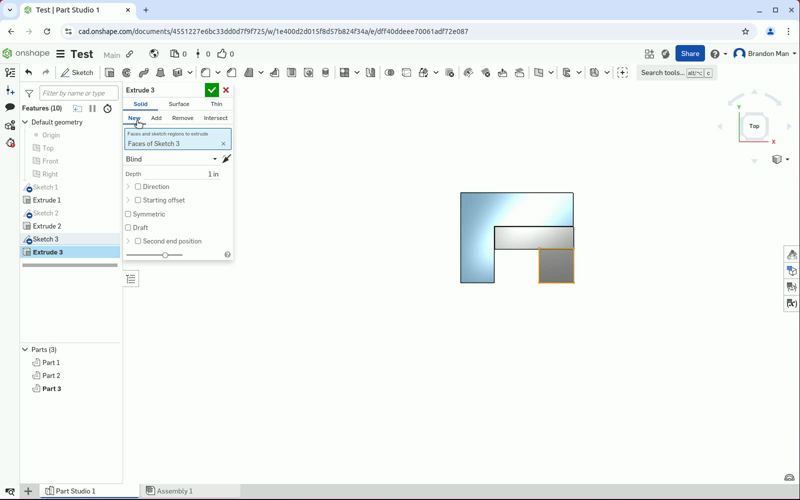
key(tab, 4)
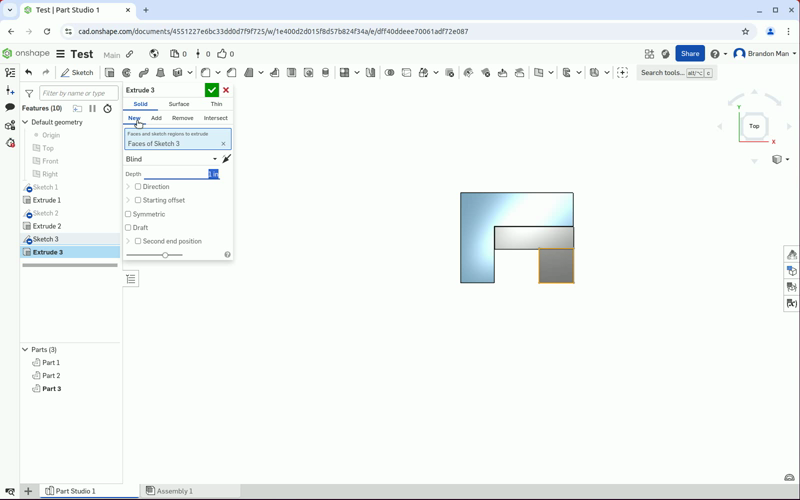
text(18.535)
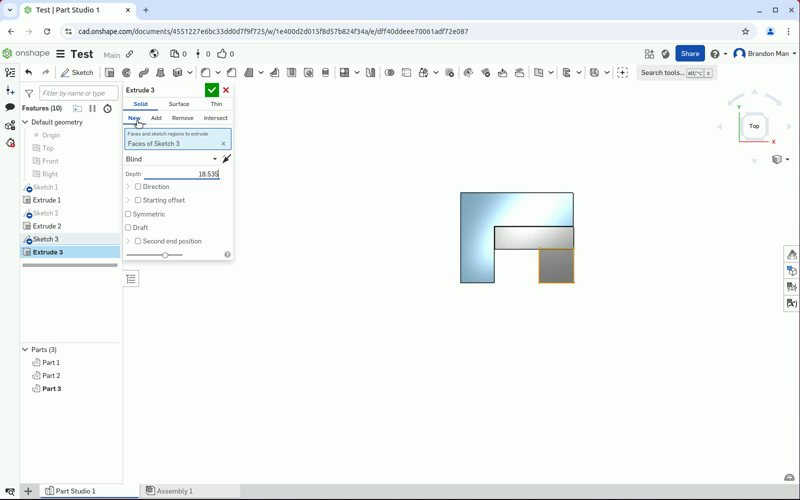
key(enter)
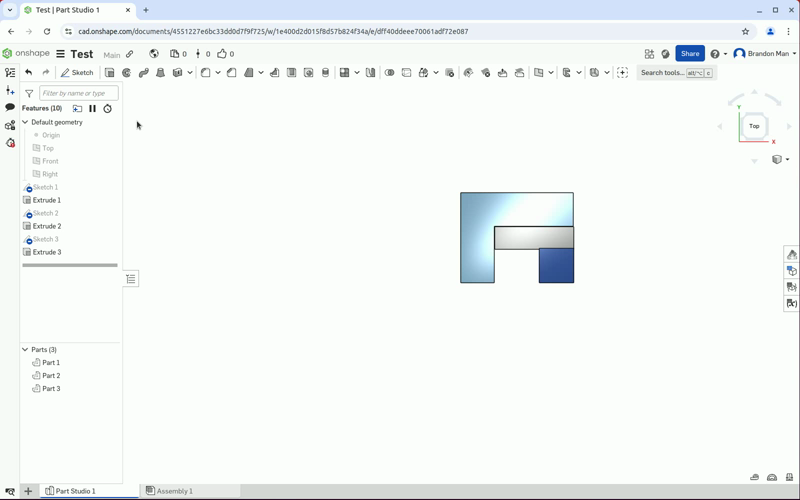
key(shift+h)
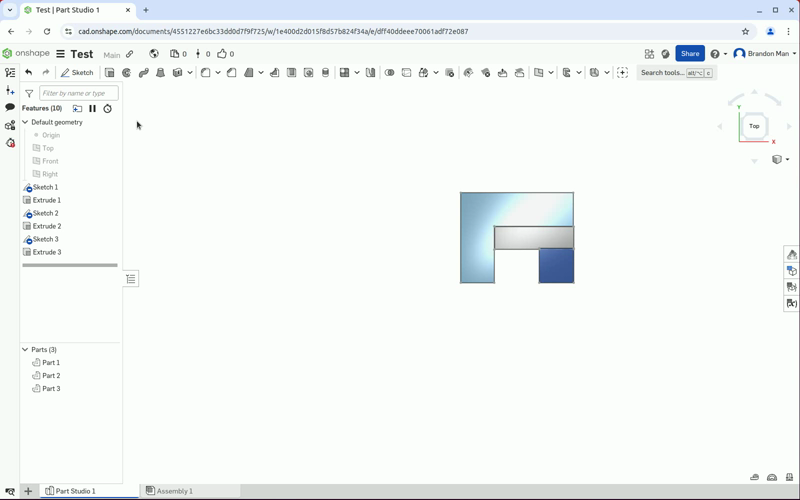
key(shift+h)
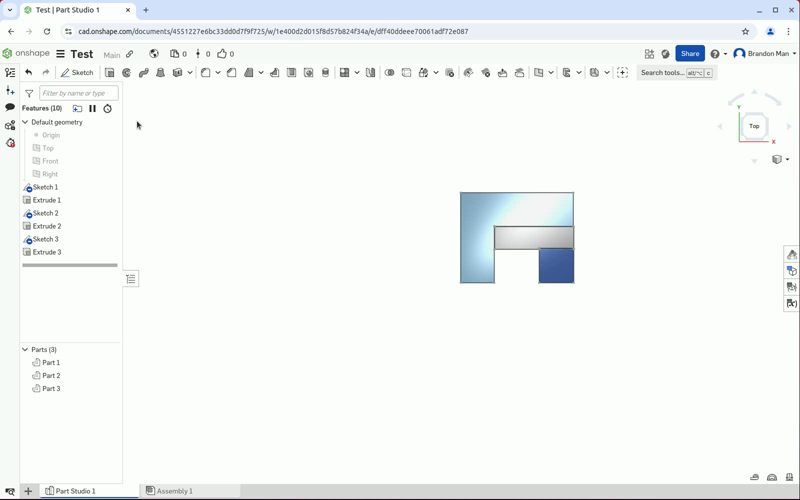
key(shift+7)
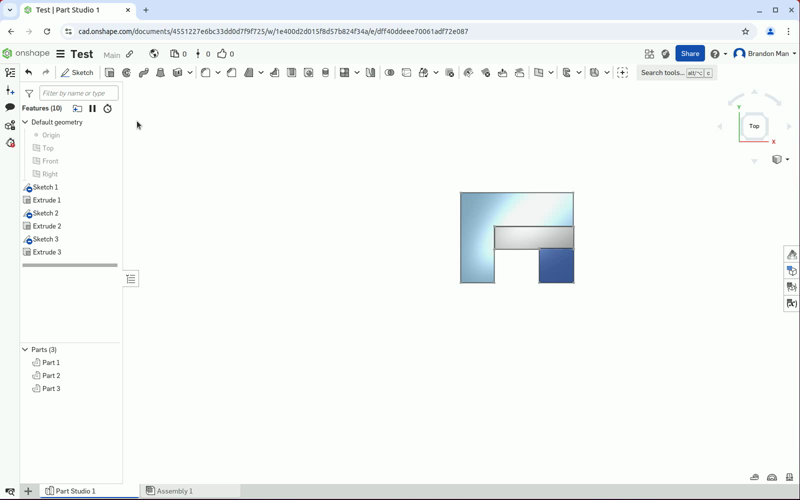
key(up, 3)
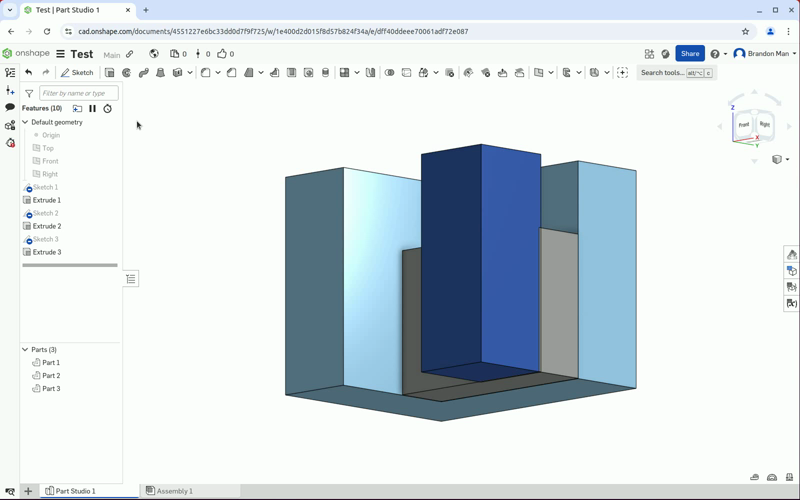
key(left, 3)
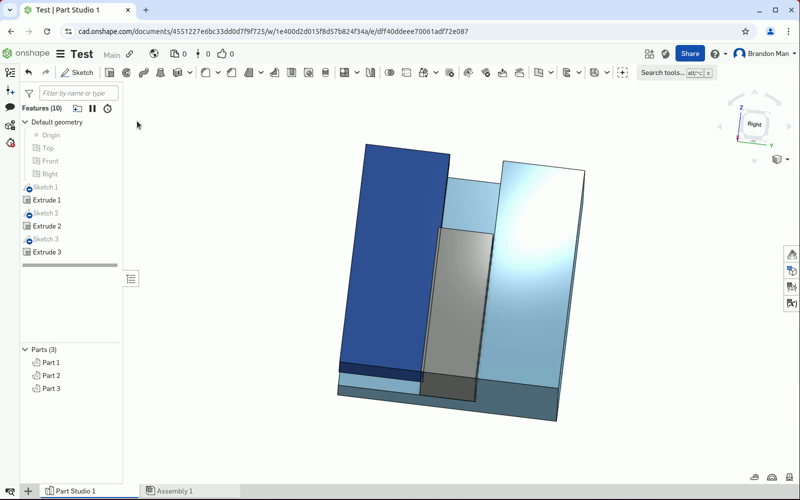
key(right, 3)
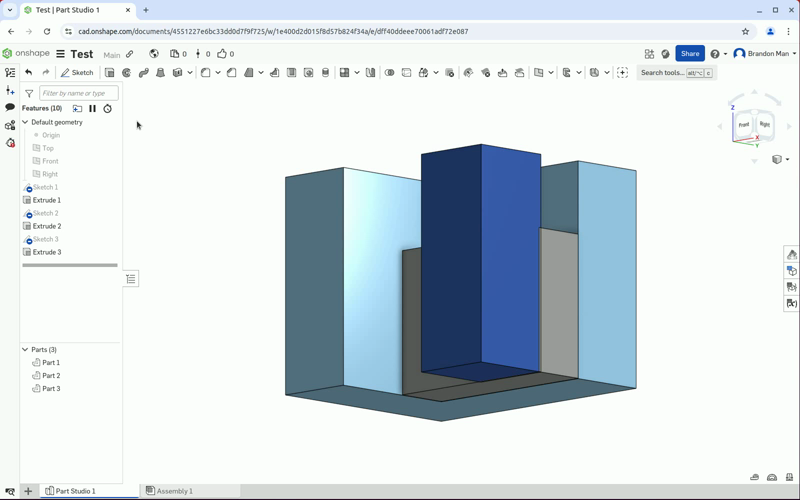
key(down, 3)
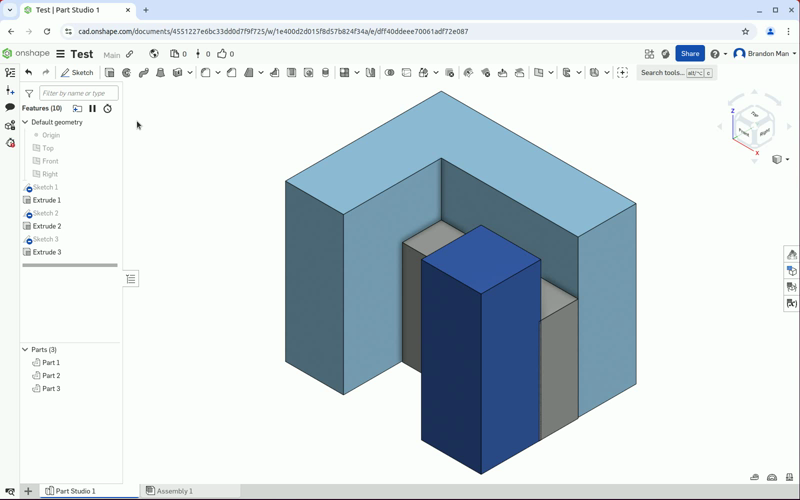
mouse_move(73, 189)
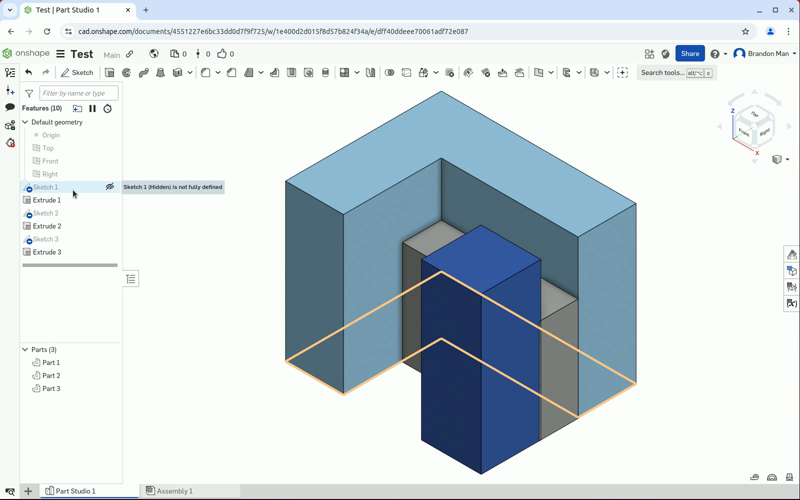
click(73, 189)